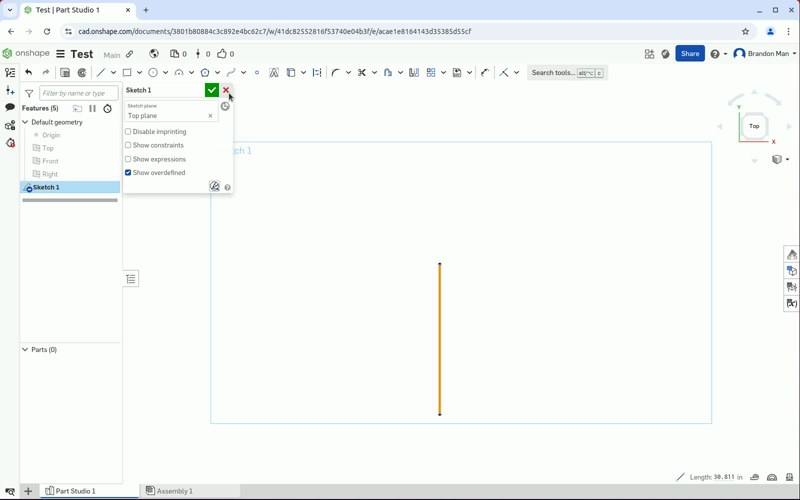
key(shift+h)
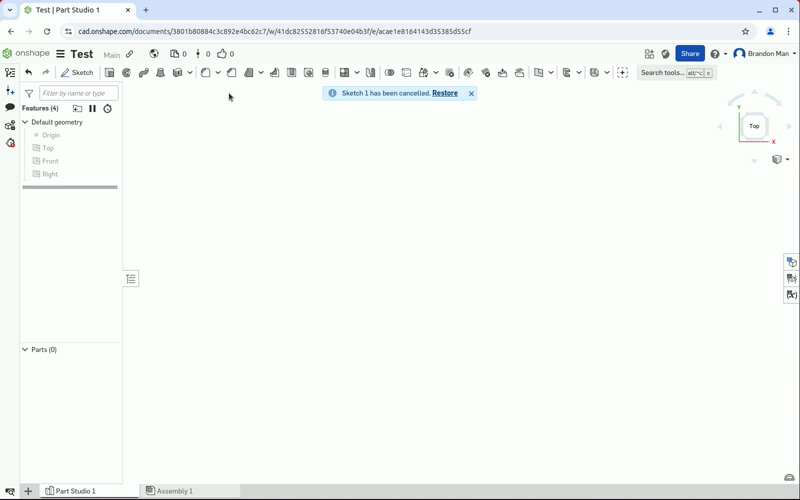
mouse_move(73, 352)
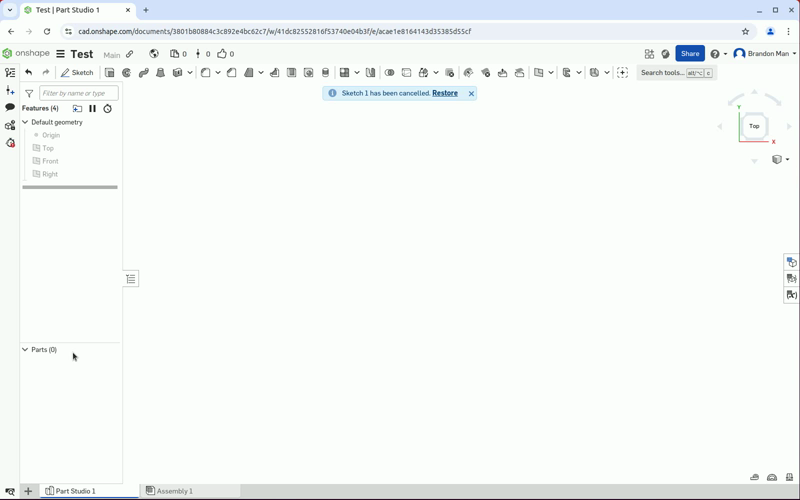
key(y)
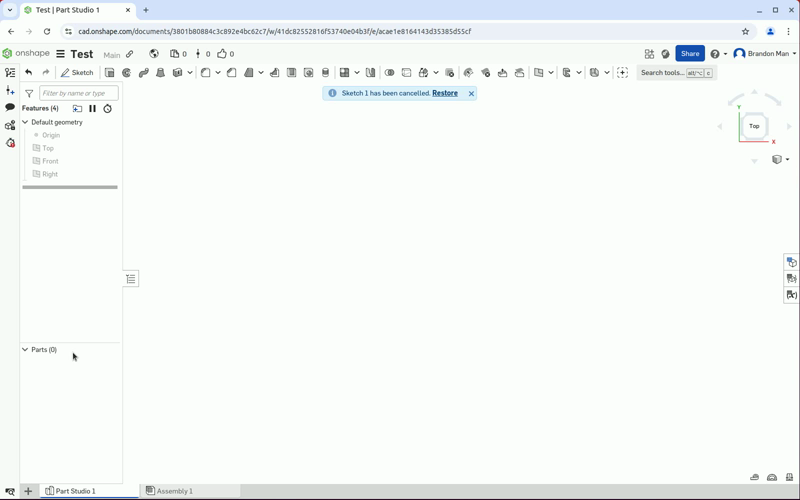
key(shift+p)
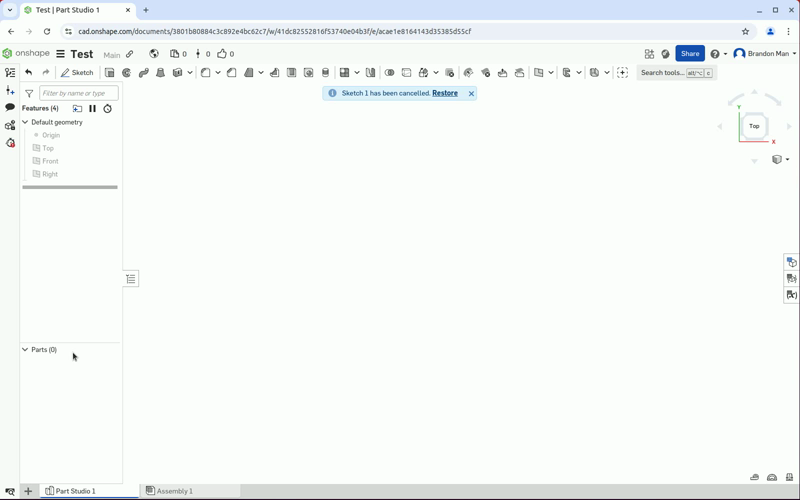
key(space)
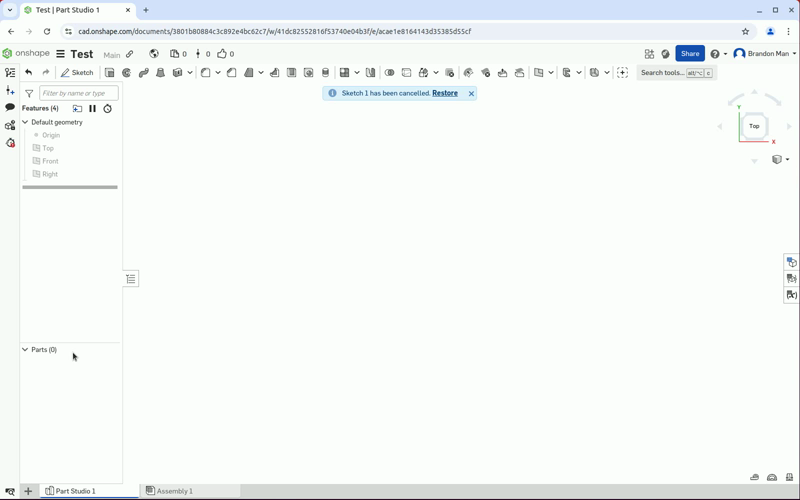
key_down(shift)
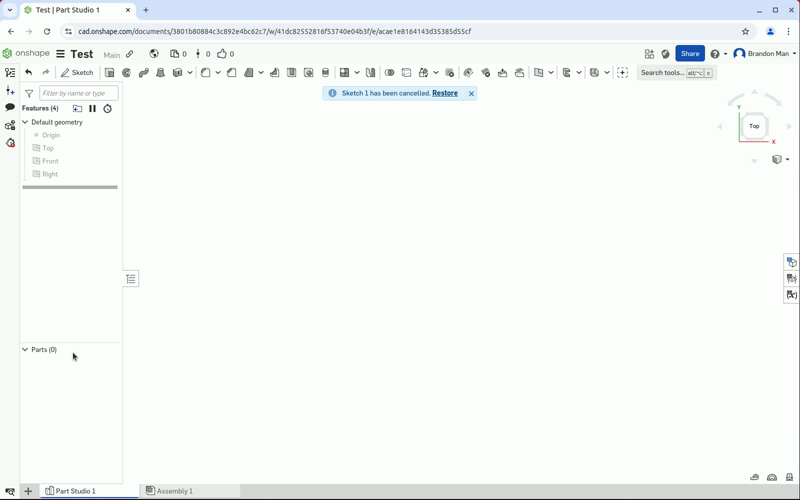
key(up)
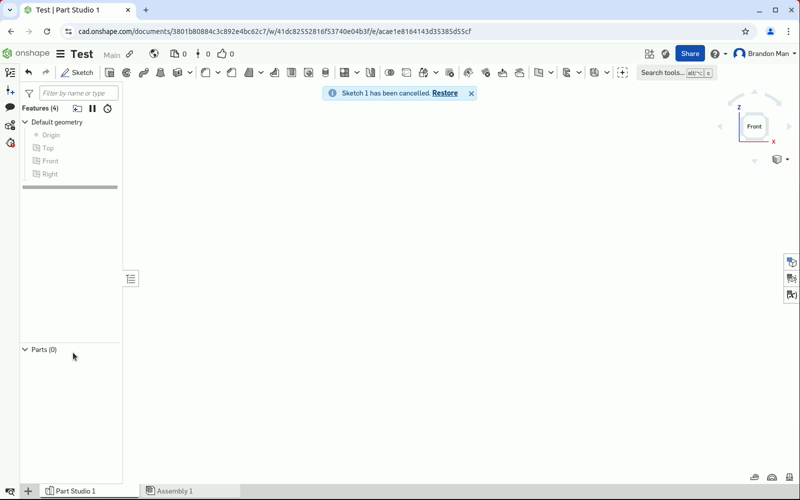
key_up(shift)
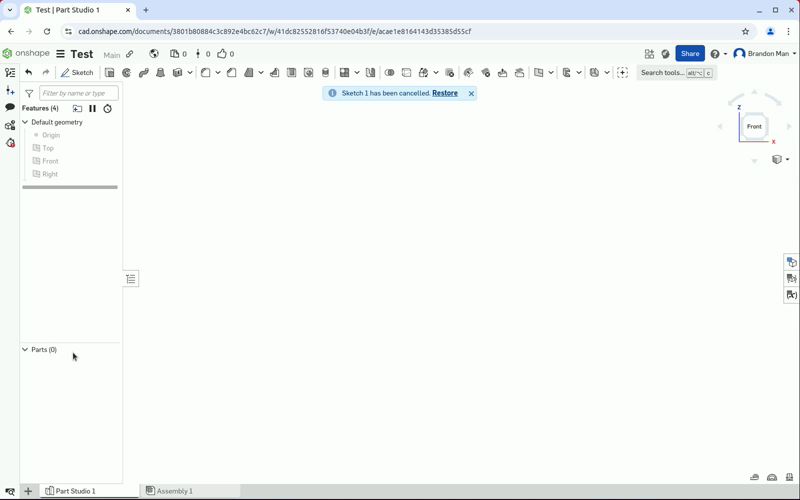
mouse_move(73, 352)
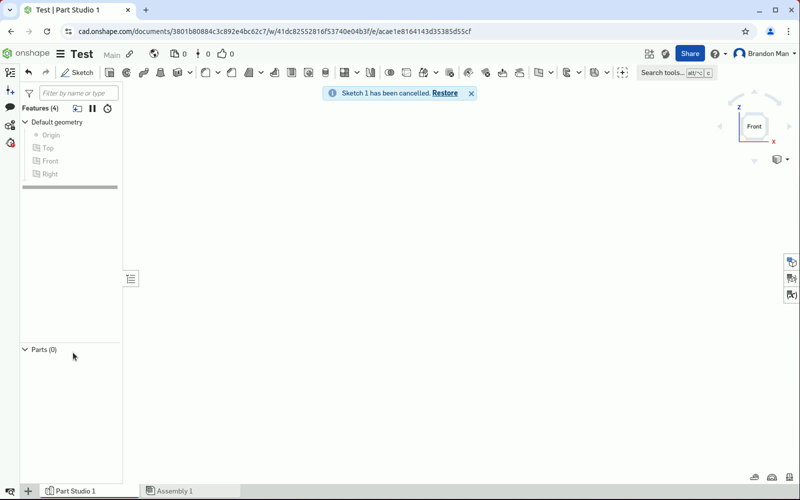
key(shift+y)
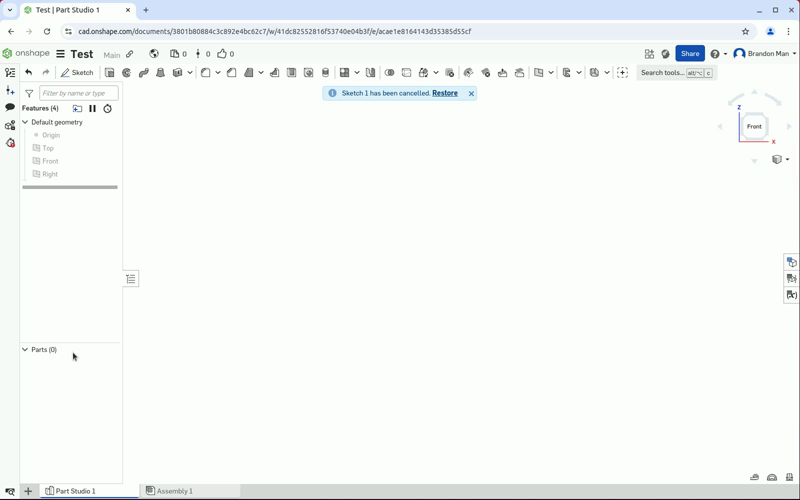
key(shift+s)
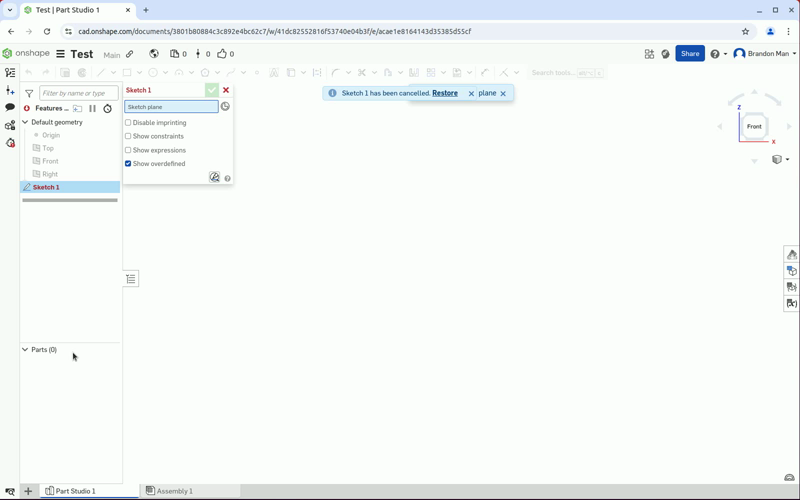
mouse_move(73, 163)
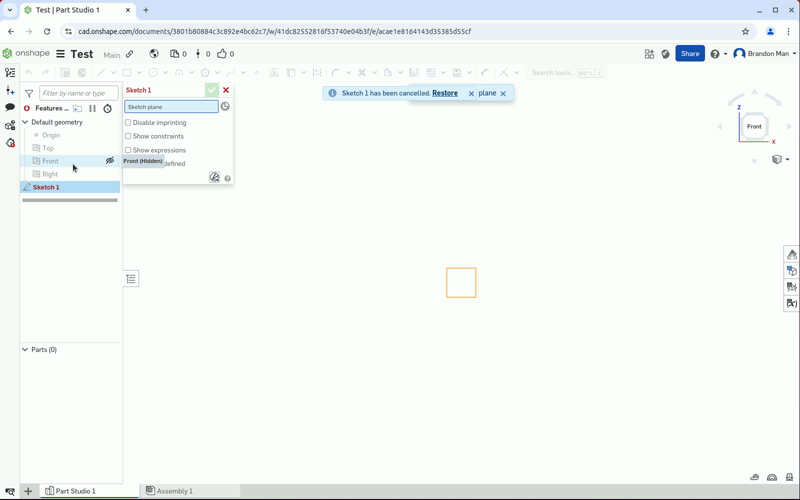
click(73, 163)
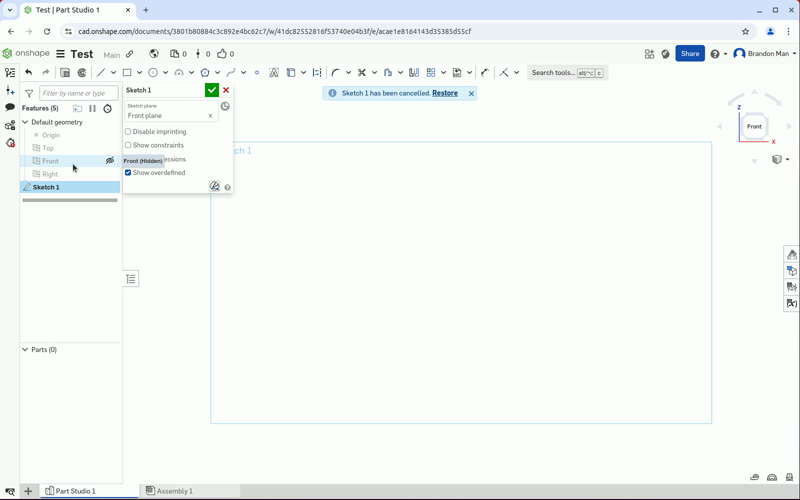
mouse_move(73, 352)
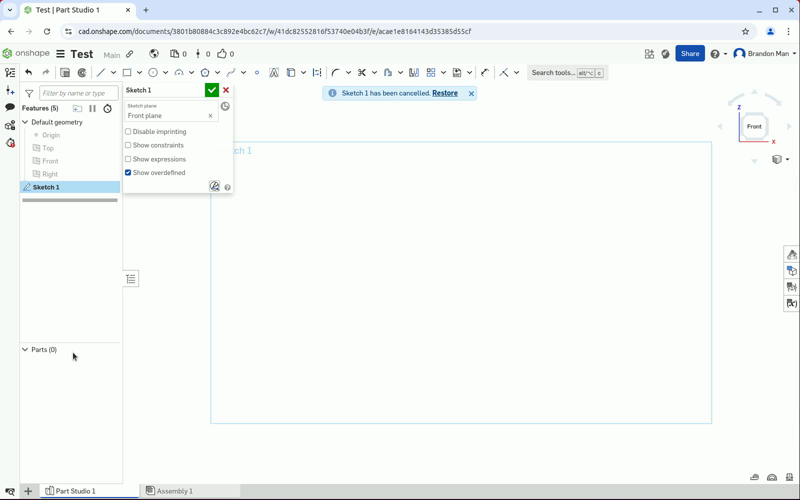
key(y)
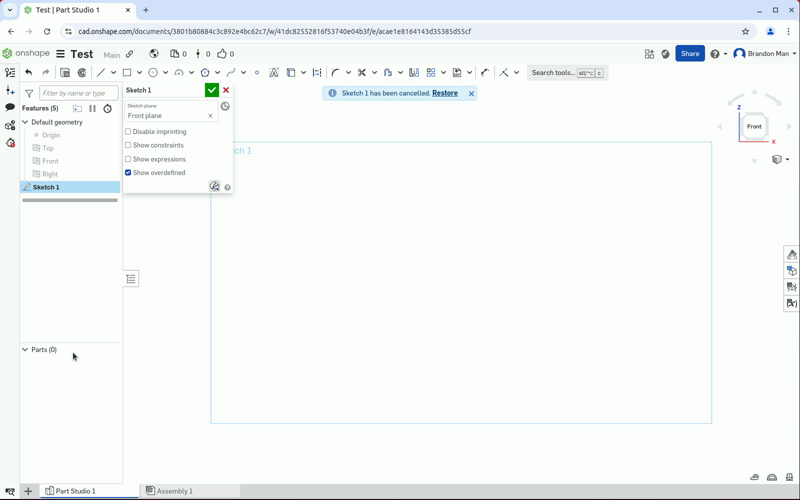
key(l)
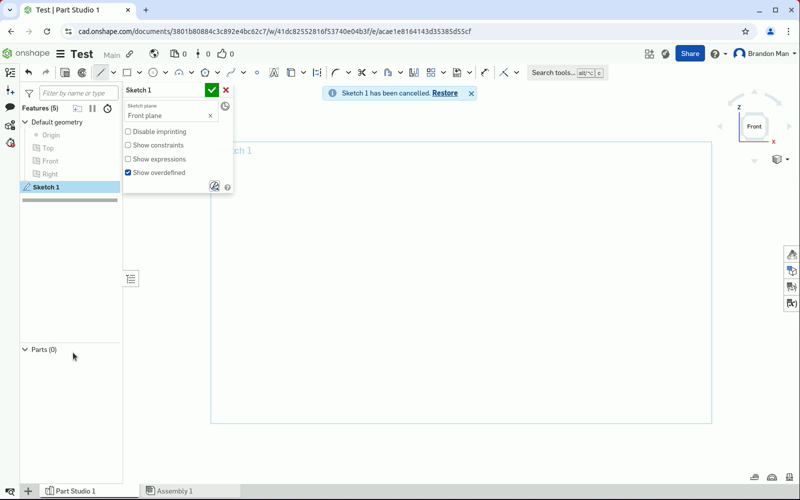
key_down(shift)
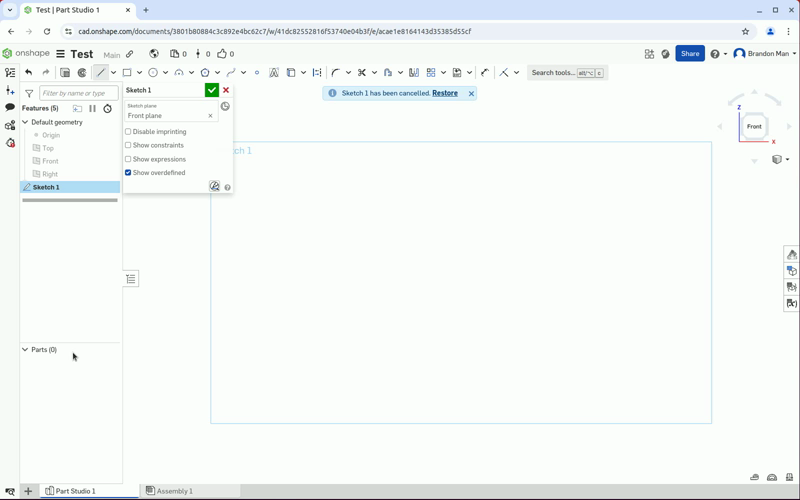
mouse_move(404, 315)
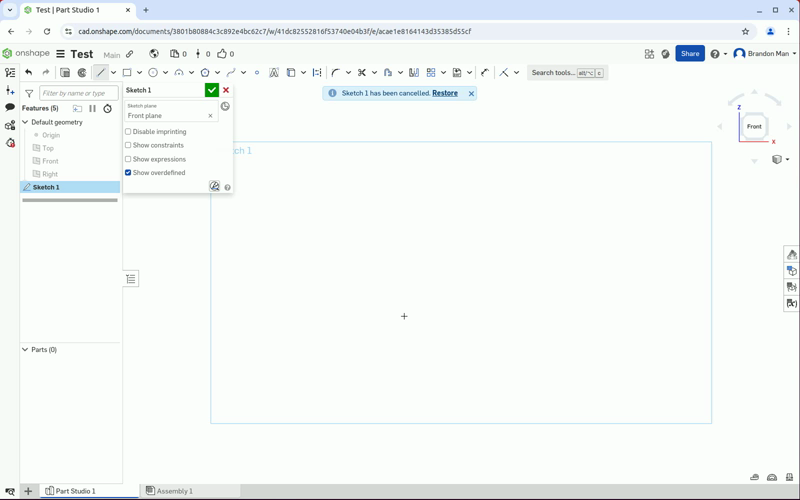
click(404, 315)
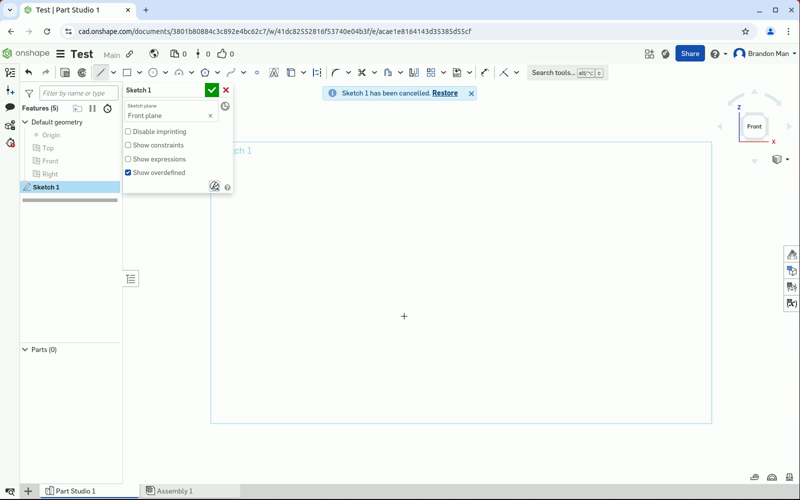
key_up(shift)
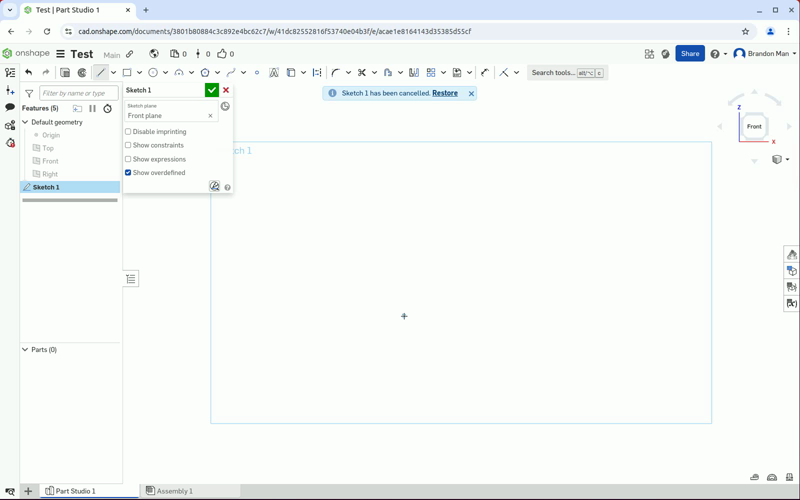
key_down(shift)
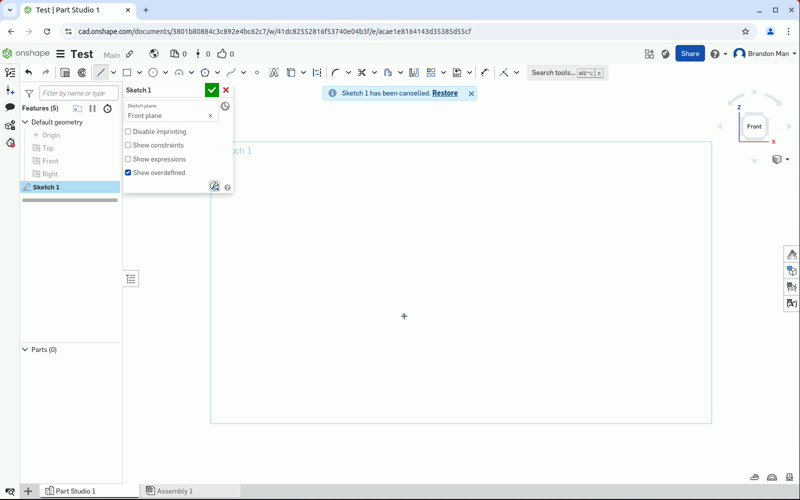
mouse_move(434, 315)
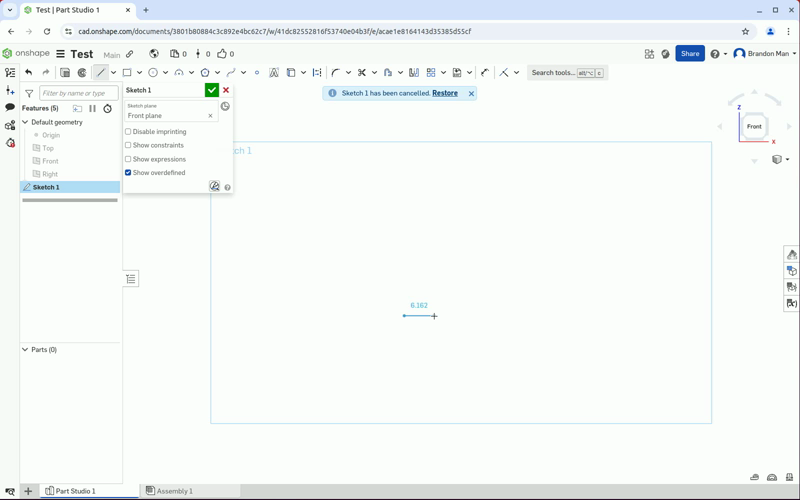
mouse_move(434, 315)
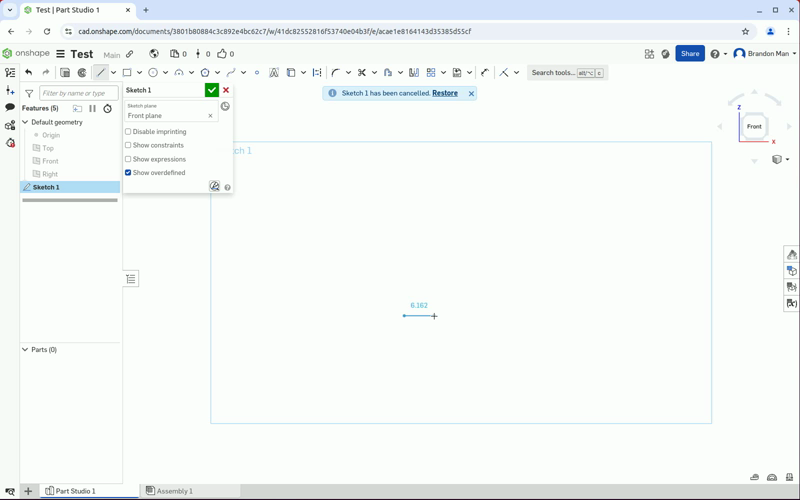
click(434, 315)
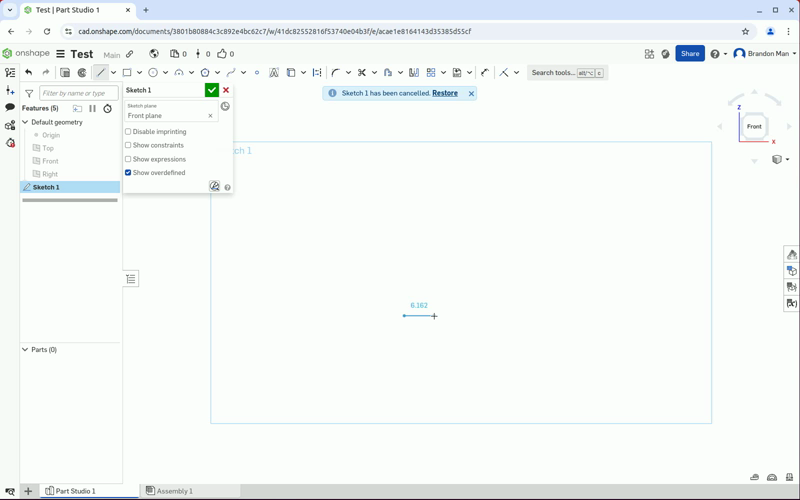
key_up(shift)
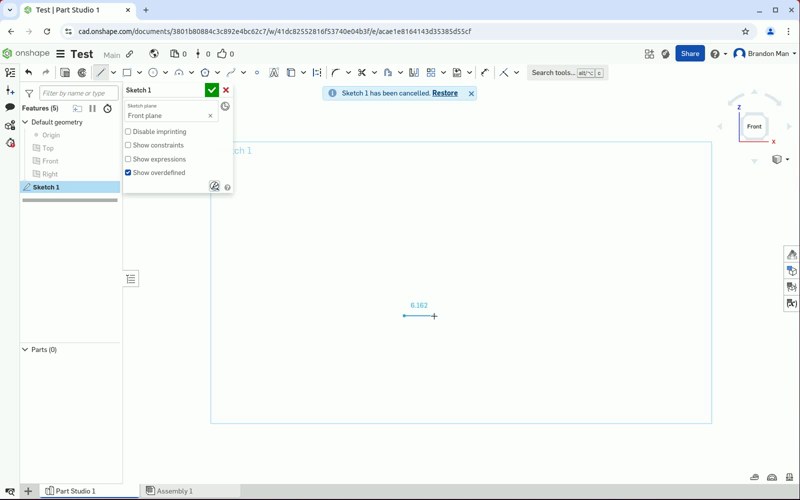
key_down(shift)
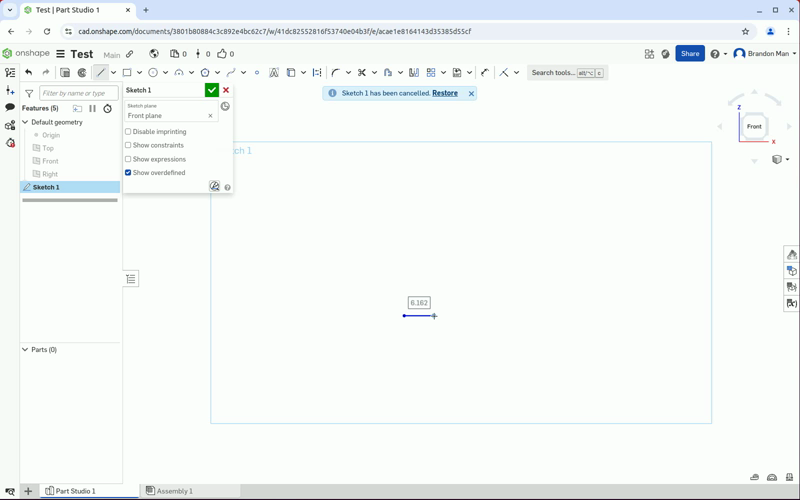
mouse_move(464, 315)
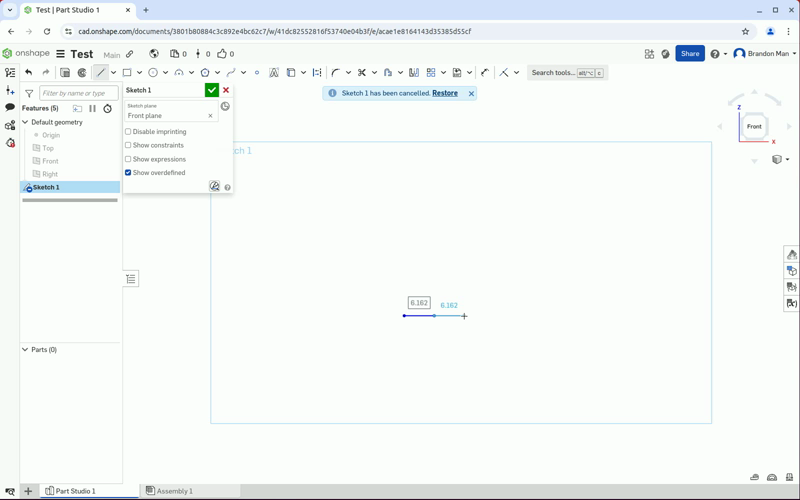
mouse_move(447, 299)
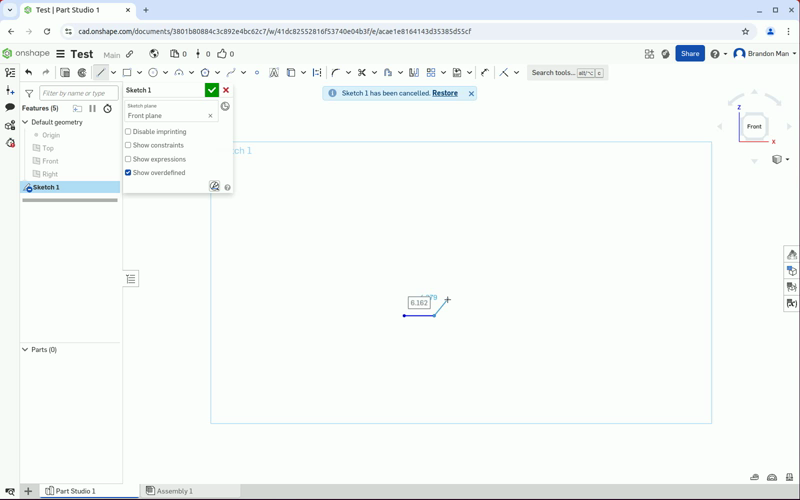
click(447, 299)
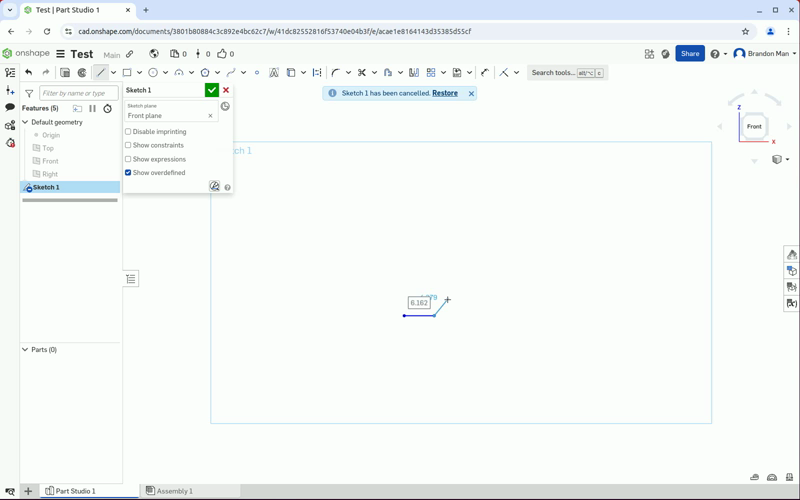
key_up(shift)
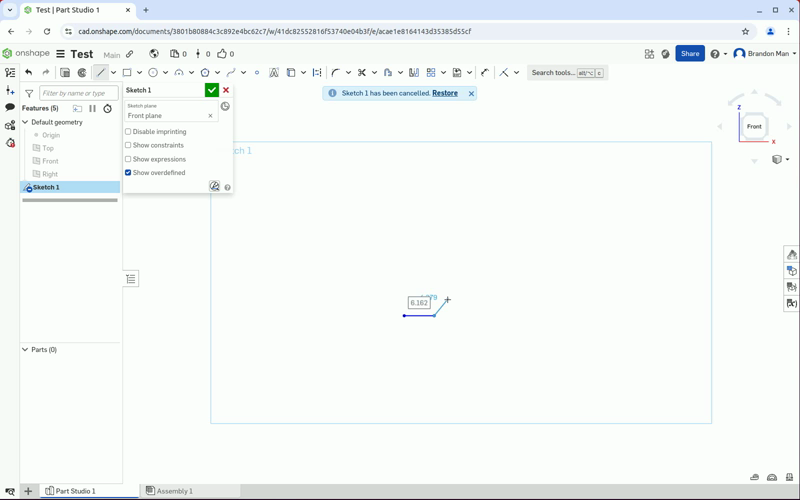
key(esc)
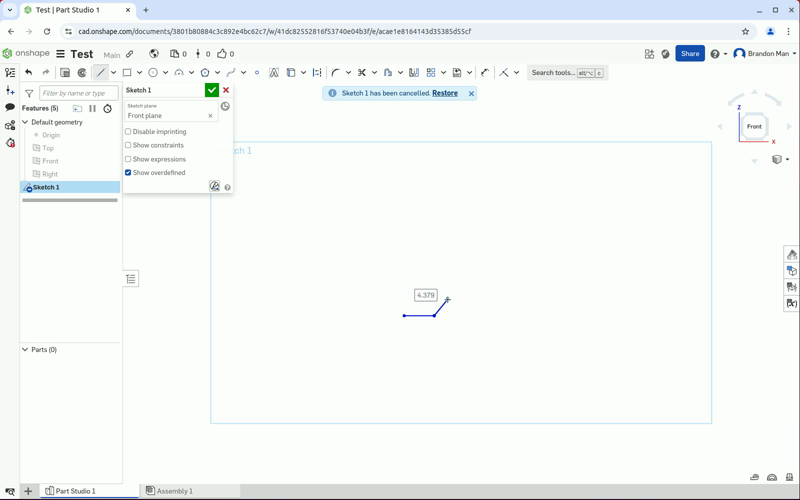
key(a)
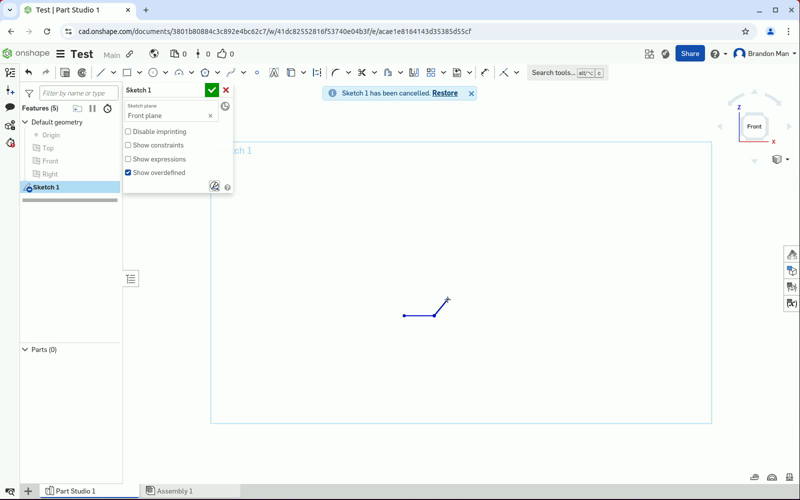
mouse_move(447, 299)
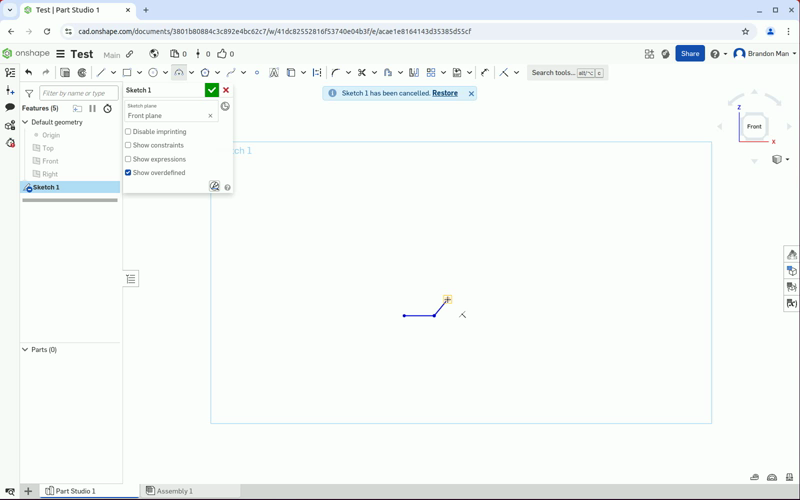
click(447, 299)
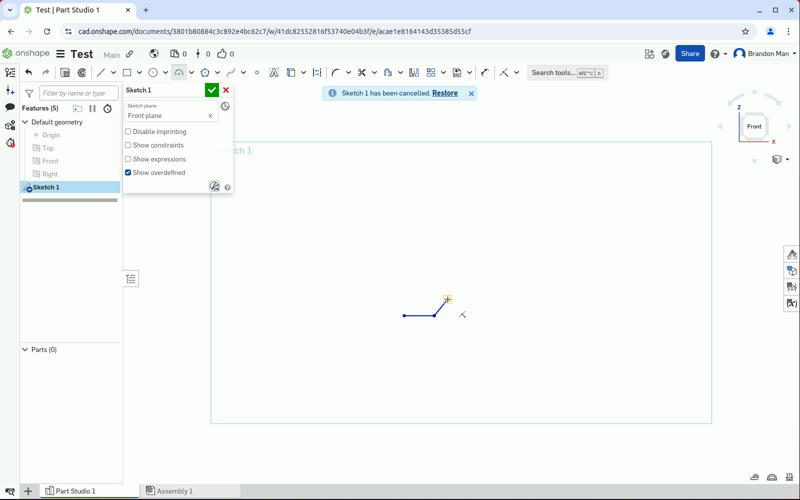
key_down(shift)
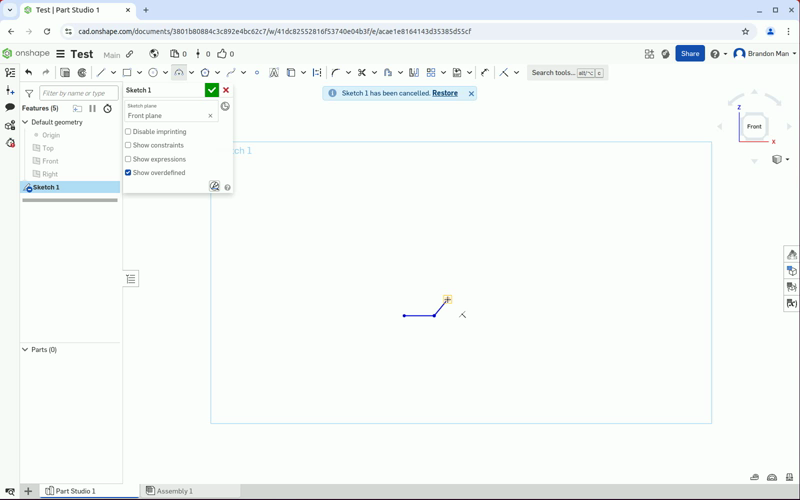
mouse_move(460, 263)
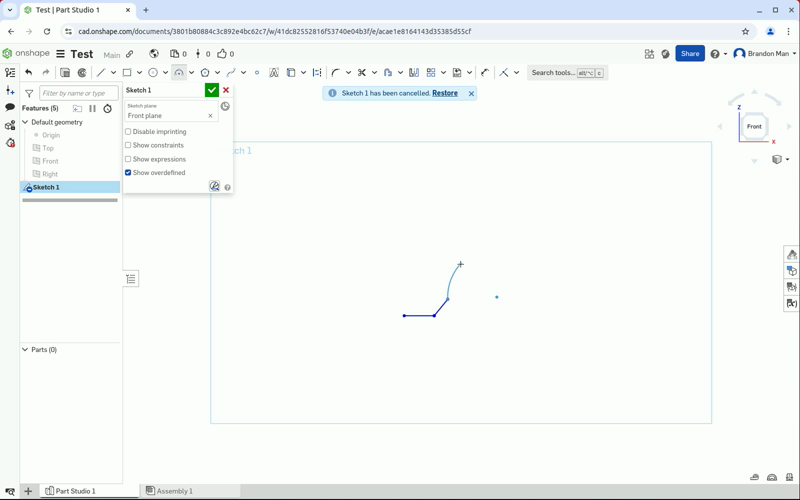
click(460, 263)
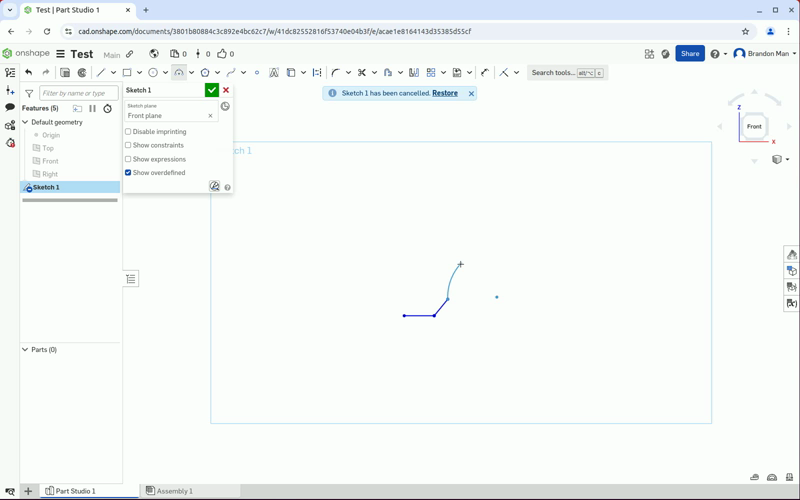
mouse_move(441, 276)
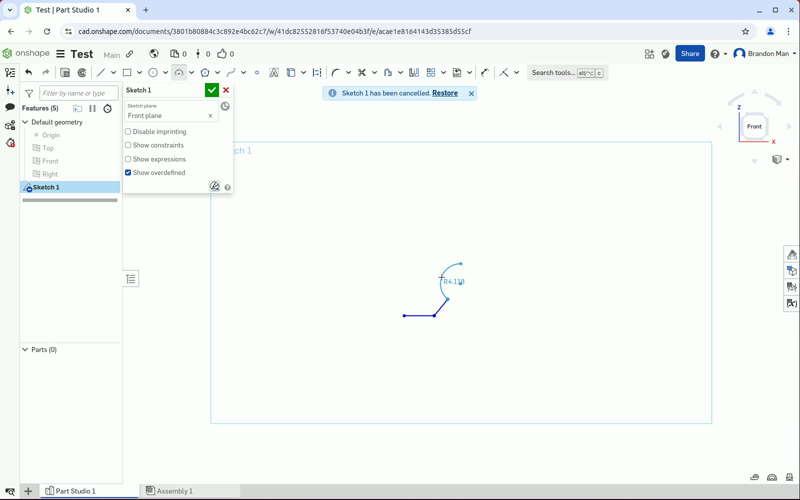
click(441, 276)
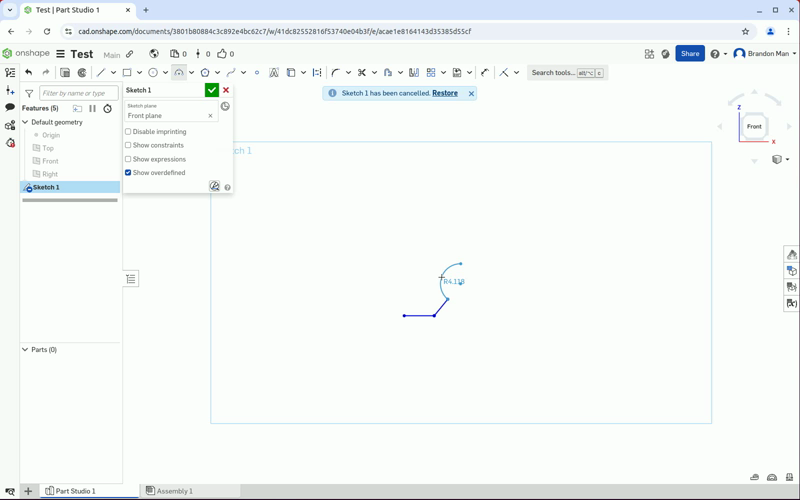
key_up(shift)
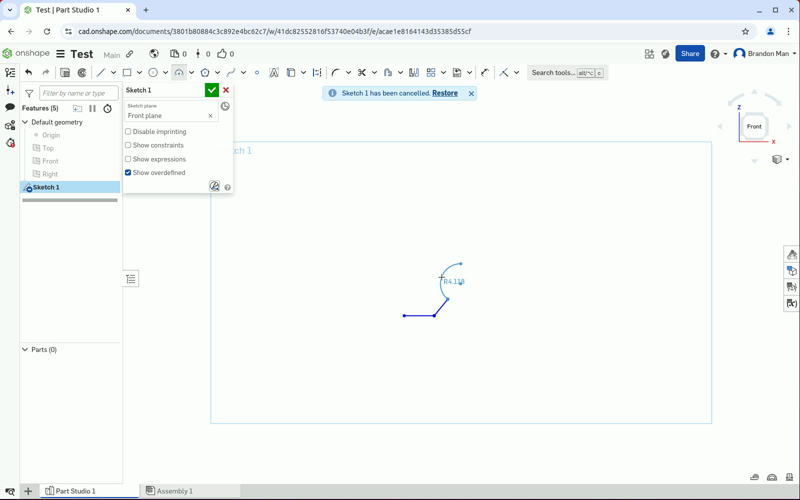
key(esc)
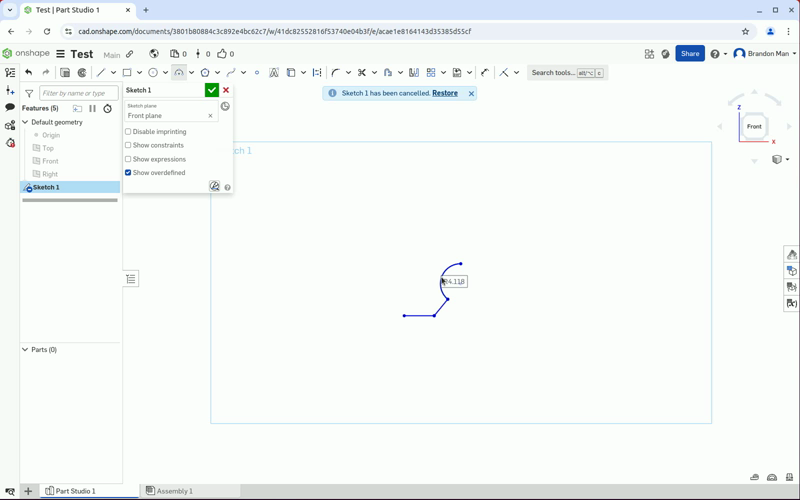
key(l)
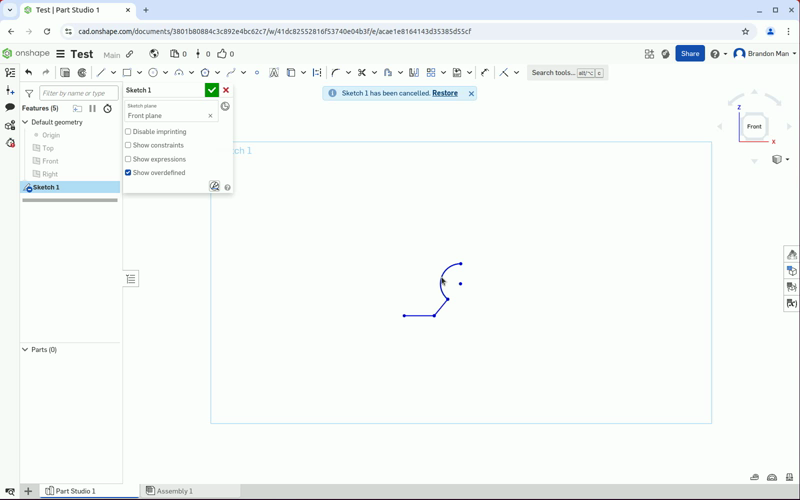
mouse_move(460, 263)
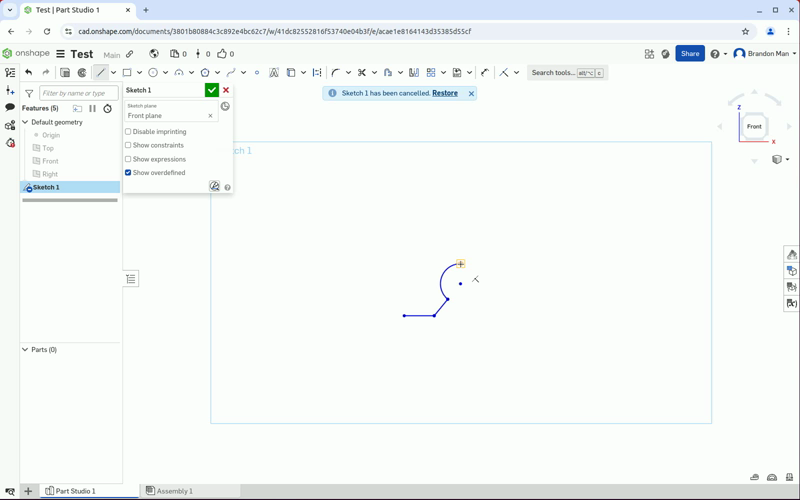
click(460, 263)
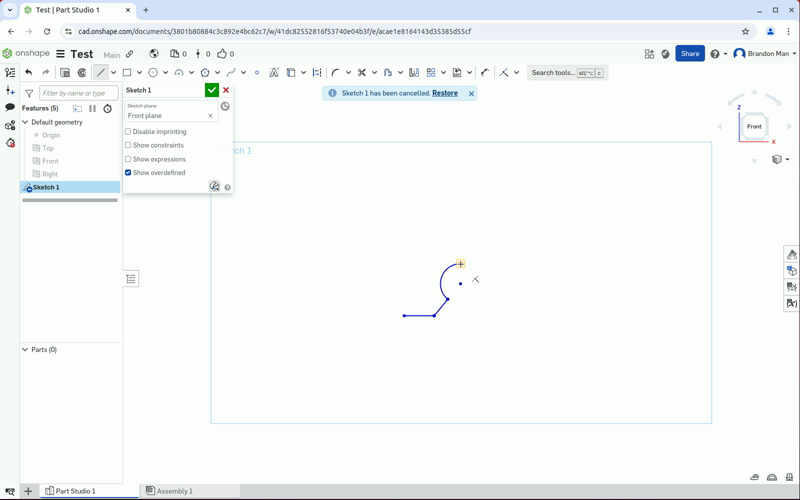
key_down(shift)
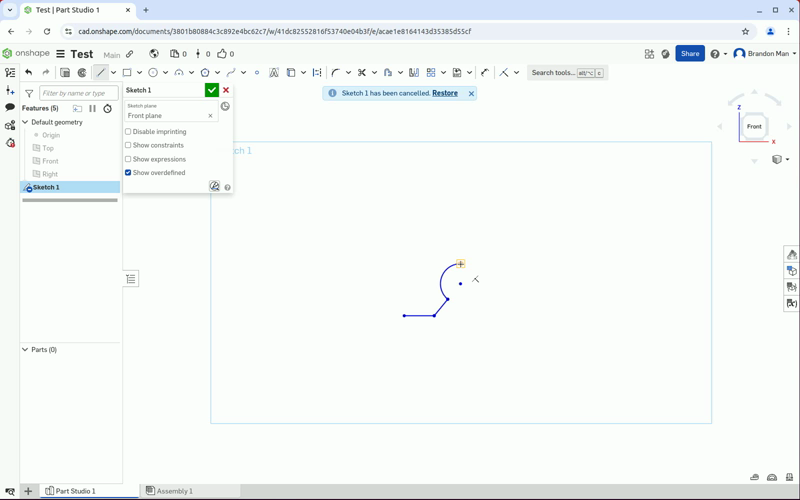
mouse_move(490, 263)
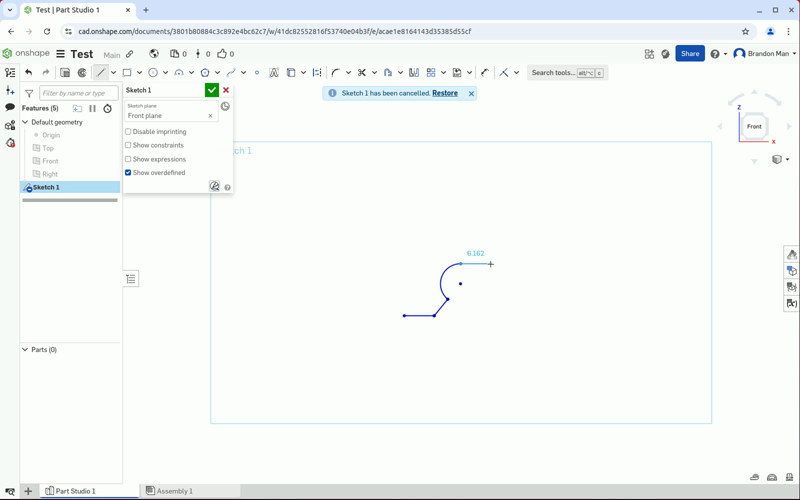
mouse_move(460, 233)
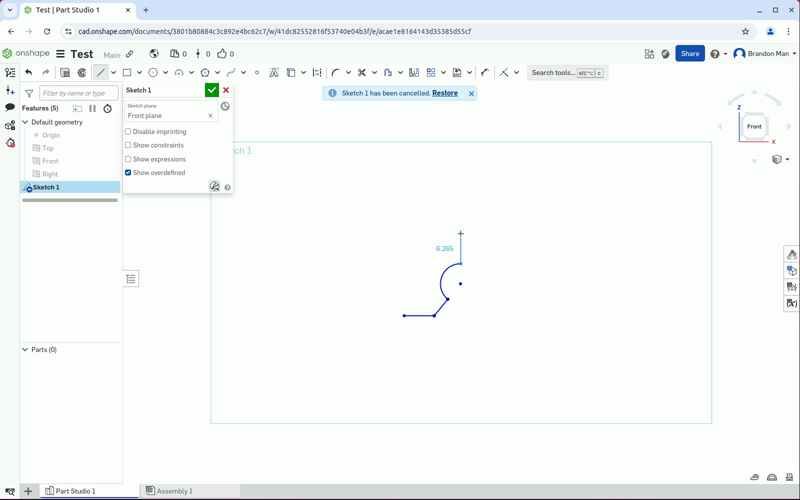
click(460, 233)
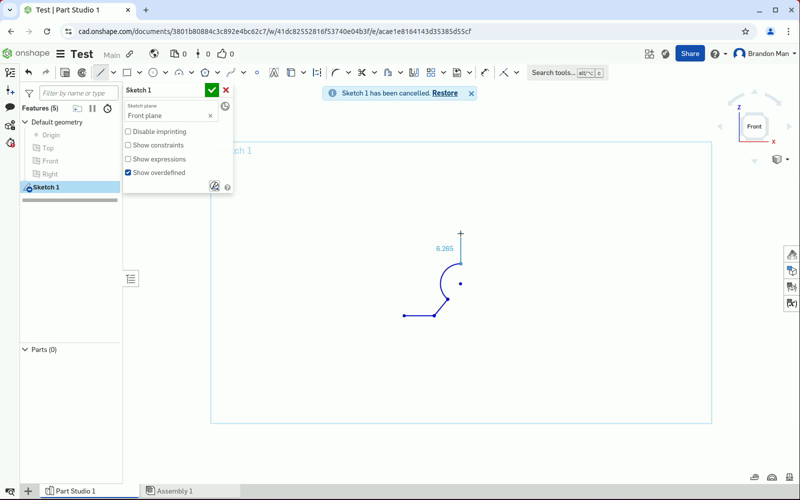
key_up(shift)
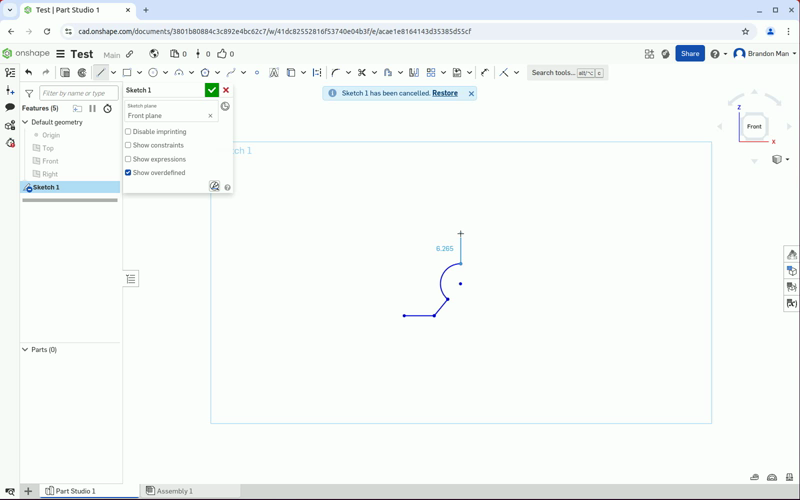
key_down(shift)
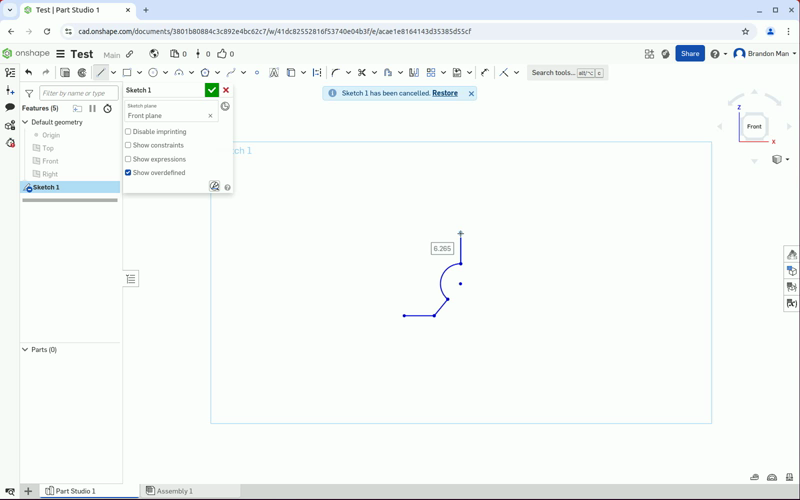
mouse_move(490, 233)
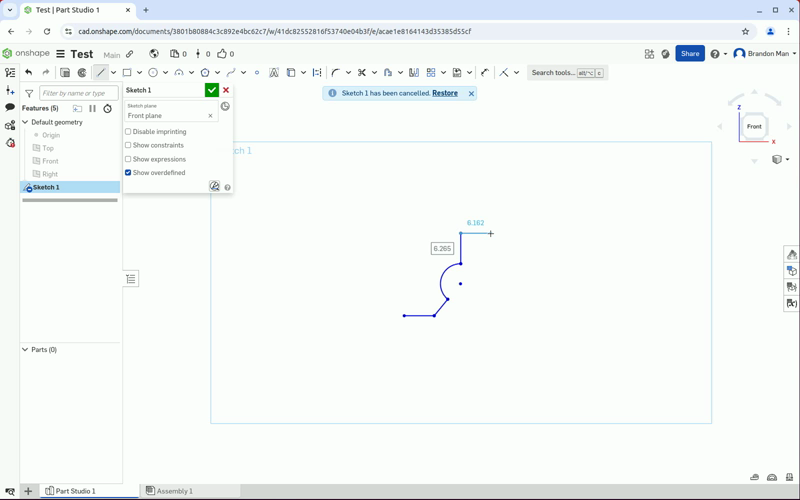
mouse_move(404, 233)
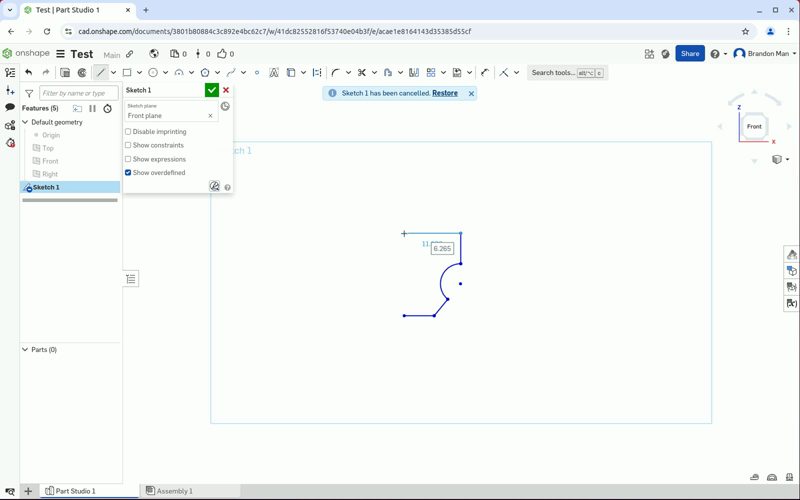
click(404, 233)
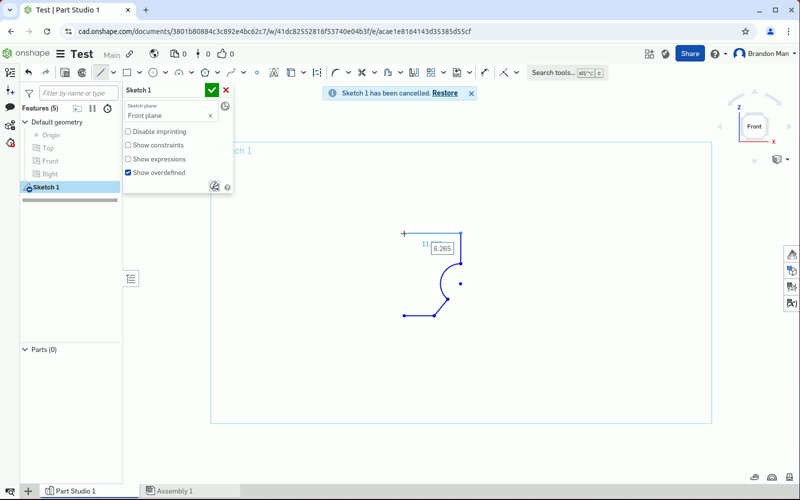
key_up(shift)
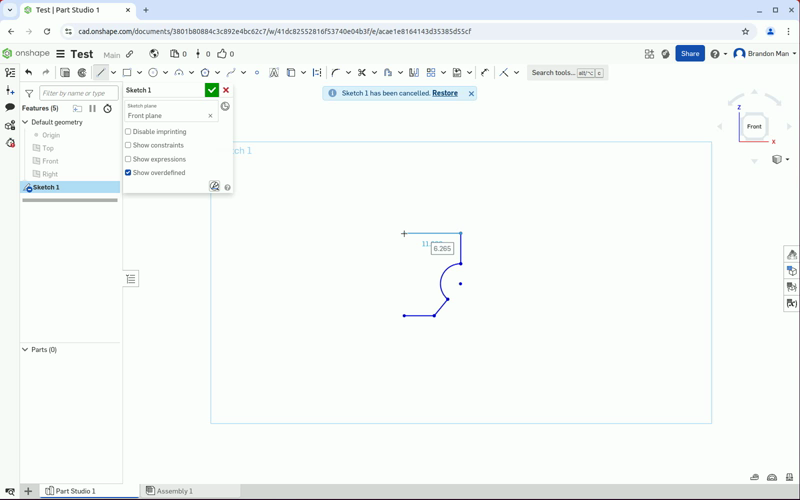
key_down(shift)
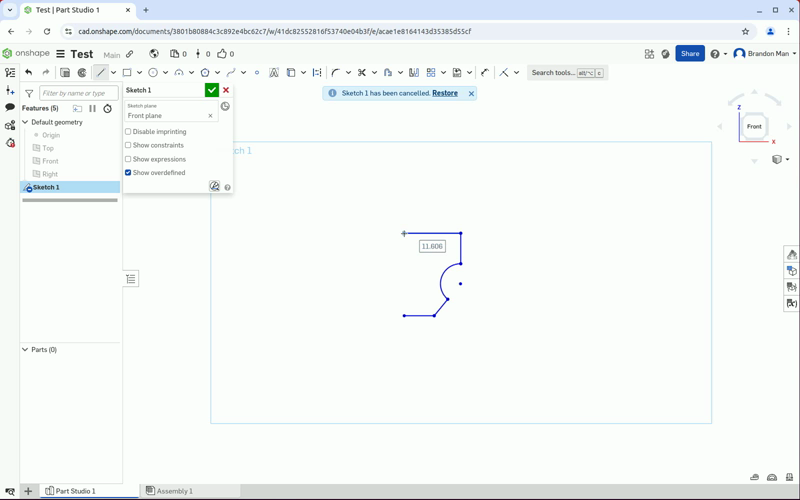
mouse_move(404, 315)
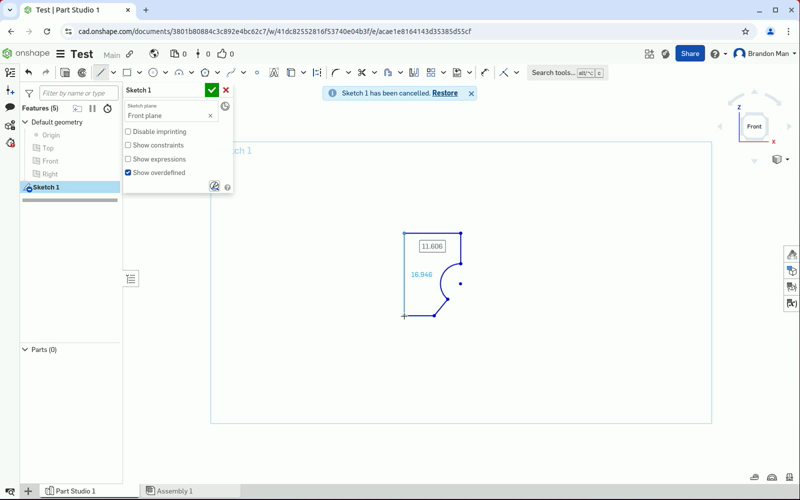
key_up(shift)
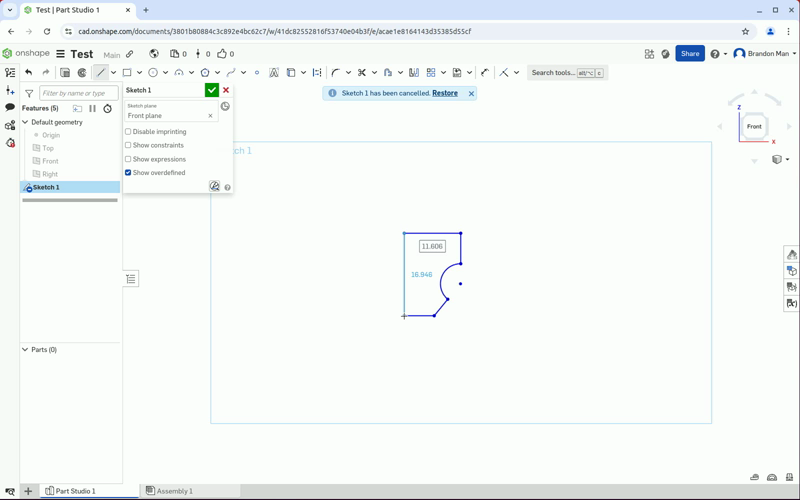
click(404, 315)
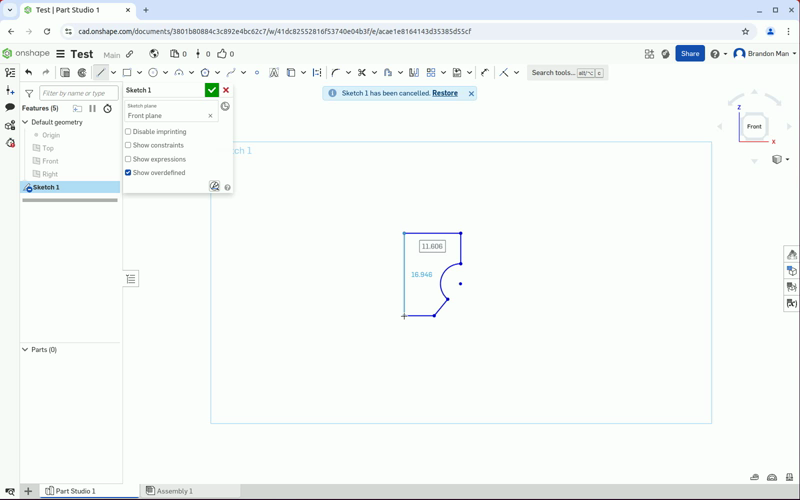
key(esc)
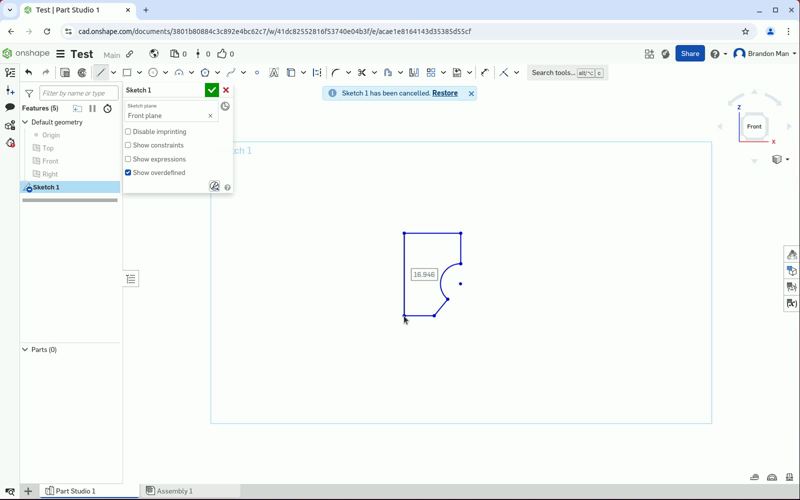
mouse_move(441, 240)
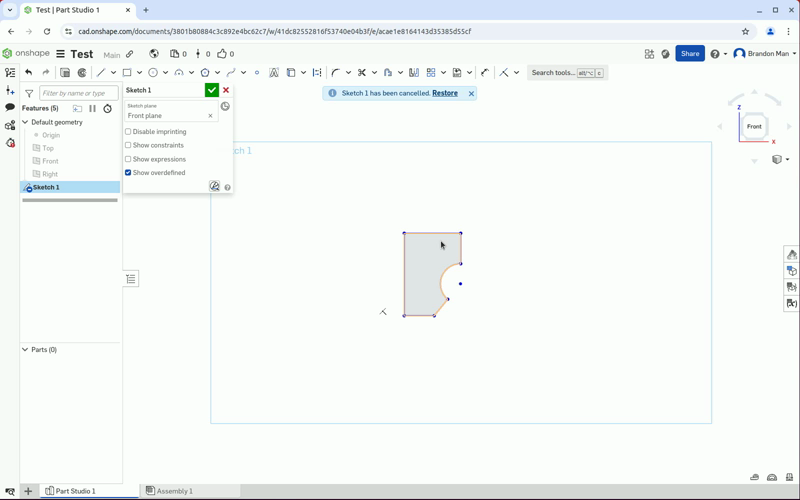
click(441, 240)
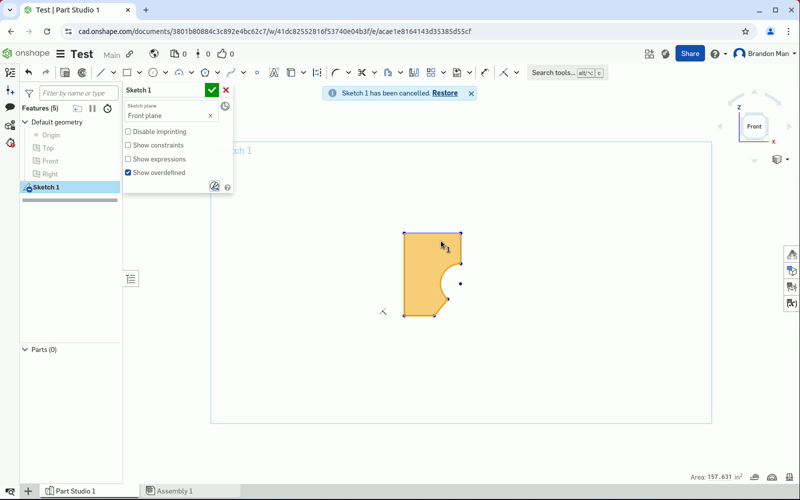
mouse_move(73, 352)
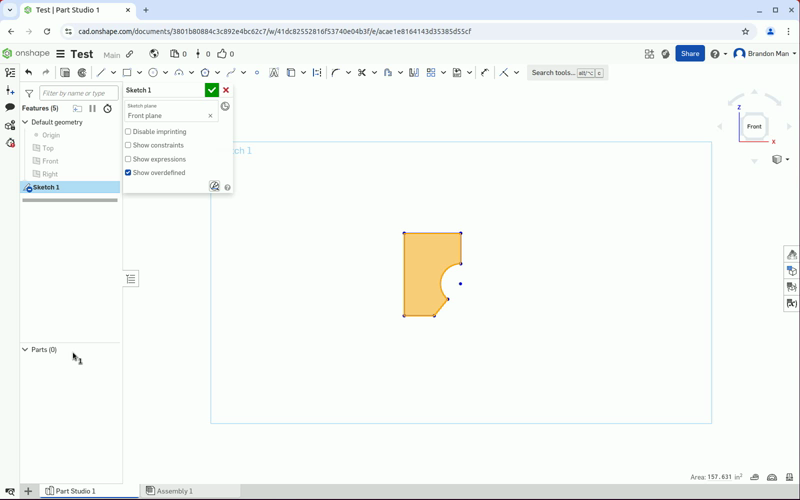
key(shift+y)
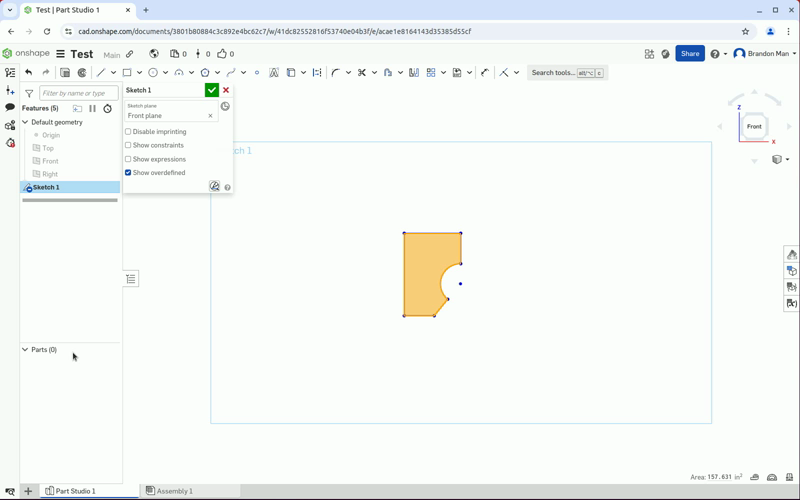
key(shift+e)
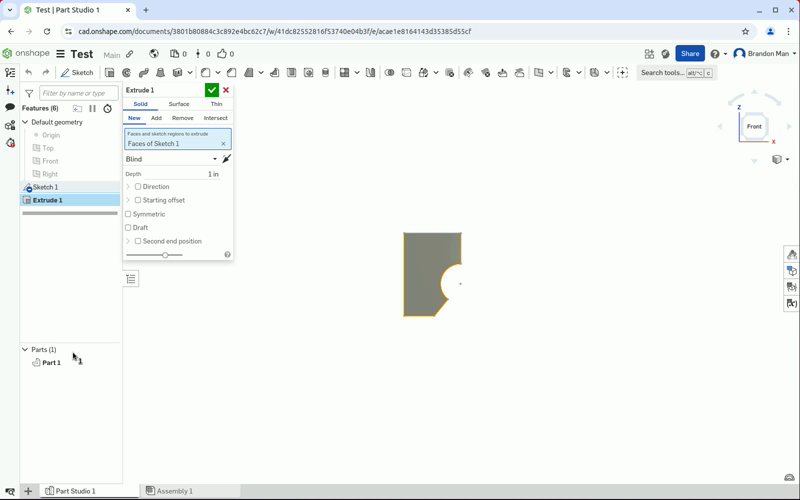
mouse_move(143, 106)
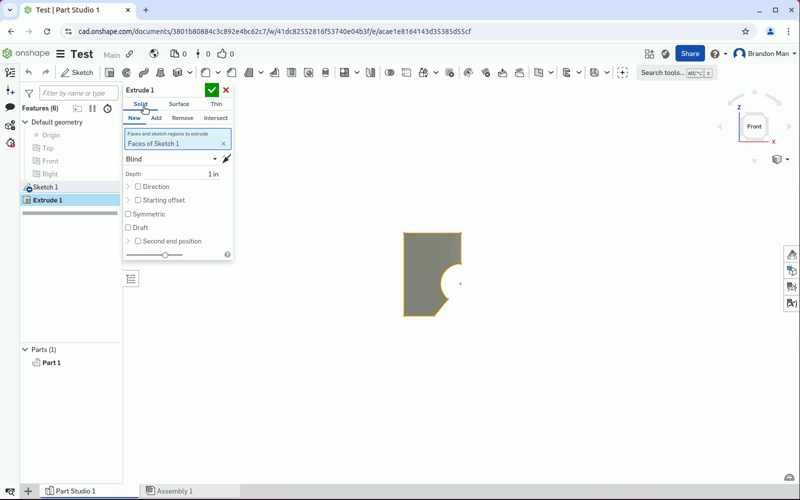
click(143, 106)
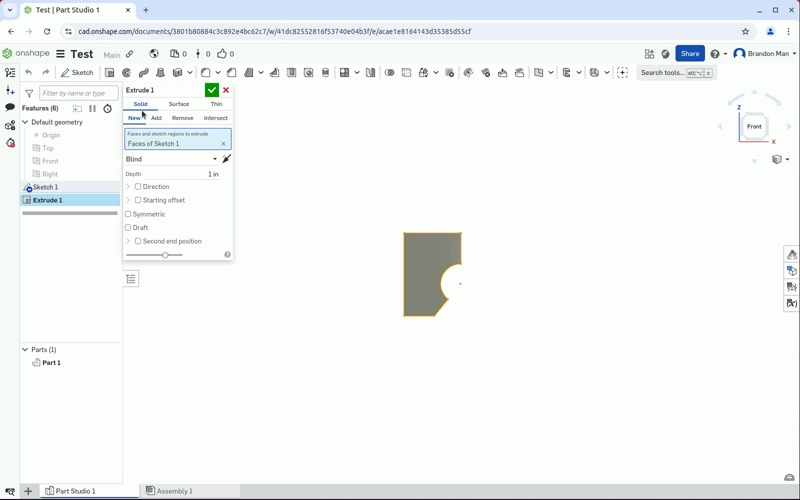
mouse_move(137, 120)
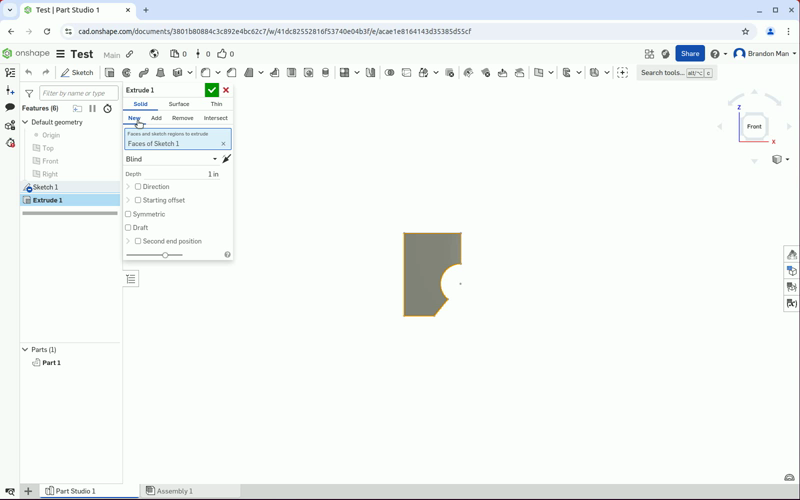
click(137, 120)
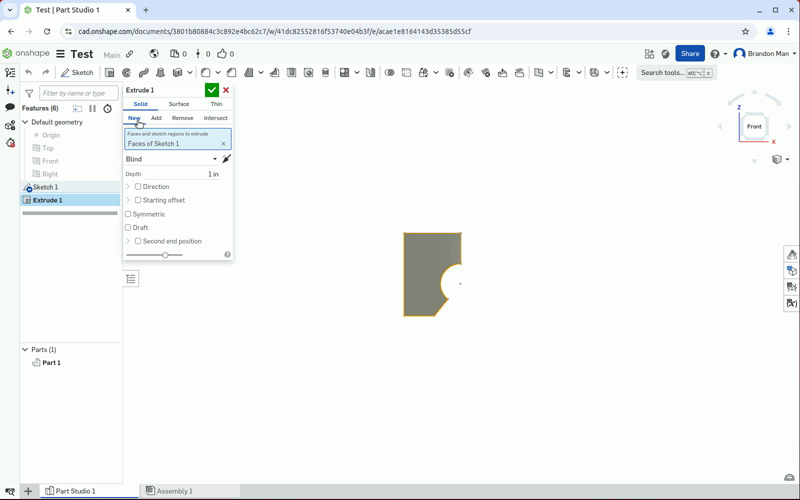
key(tab, 4)
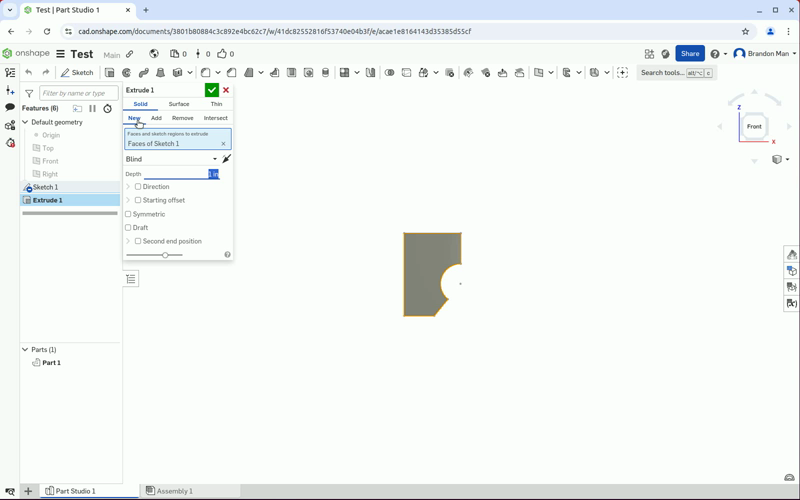
text(23.108)
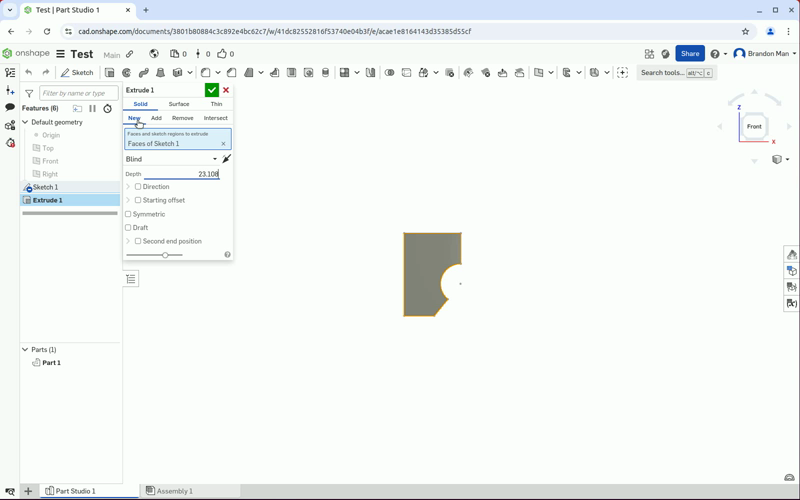
key(enter)
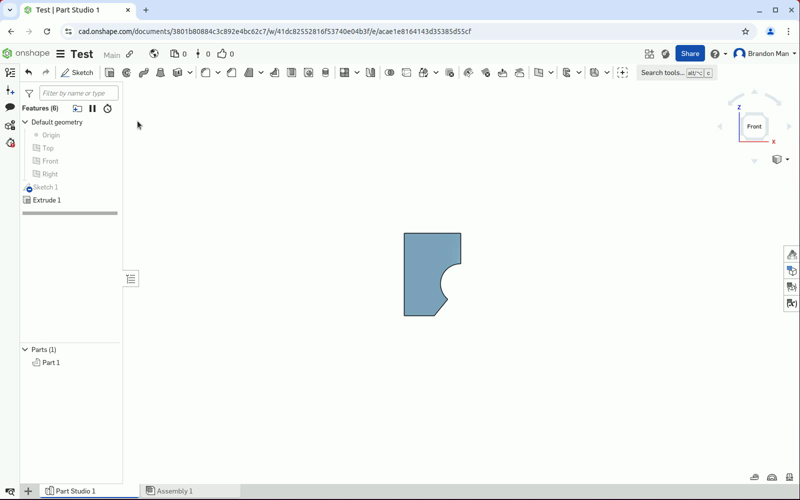
key(shift+h)
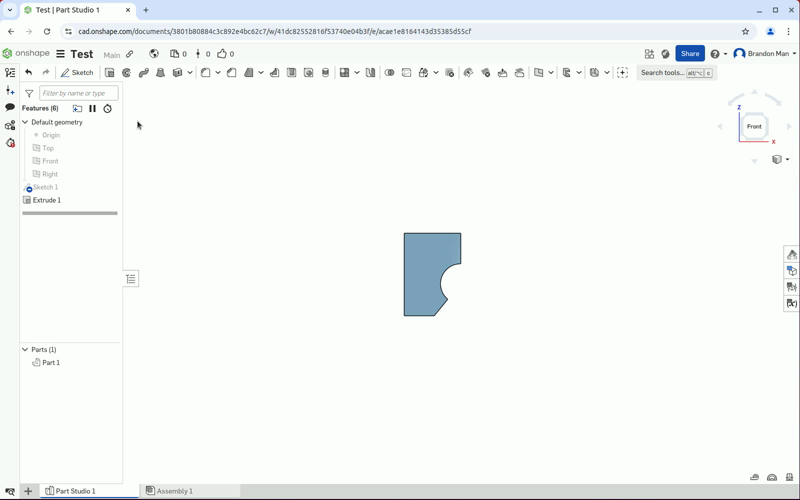
key(shift+h)
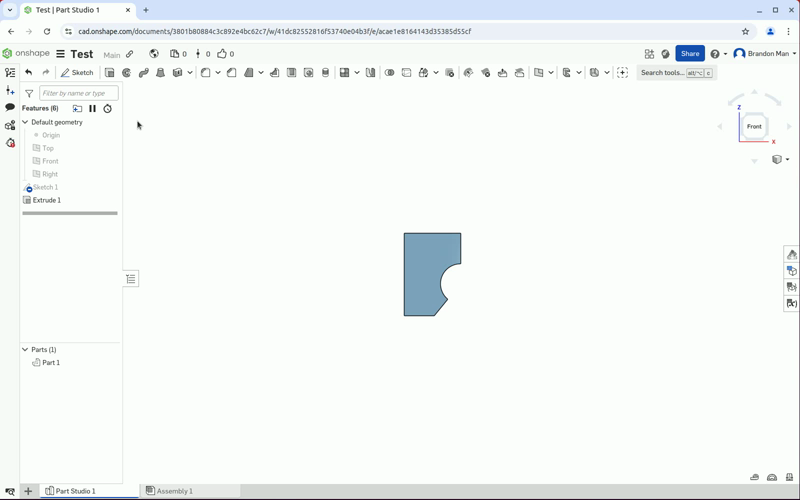
mouse_move(73, 189)
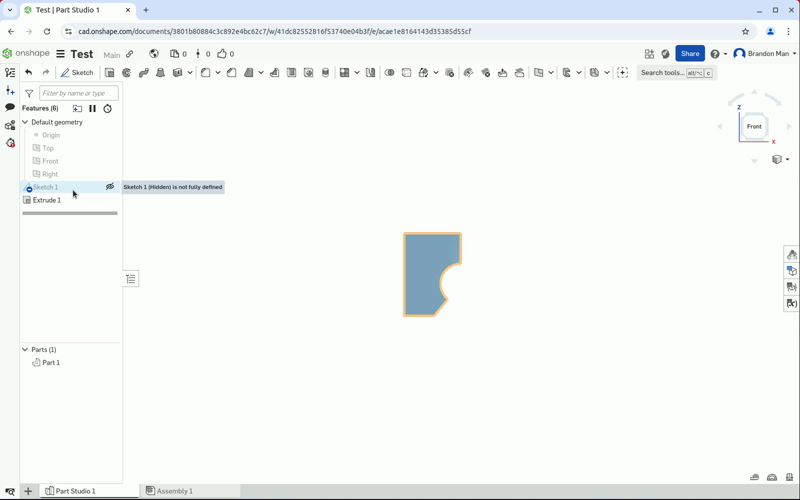
click(73, 189)
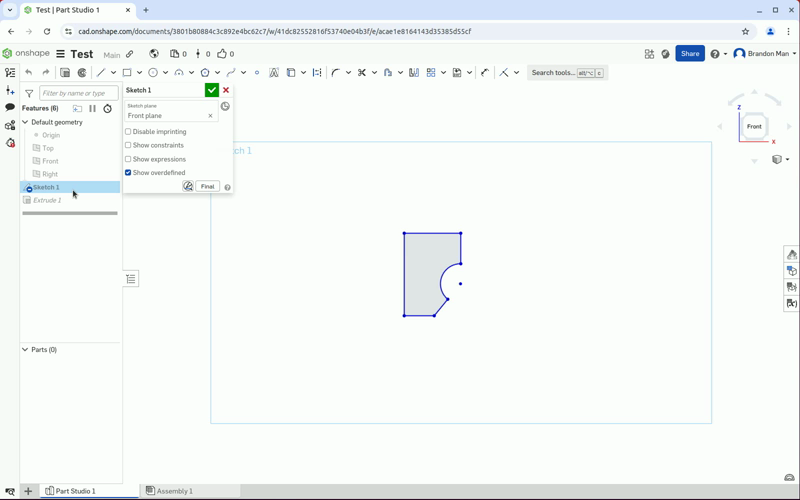
mouse_move(229, 92)
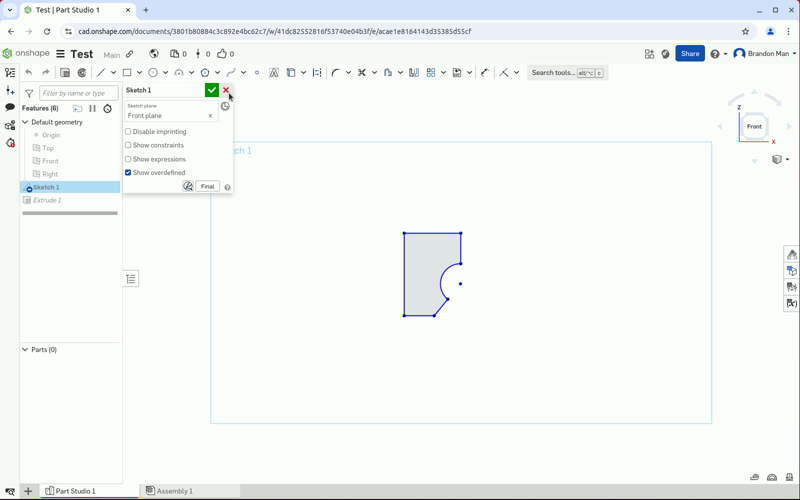
click(229, 92)
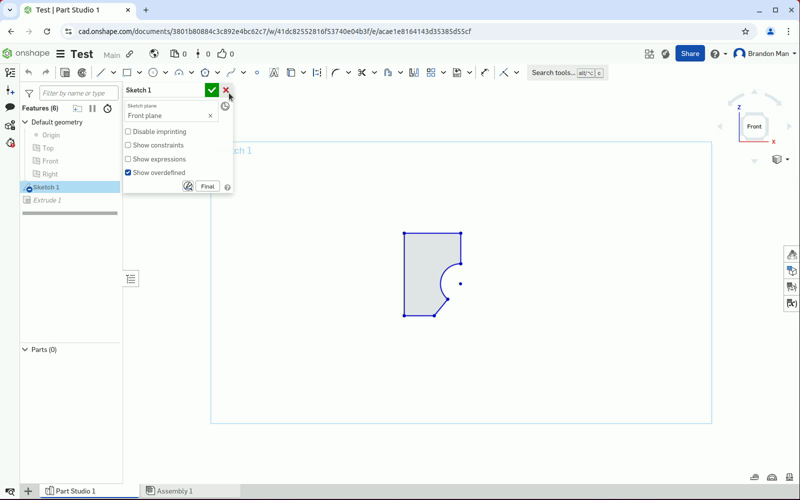
key(shift+s)
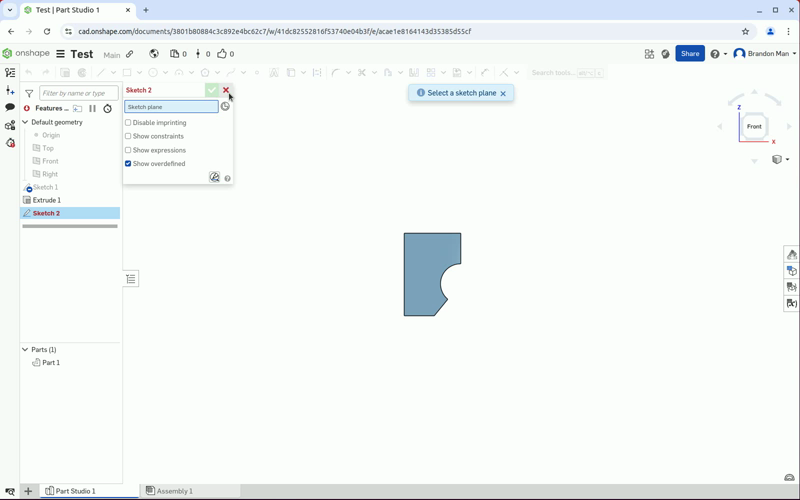
mouse_move(73, 163)
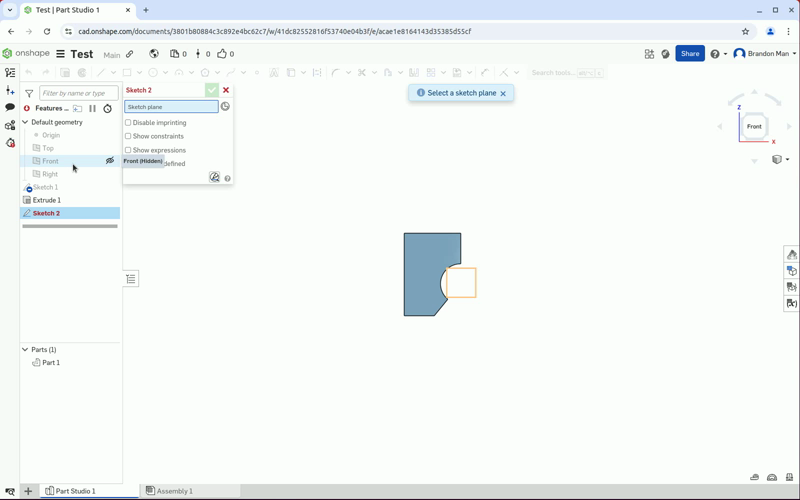
click(73, 163)
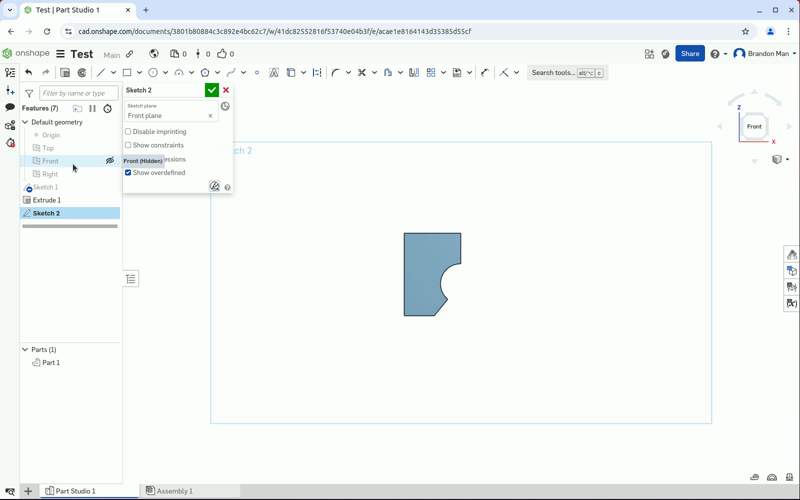
mouse_move(73, 352)
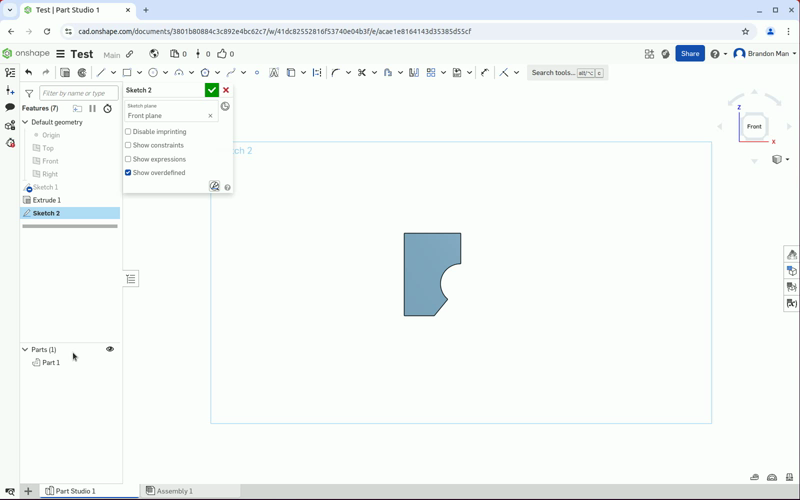
key(y)
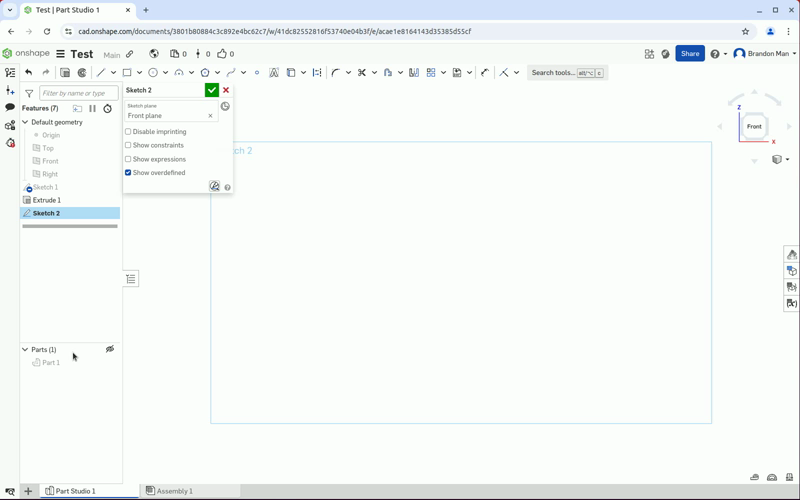
key(a)
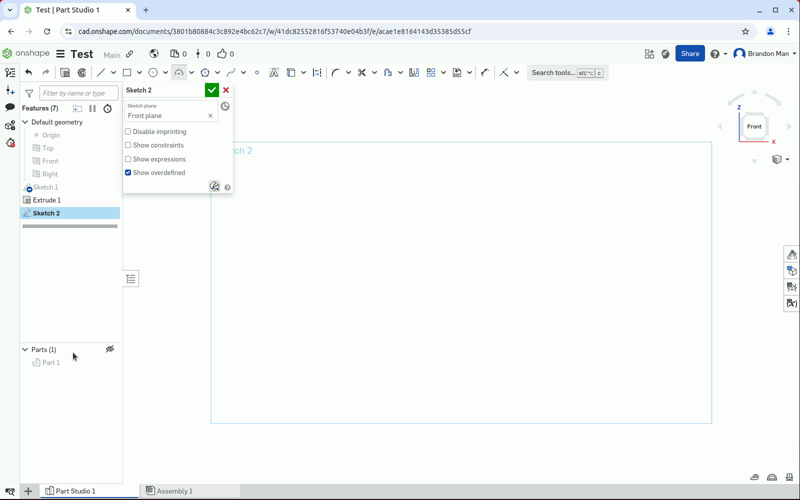
key_down(shift)
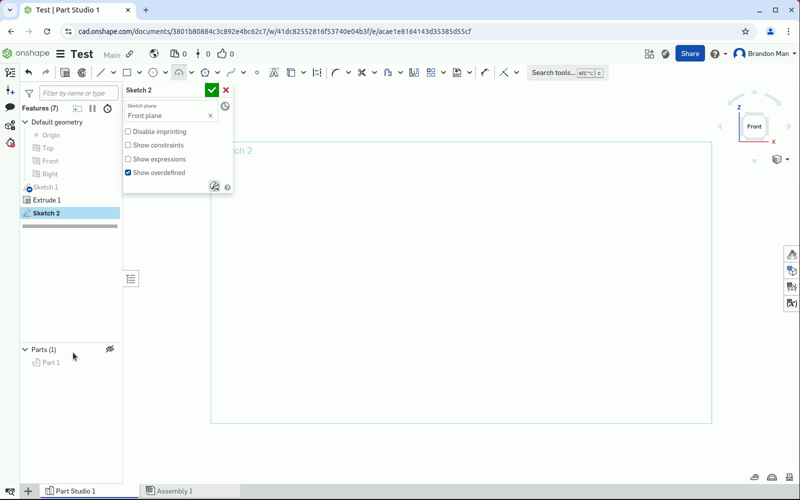
mouse_move(460, 262)
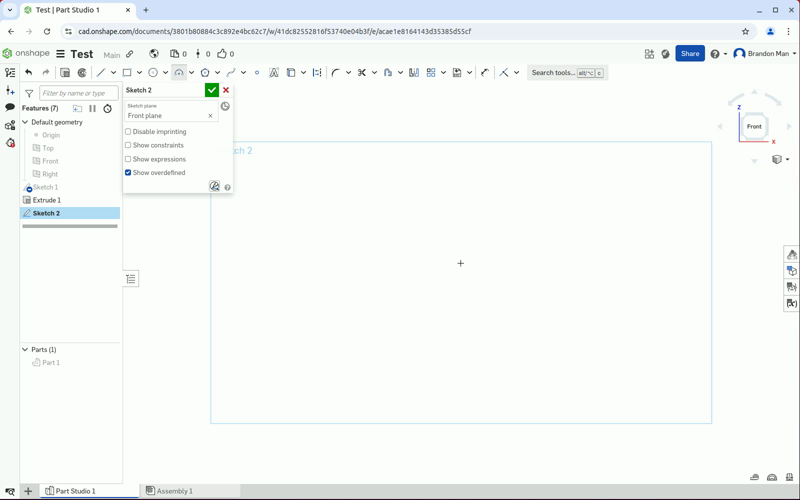
click(460, 262)
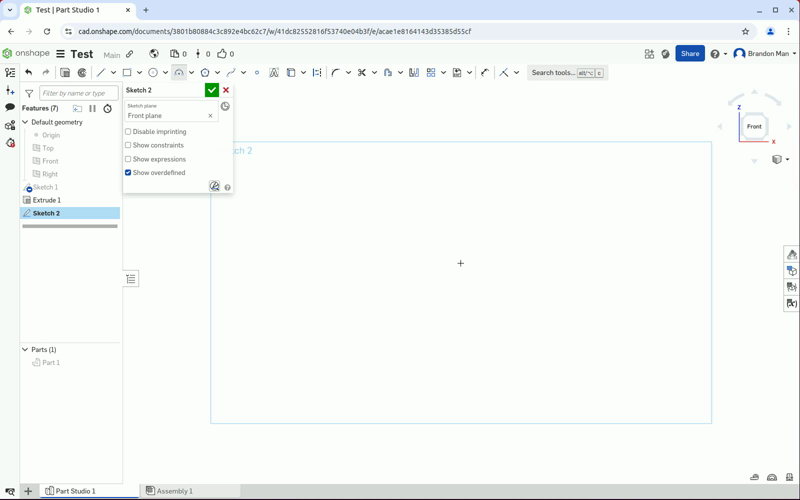
key_up(shift)
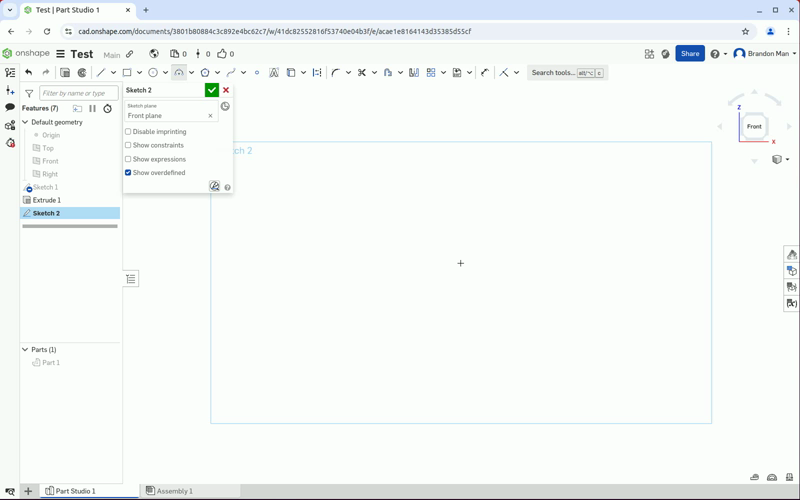
key_down(shift)
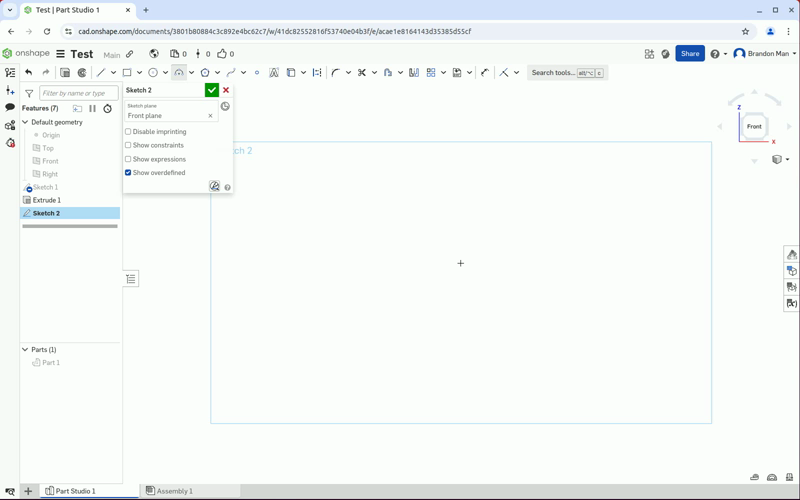
mouse_move(473, 298)
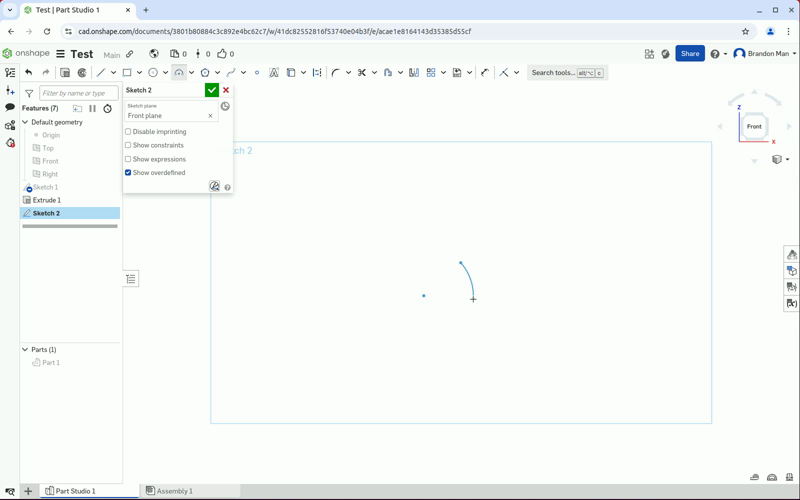
click(473, 298)
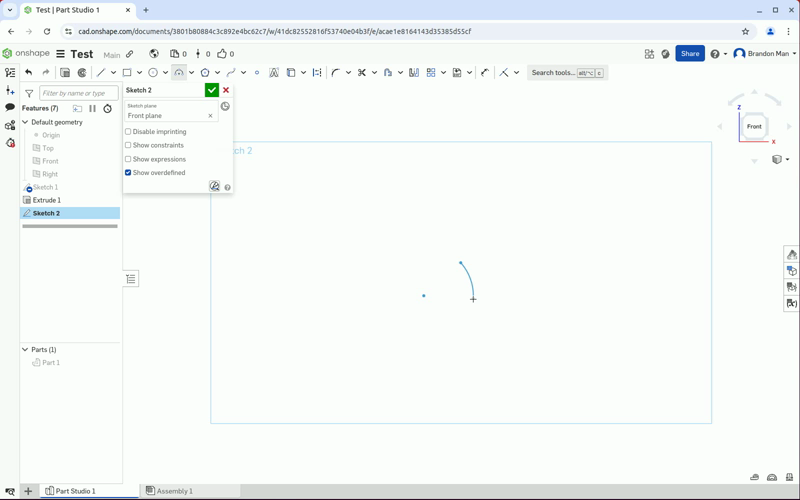
mouse_move(479, 276)
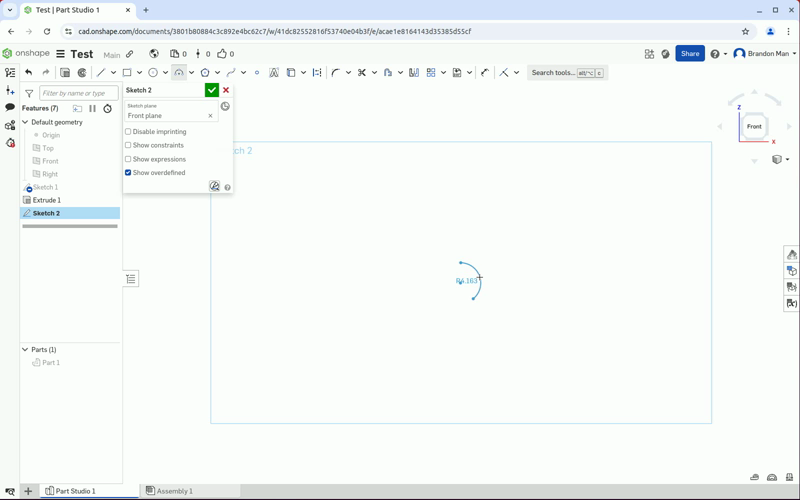
click(479, 276)
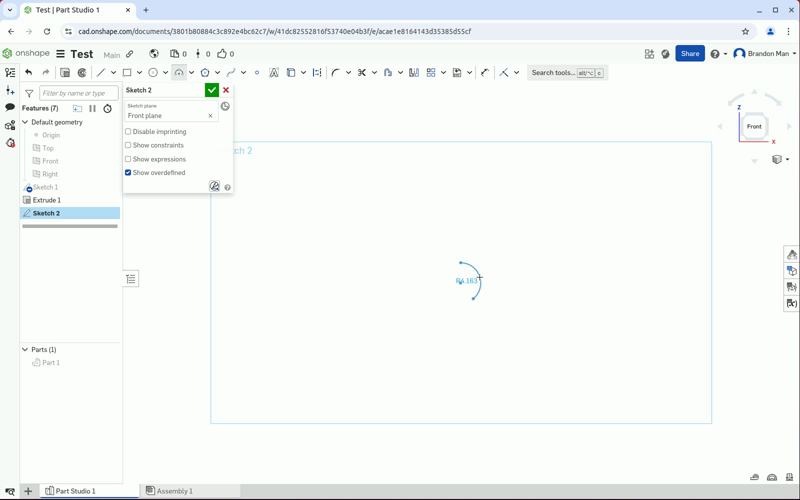
key_up(shift)
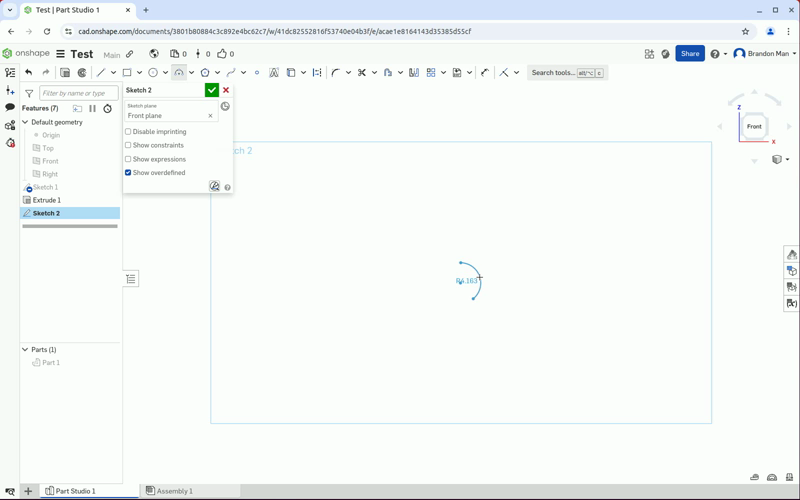
key(esc)
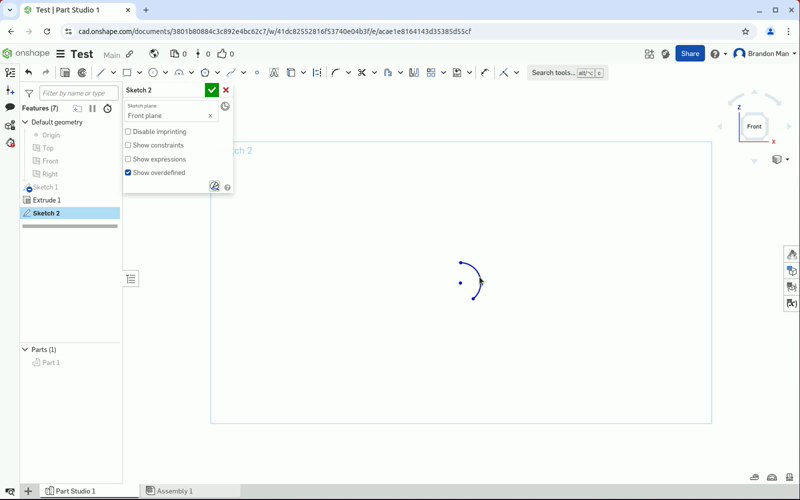
key(l)
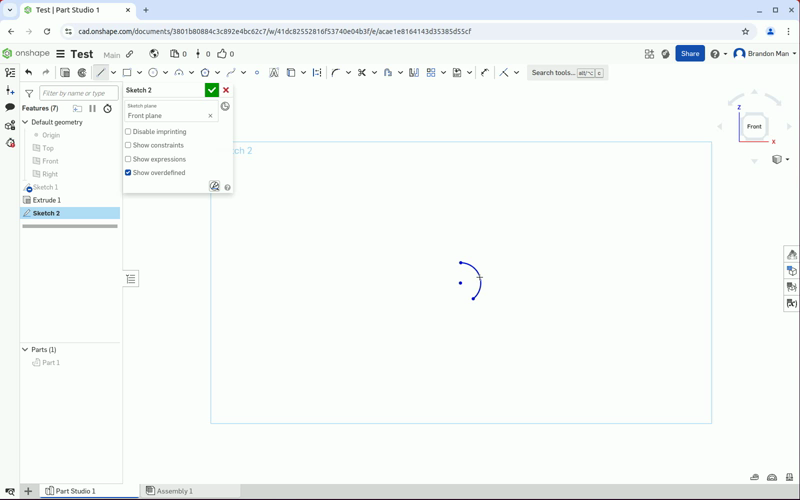
mouse_move(473, 298)
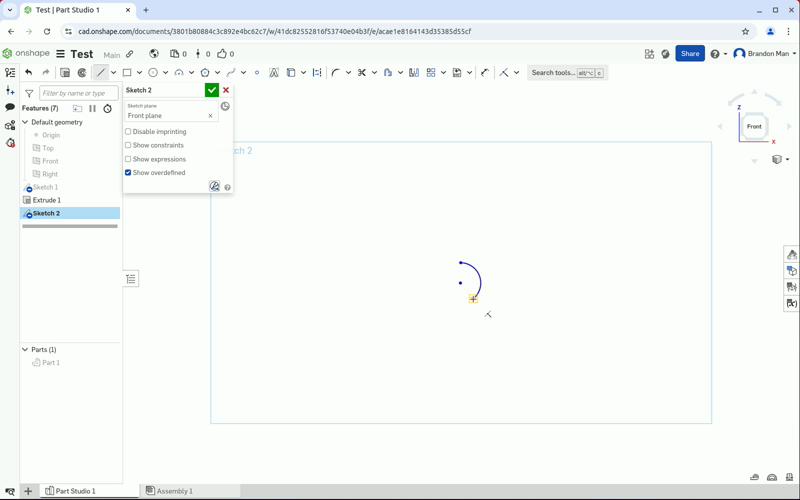
click(473, 298)
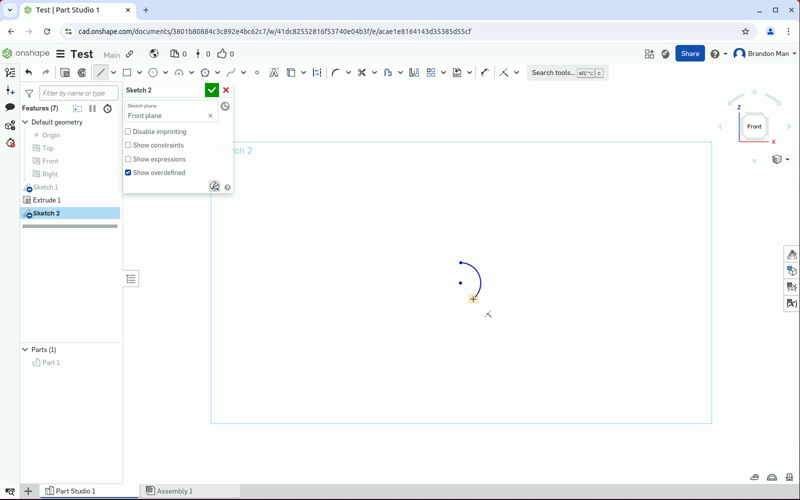
key_down(shift)
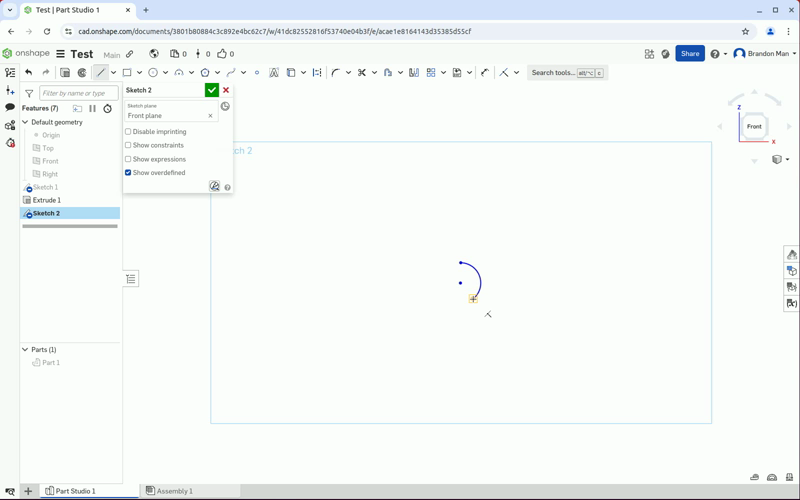
mouse_move(503, 298)
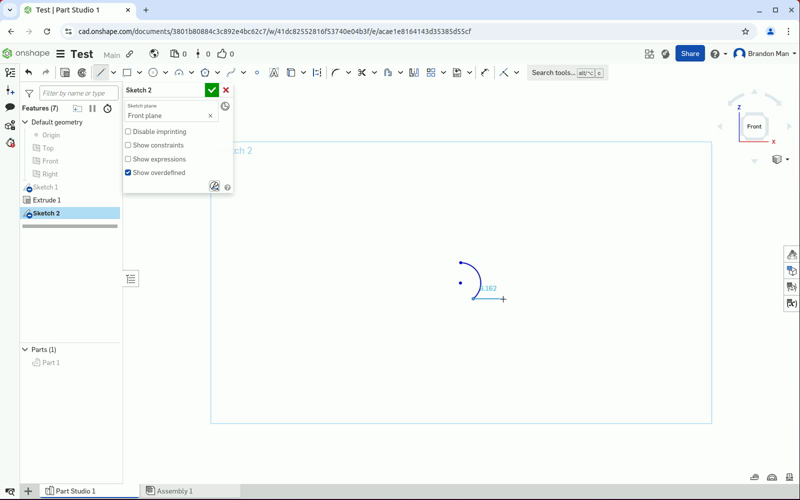
mouse_move(487, 316)
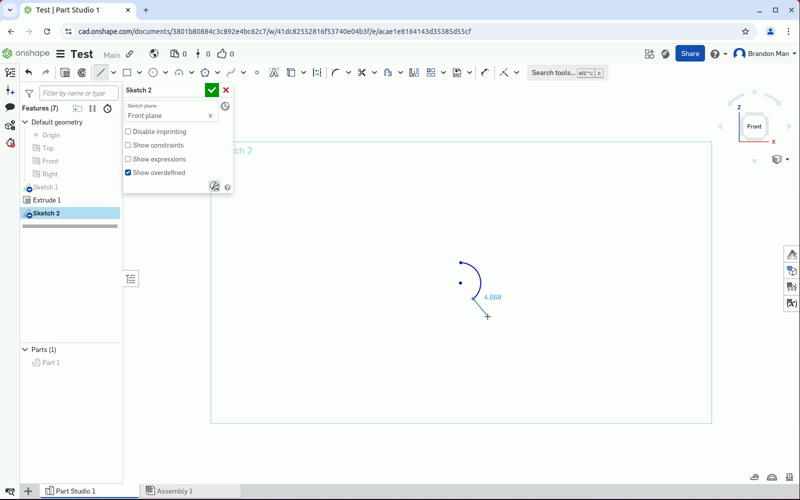
click(487, 316)
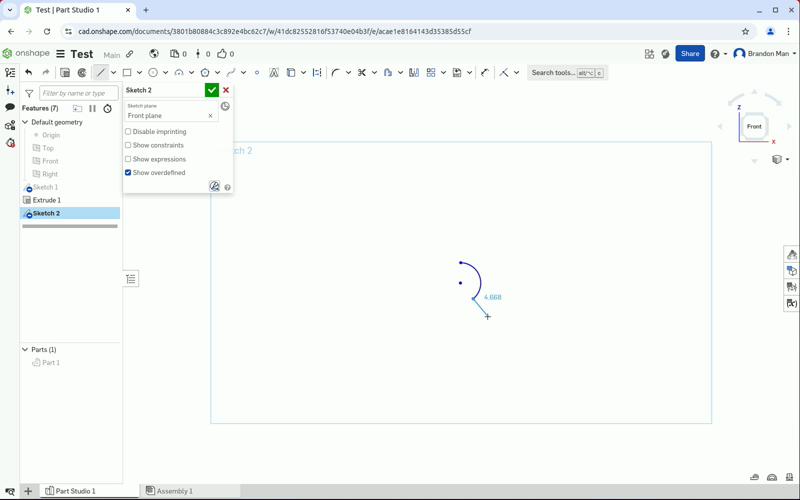
key_up(shift)
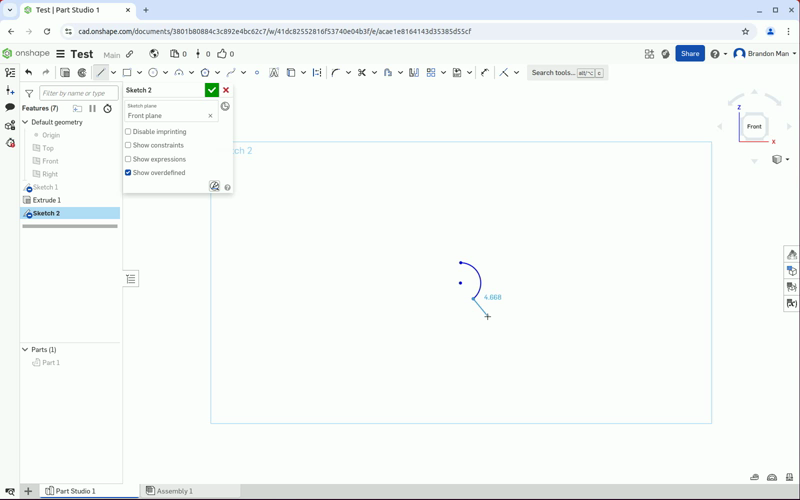
key_down(shift)
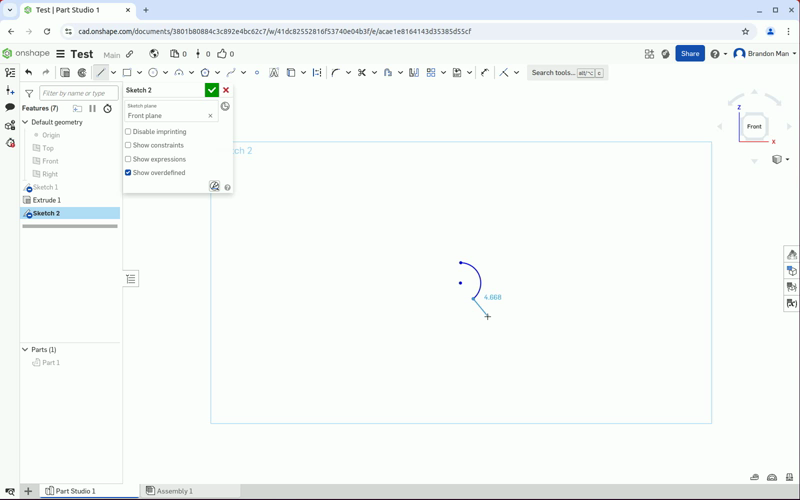
mouse_move(517, 316)
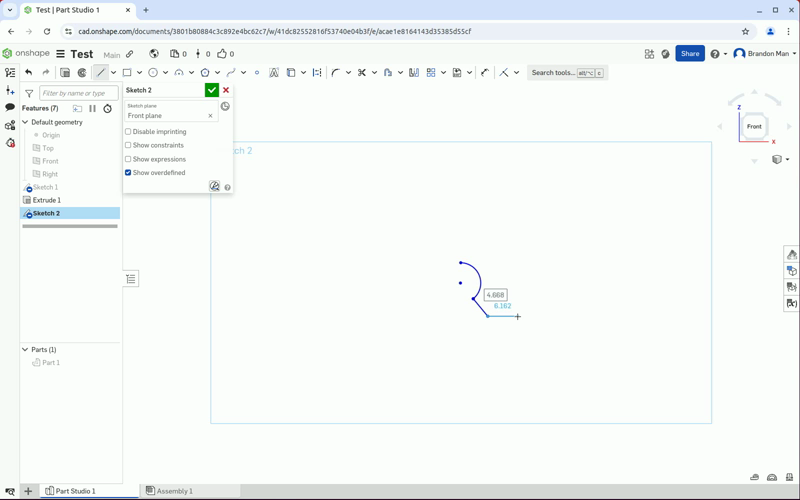
mouse_move(517, 316)
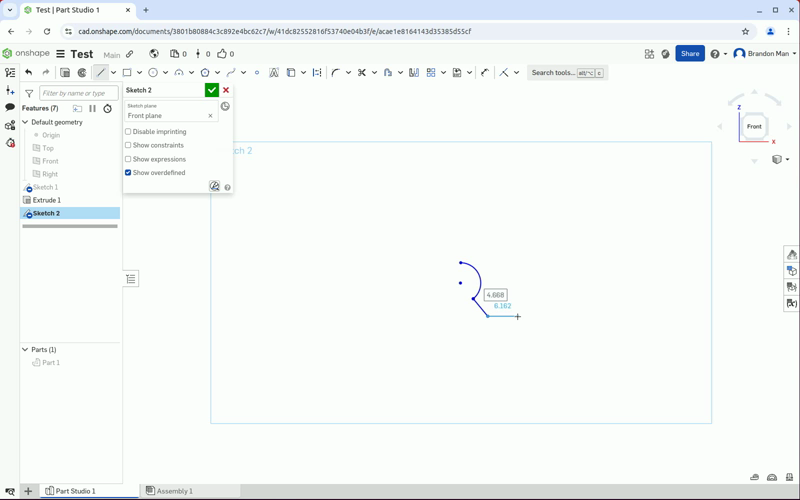
click(517, 316)
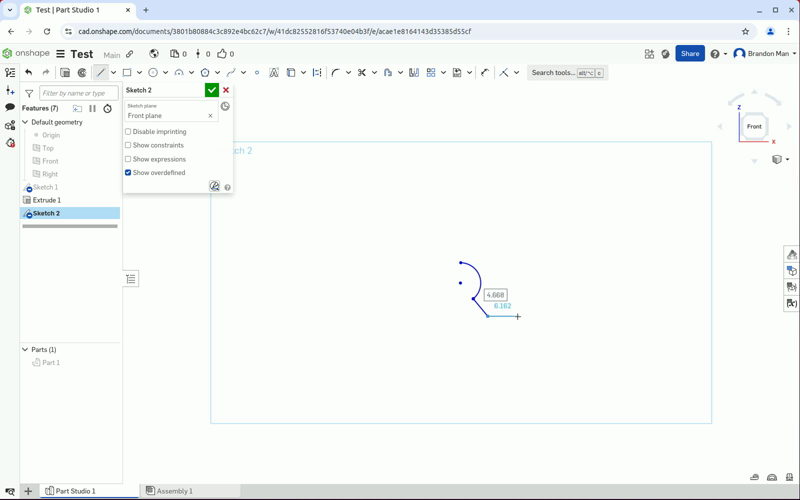
key_up(shift)
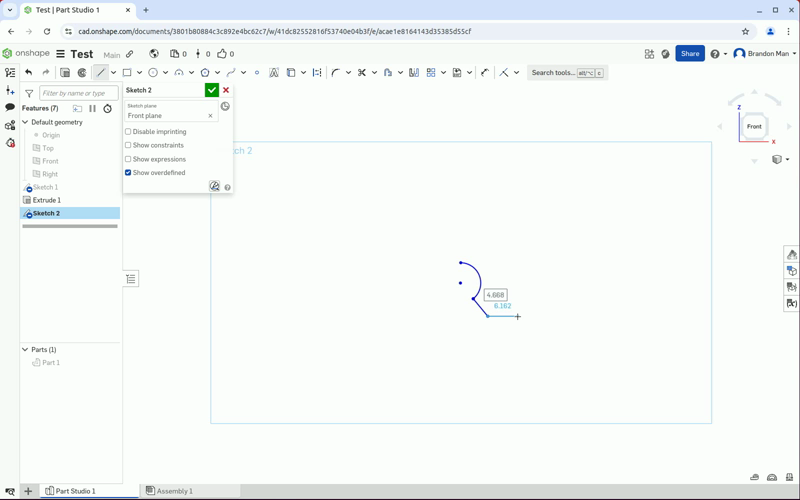
key_down(shift)
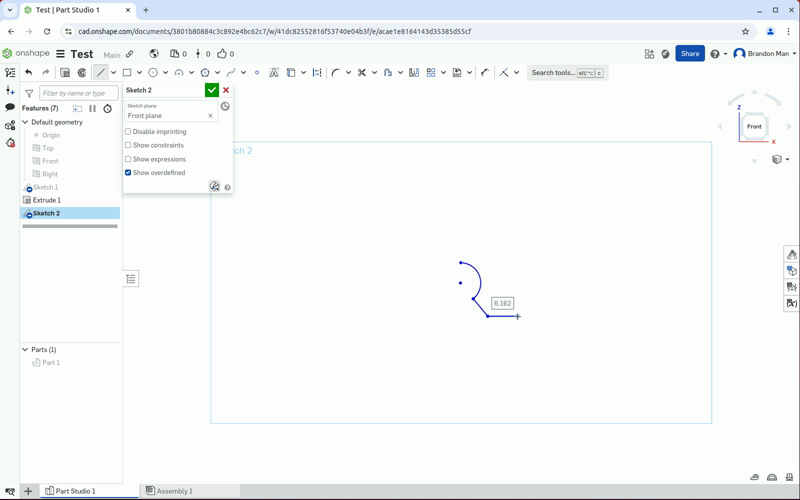
mouse_move(517, 232)
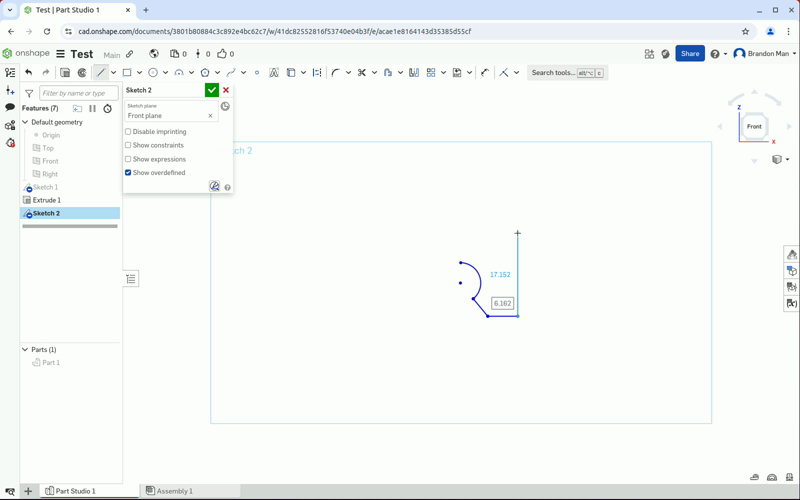
click(517, 232)
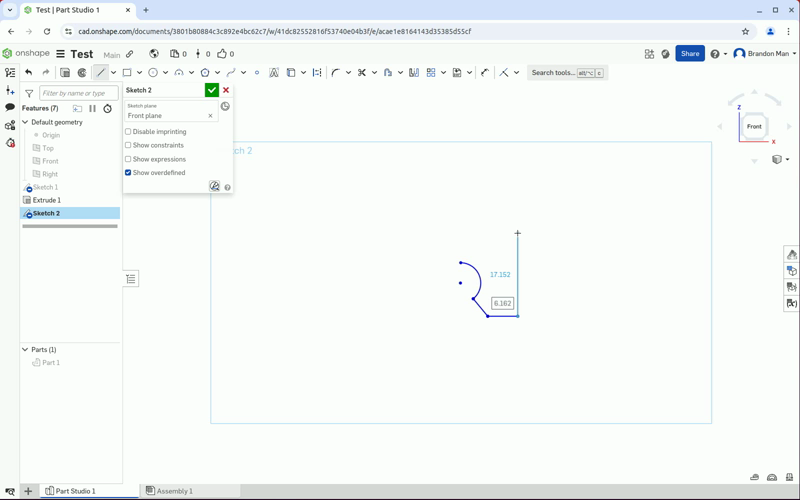
key_up(shift)
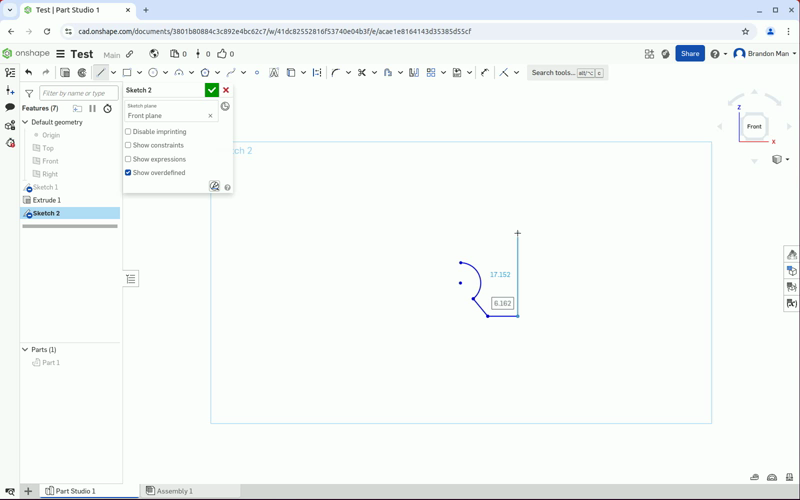
key_down(shift)
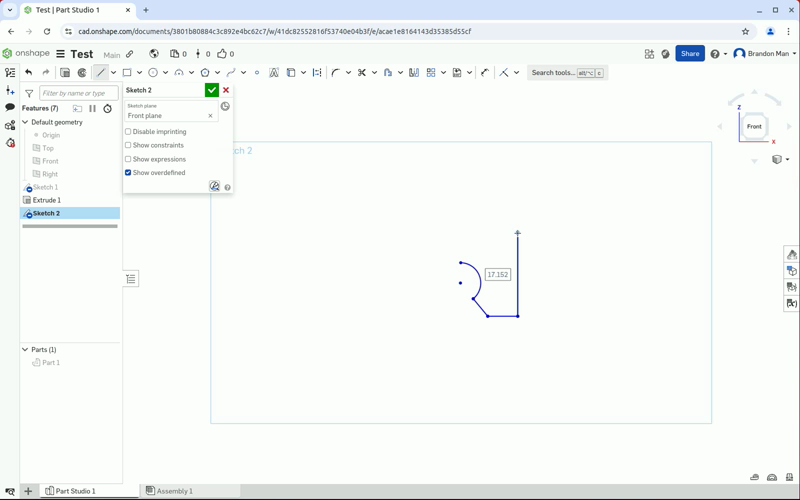
mouse_move(547, 232)
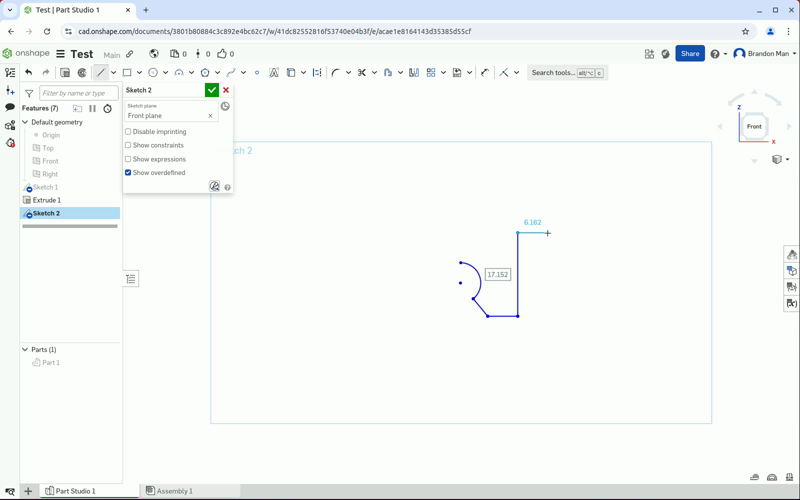
mouse_move(460, 232)
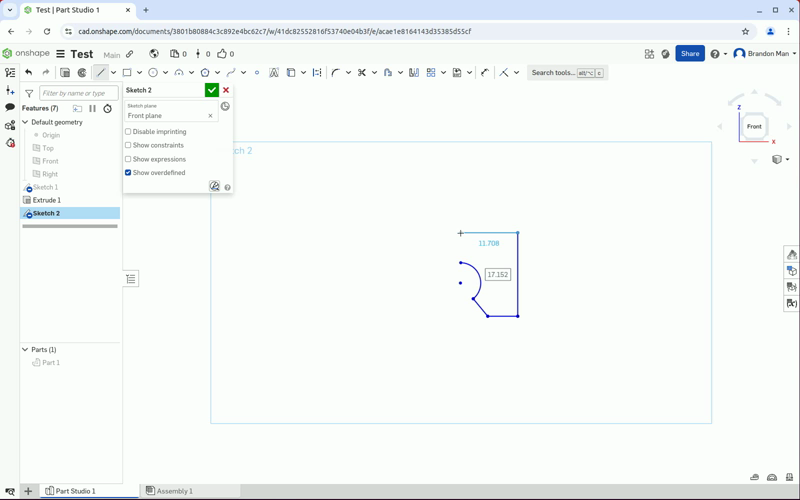
click(460, 232)
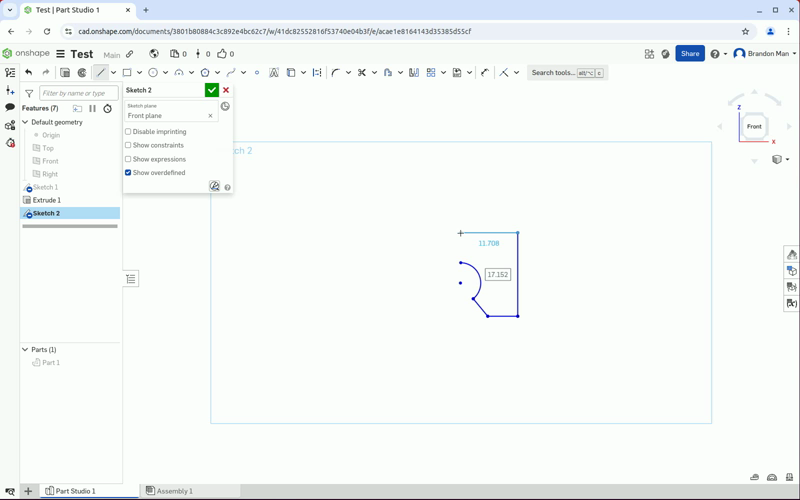
key_up(shift)
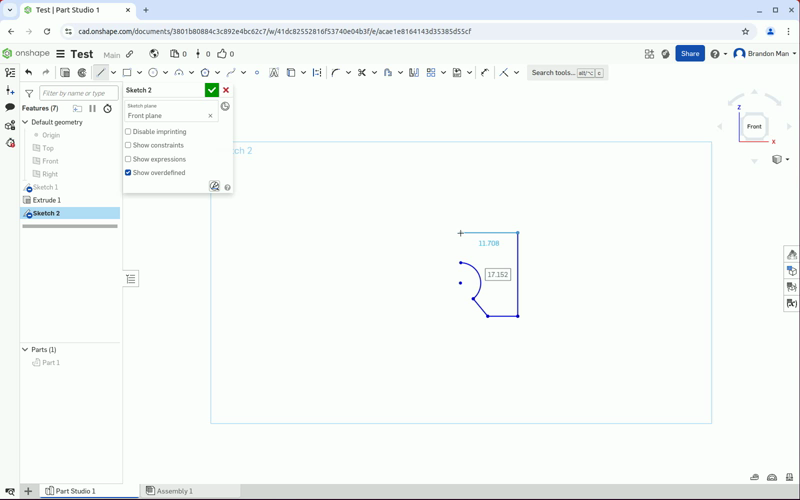
mouse_move(490, 232)
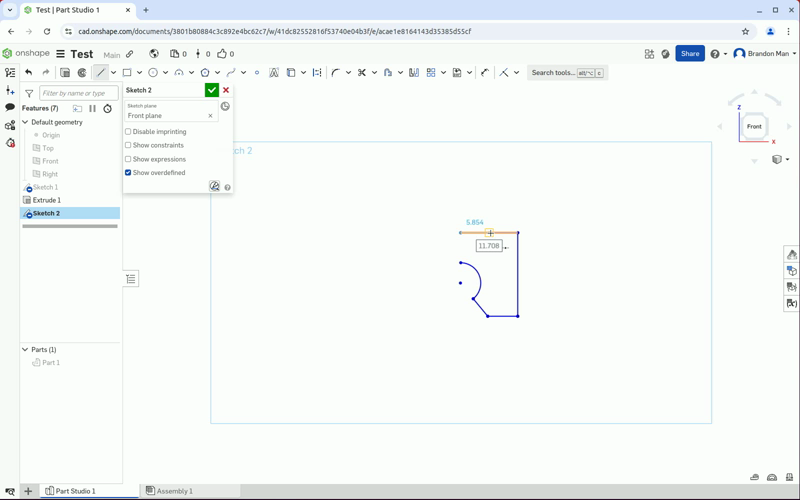
key_down(shift)
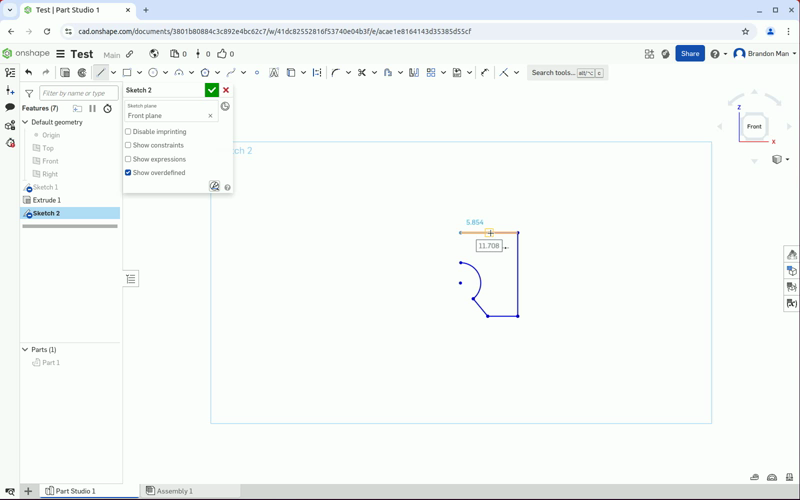
mouse_move(460, 262)
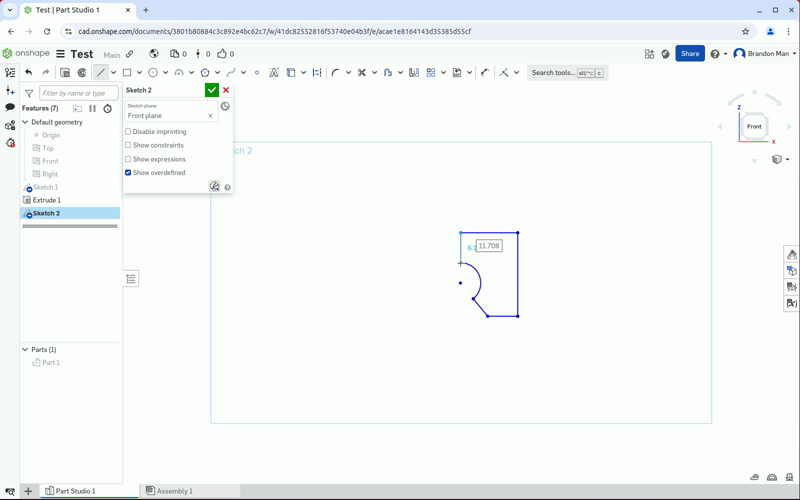
key_up(shift)
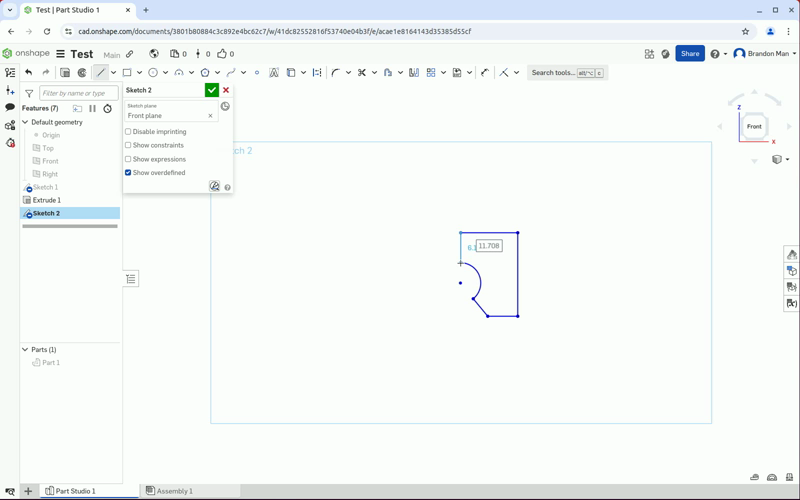
click(460, 262)
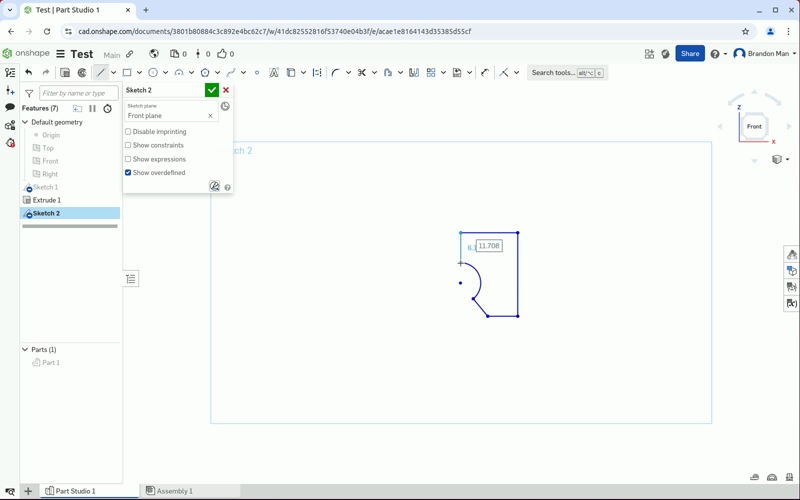
key(esc)
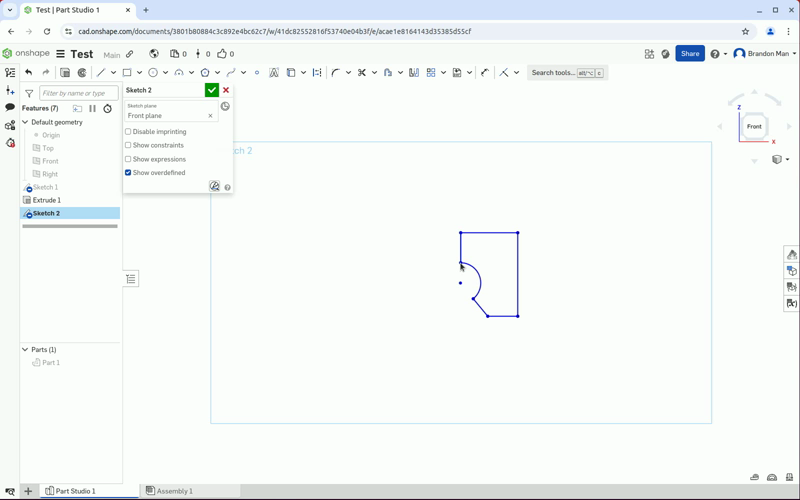
mouse_move(491, 266)
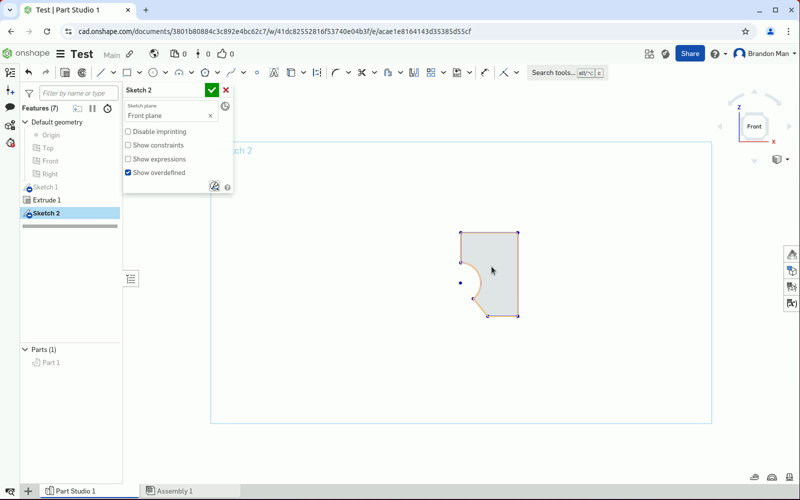
click(491, 266)
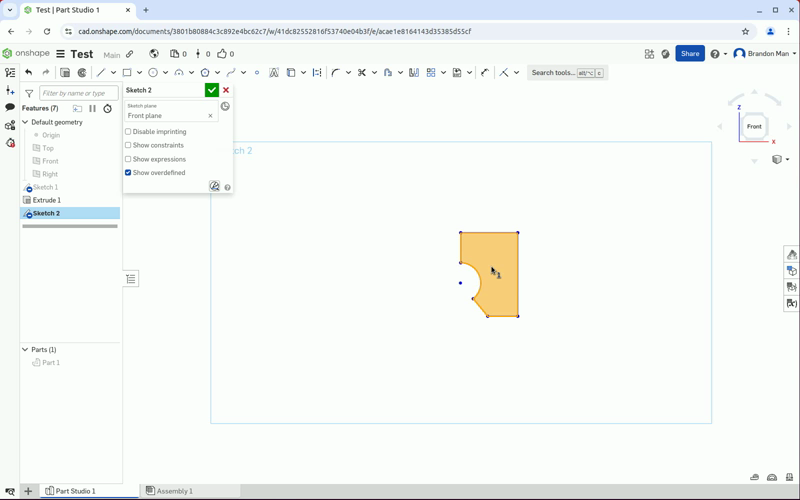
mouse_move(73, 352)
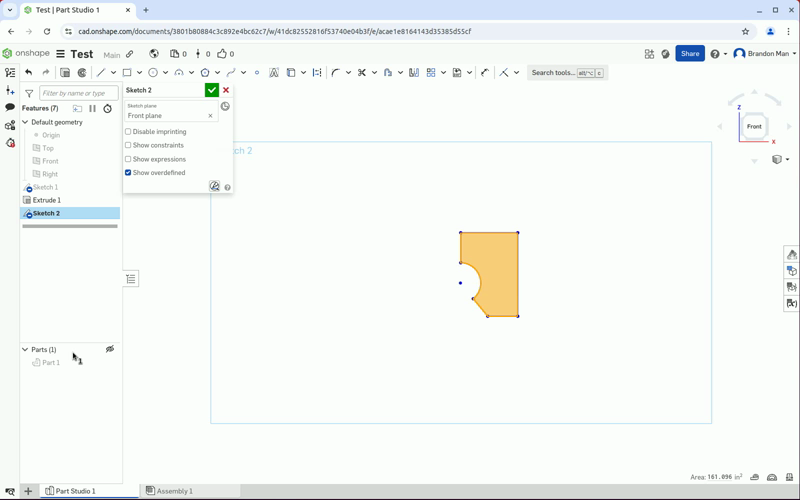
key(shift+y)
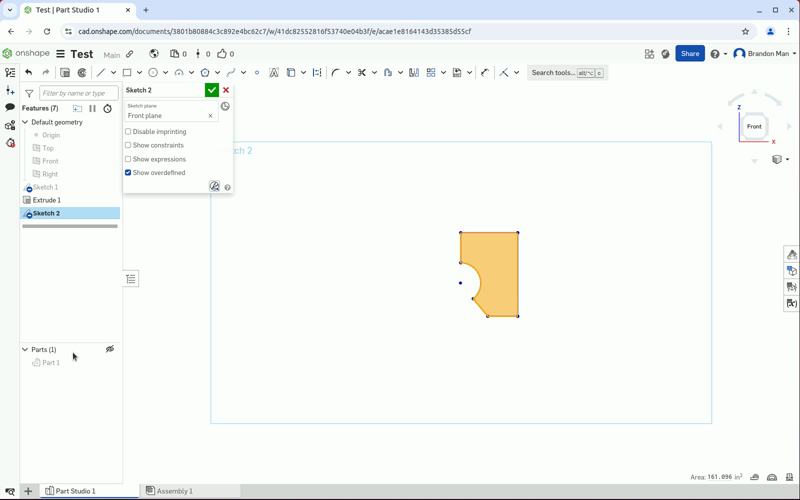
key(shift+e)
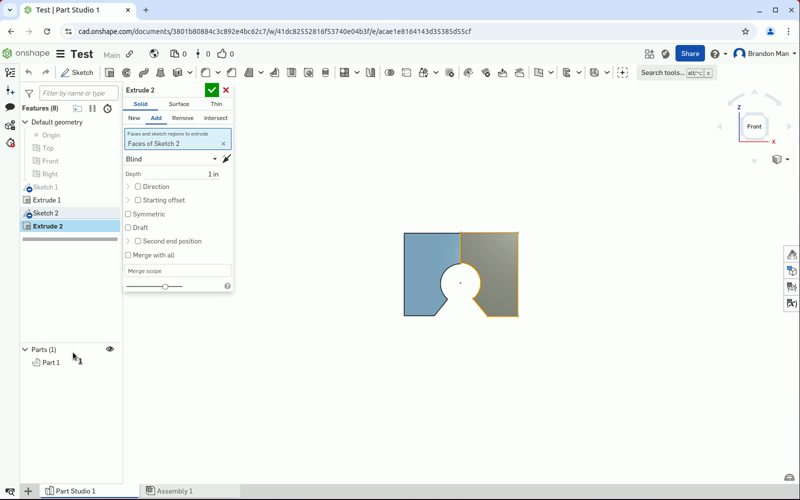
mouse_move(143, 106)
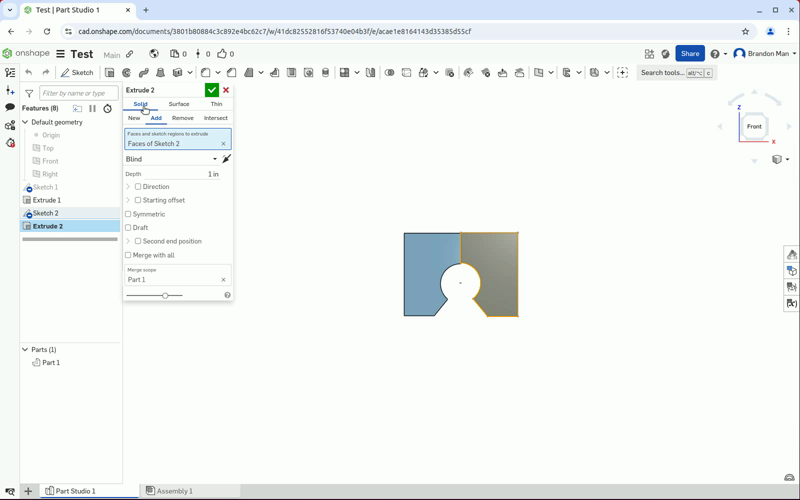
click(143, 106)
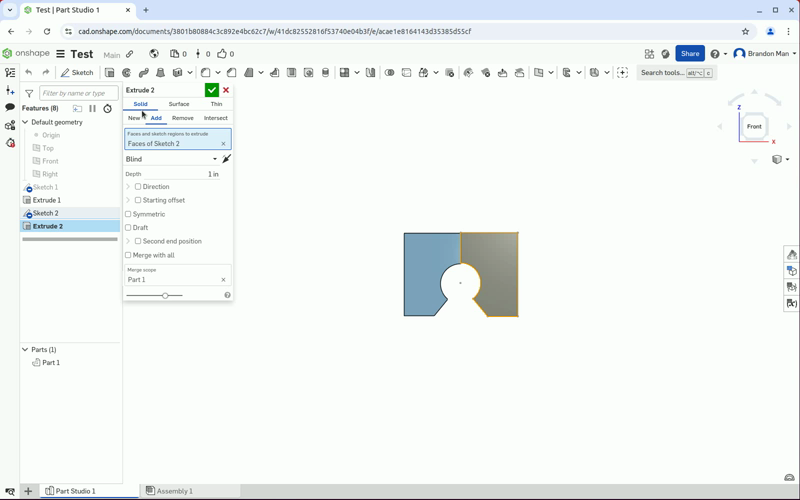
mouse_move(137, 120)
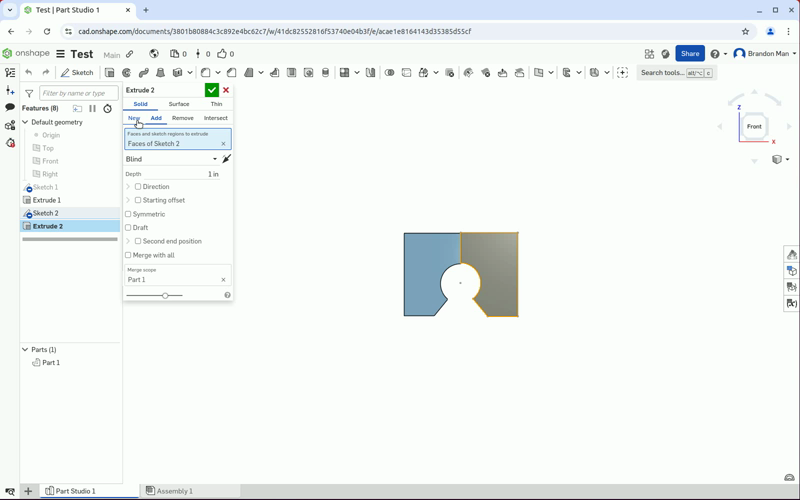
click(137, 120)
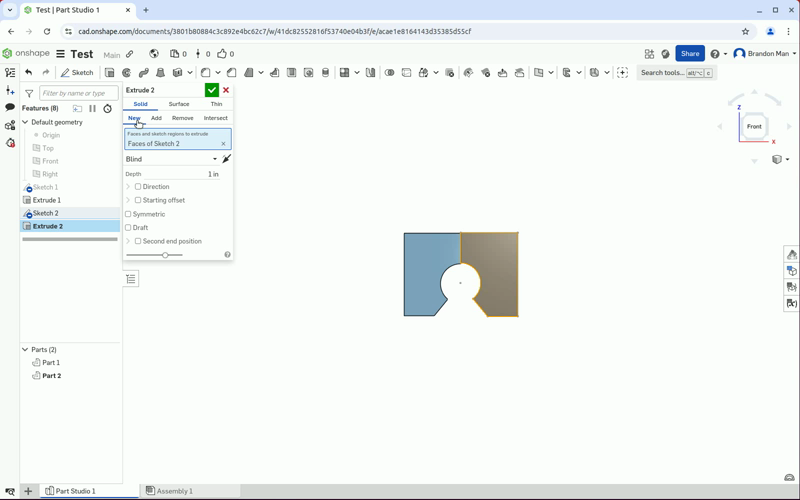
key(tab, 4)
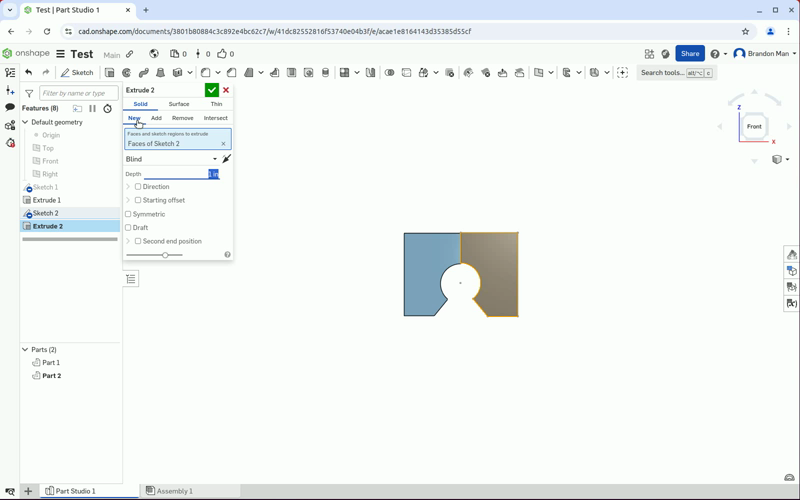
text(23.108)
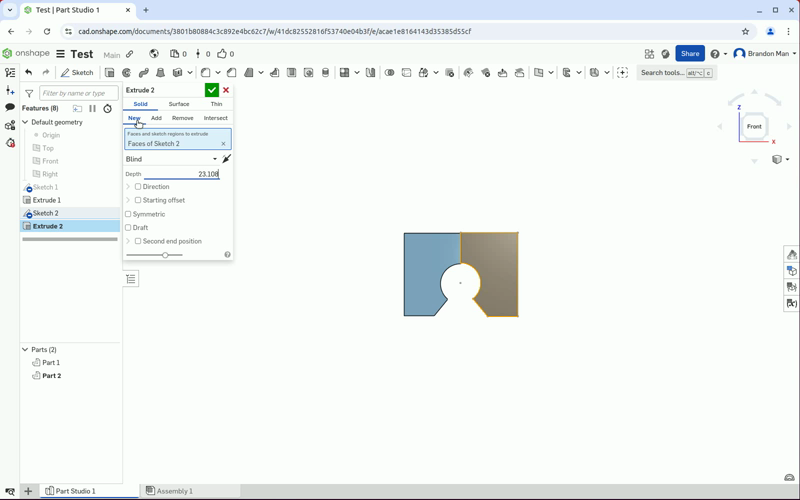
key(enter)
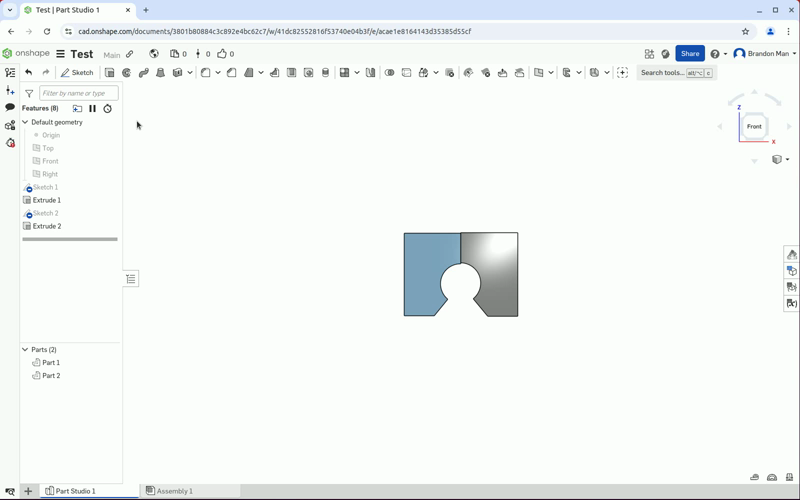
key(shift+h)
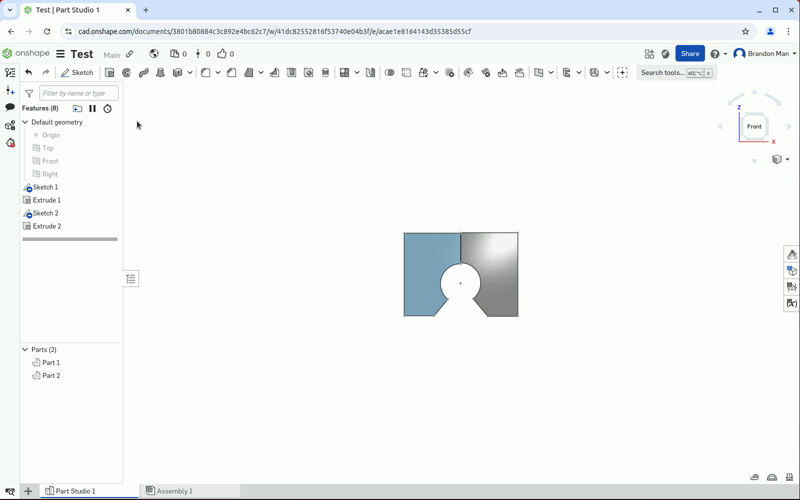
key(shift+h)
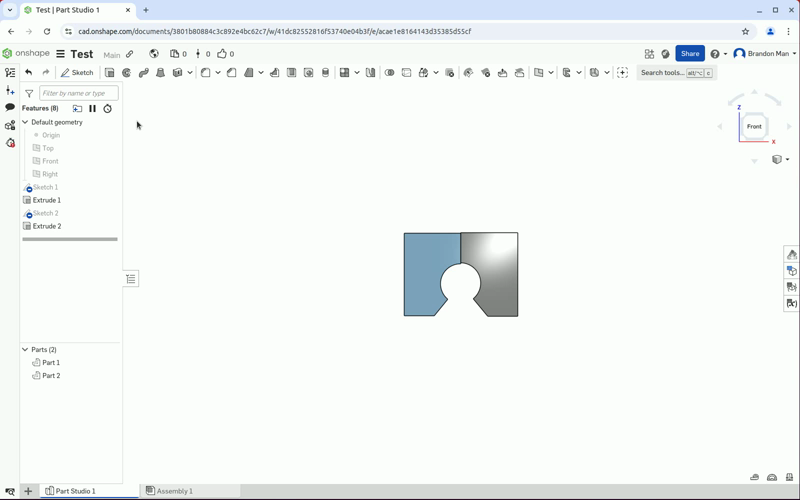
mouse_move(73, 189)
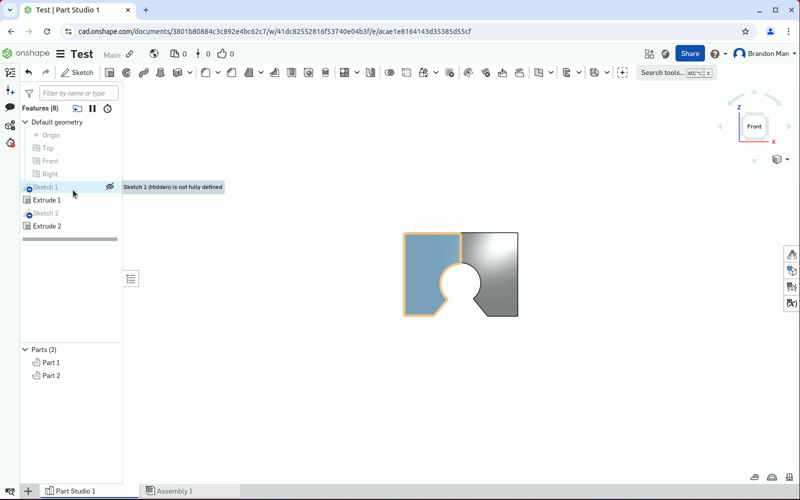
click(73, 189)
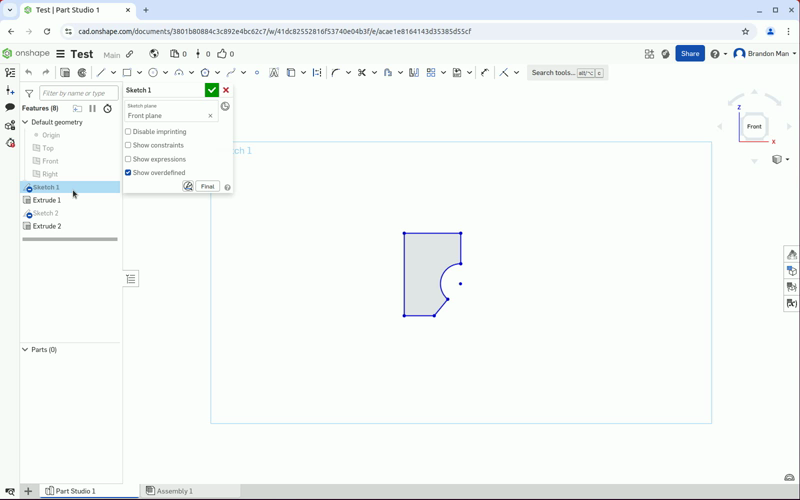
mouse_move(229, 92)
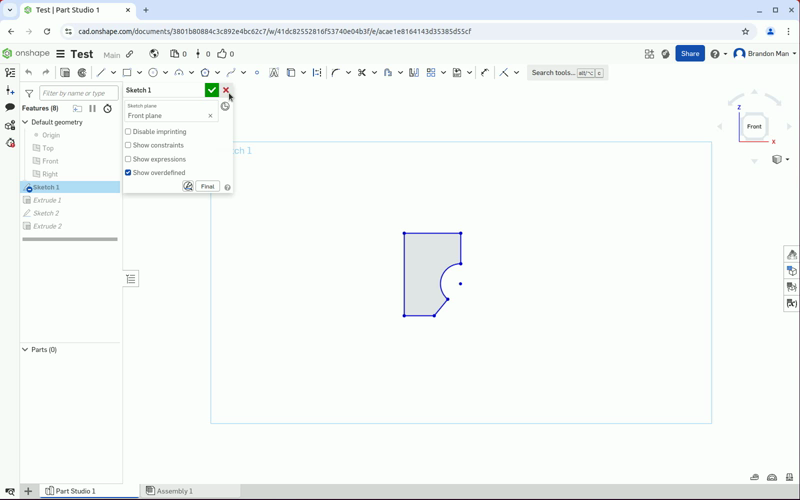
click(229, 92)
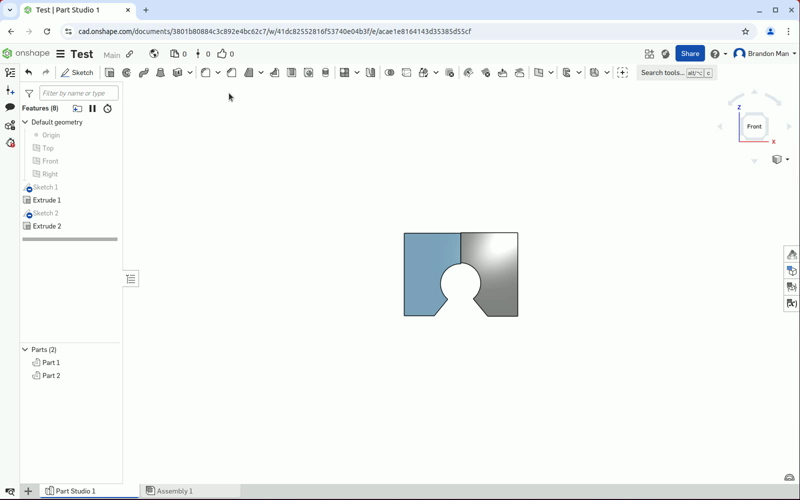
mouse_move(73, 352)
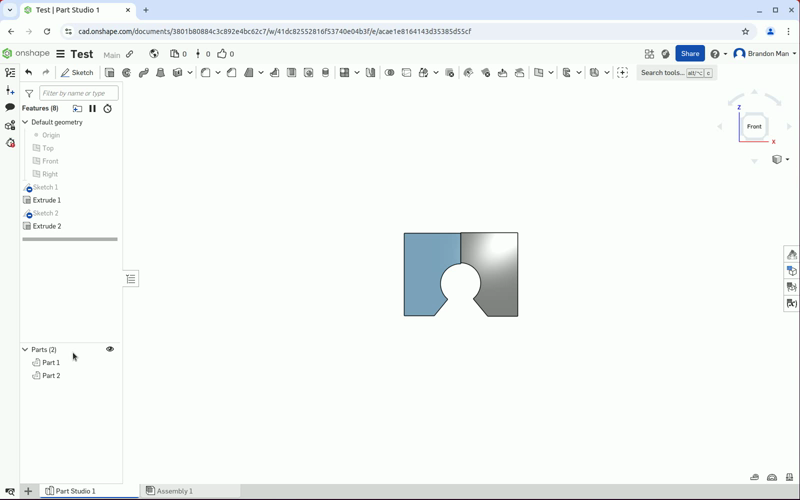
key(y)
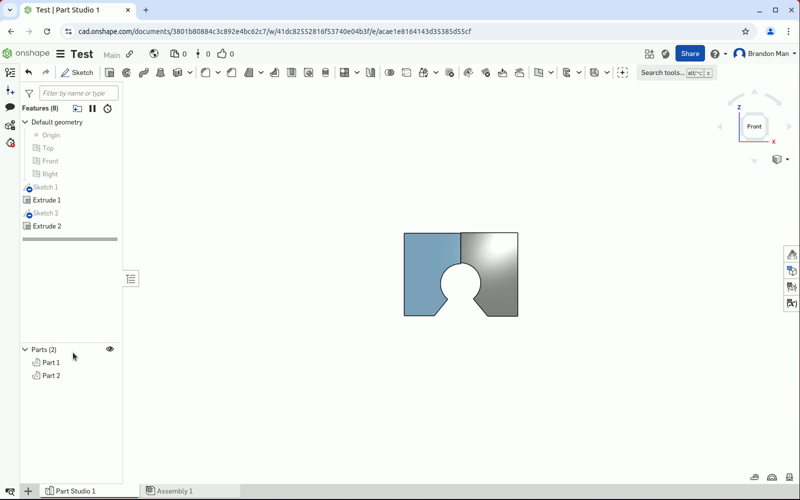
key(shift+p)
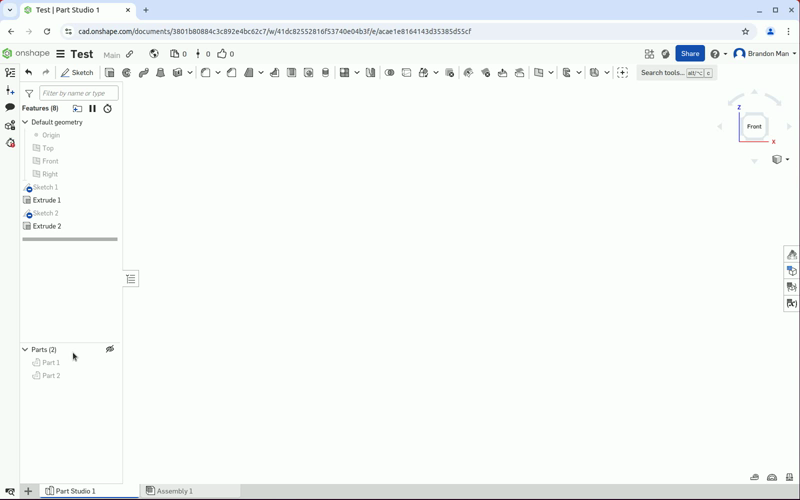
key(space)
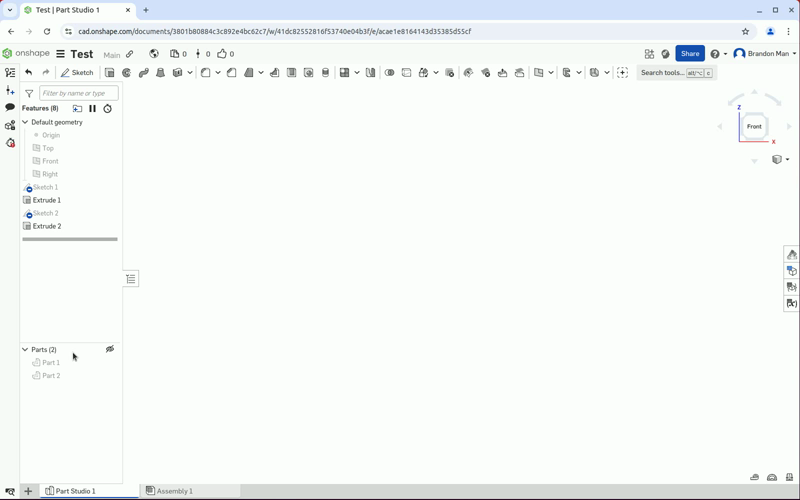
key_down(shift)
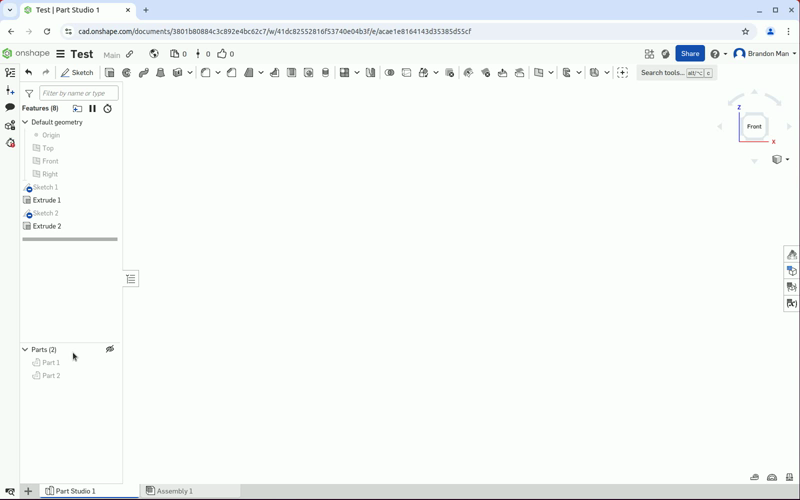
key(down)
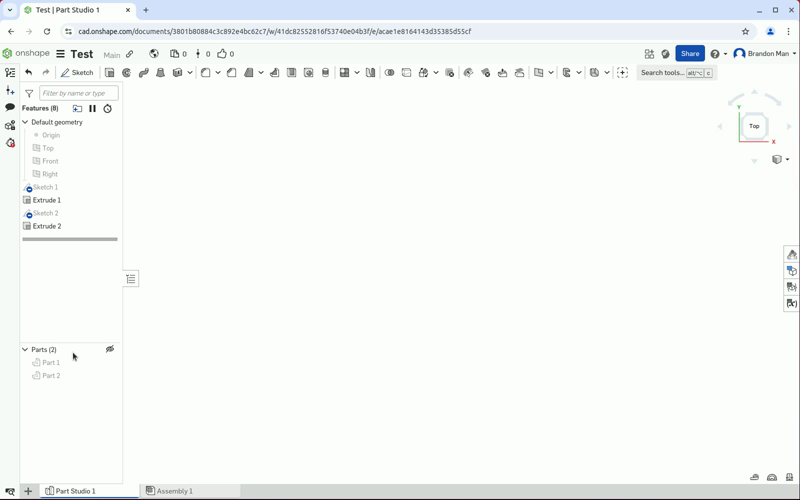
key_up(shift)
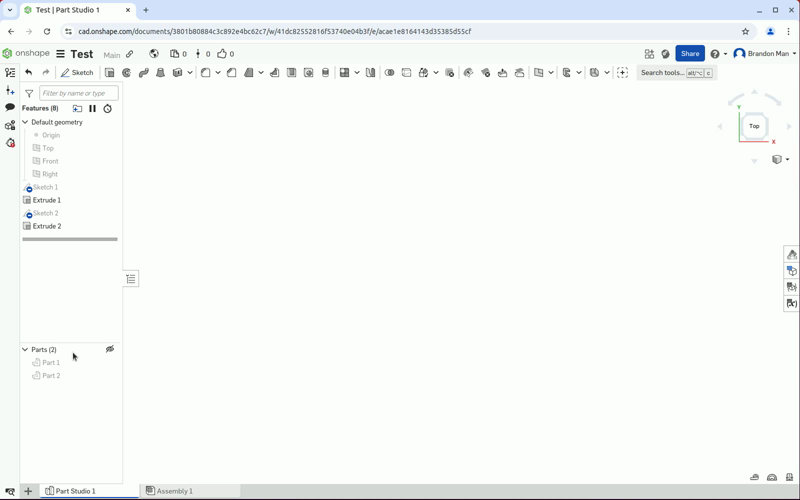
mouse_move(73, 352)
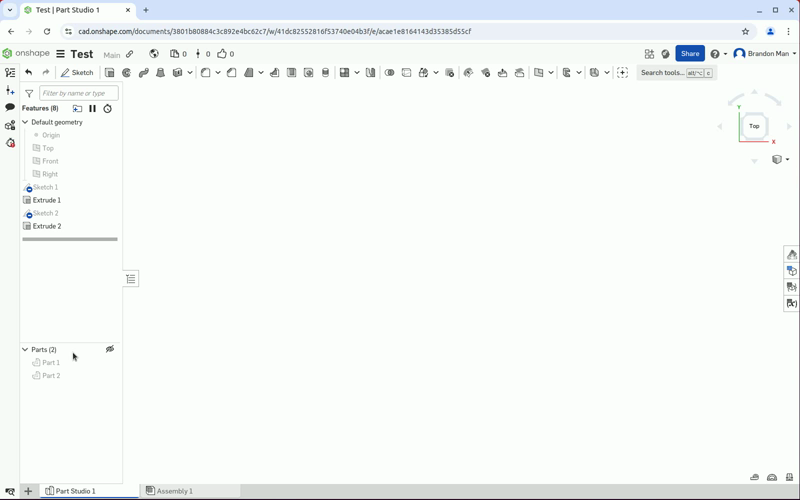
key(shift+y)
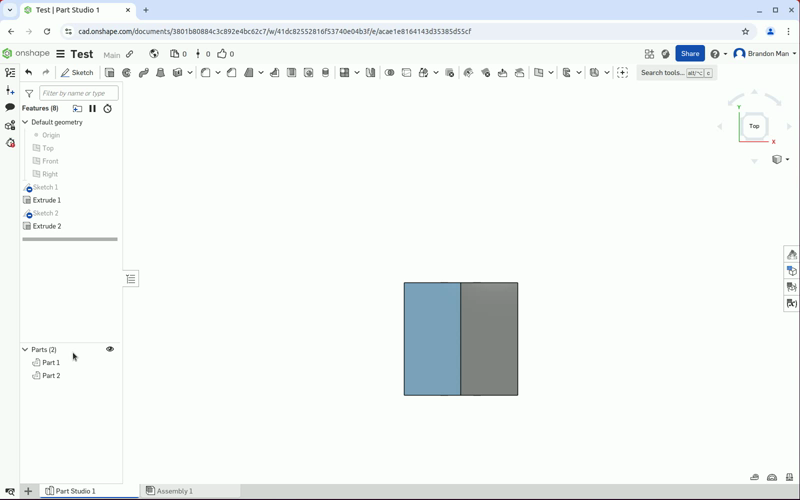
mouse_move(541, 75)
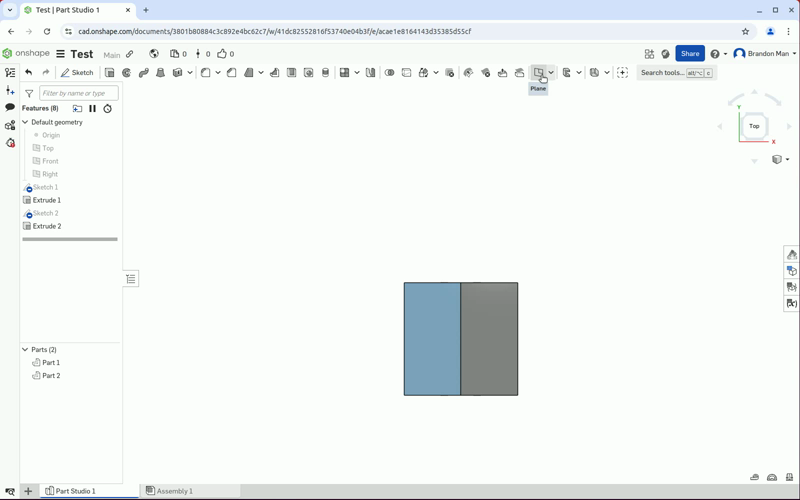
click(541, 75)
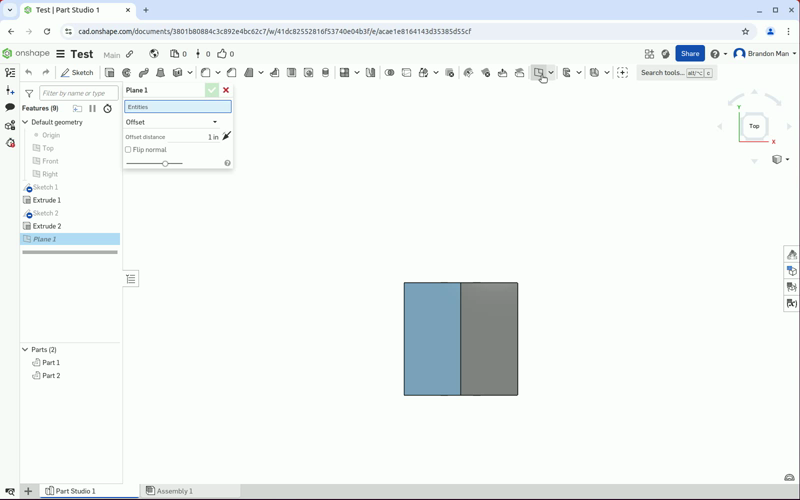
mouse_move(73, 150)
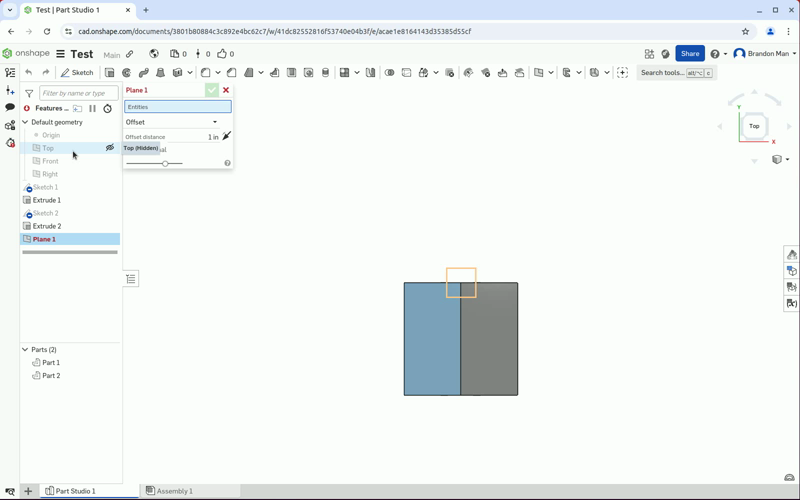
click(73, 150)
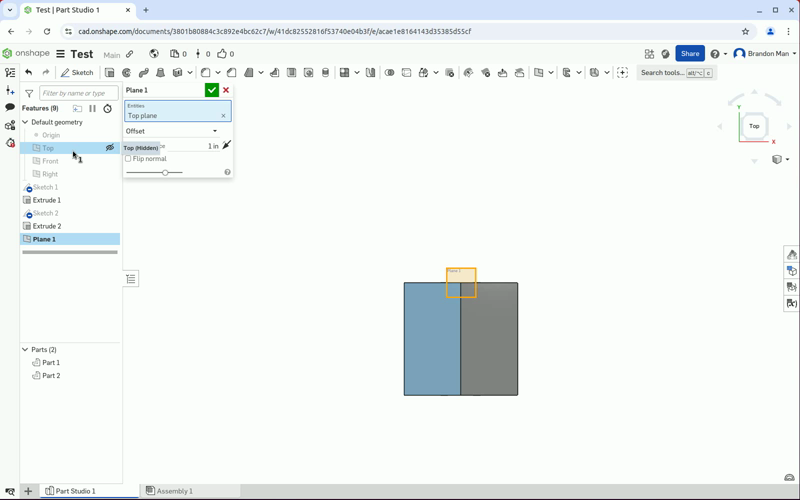
key(tab, 2)
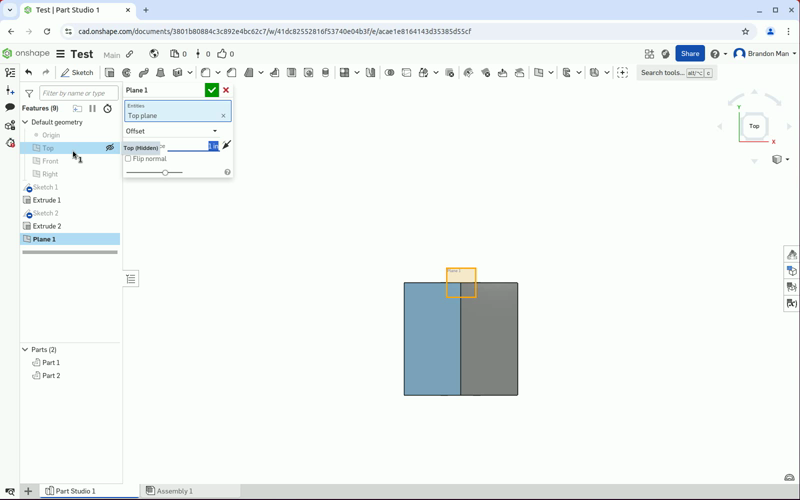
text(10.352)
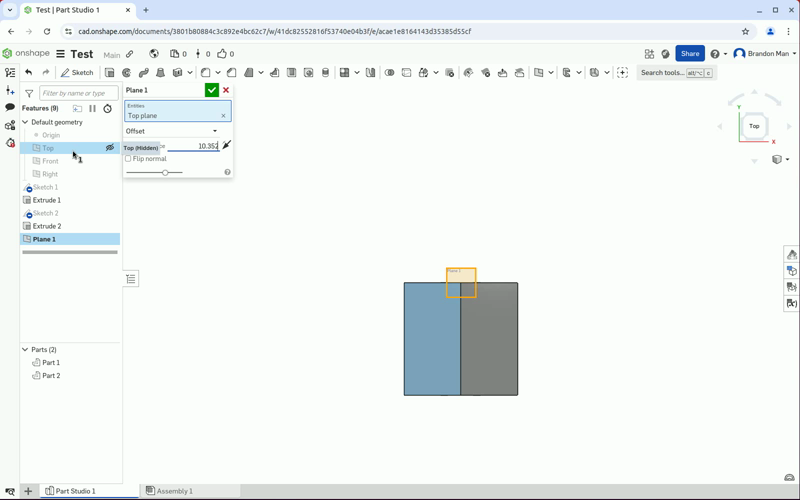
key(enter, 2)
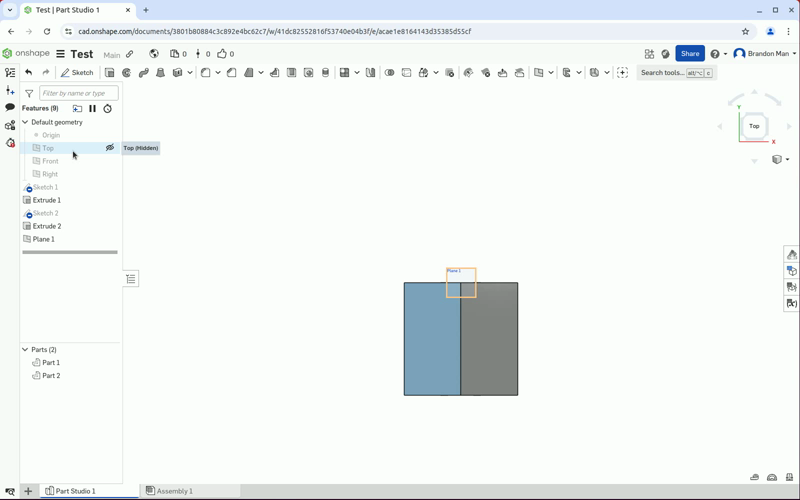
key(shift+s)
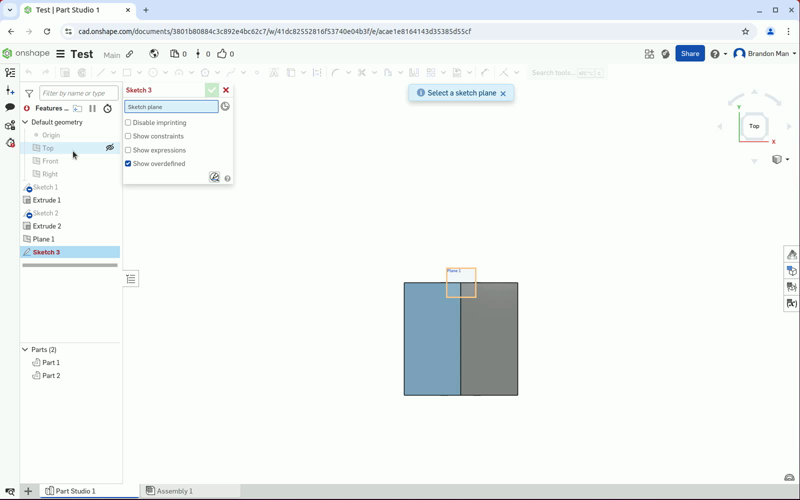
mouse_move(73, 241)
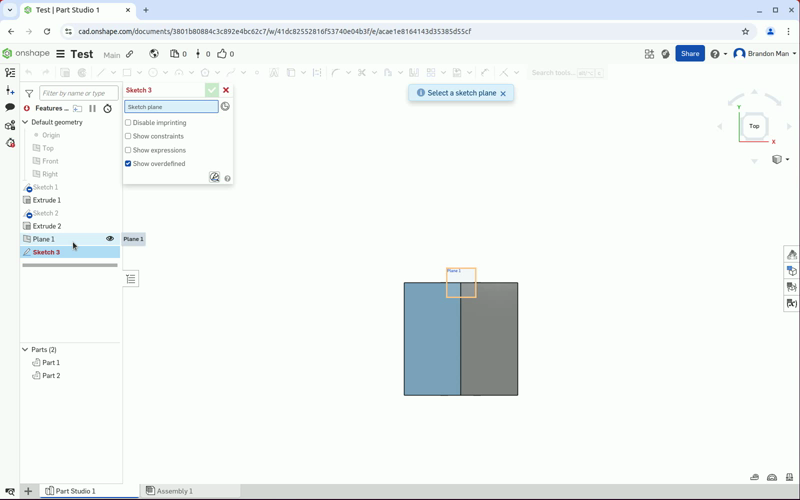
click(73, 241)
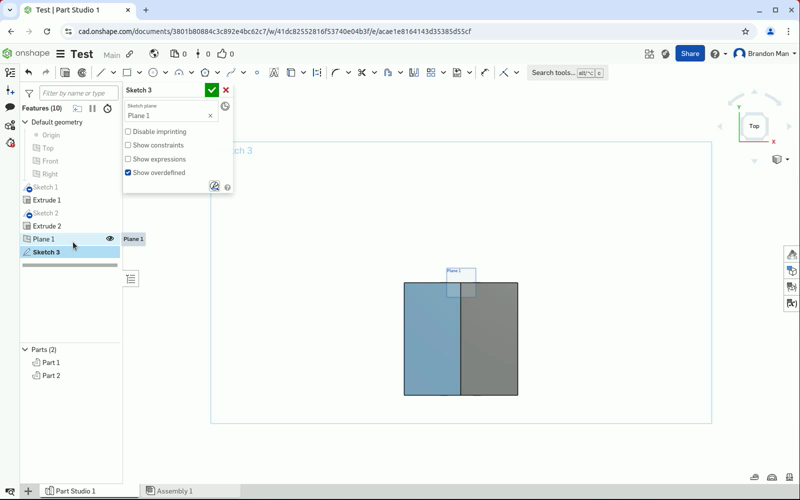
mouse_move(73, 352)
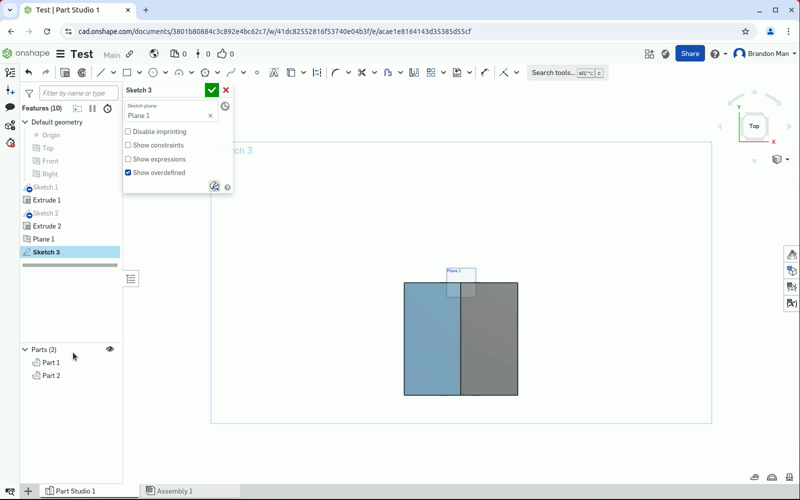
key(y)
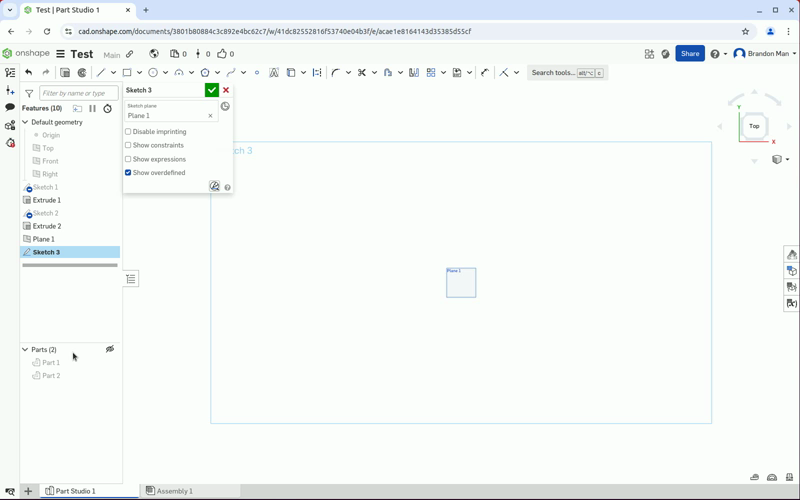
key(c)
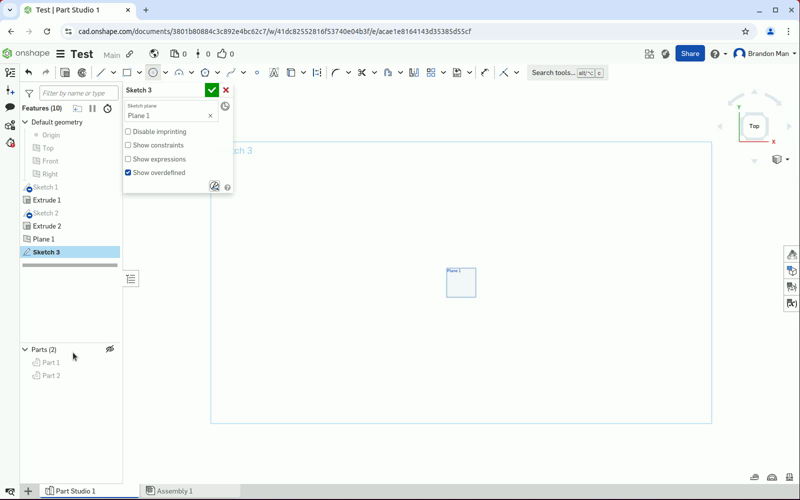
key_down(shift)
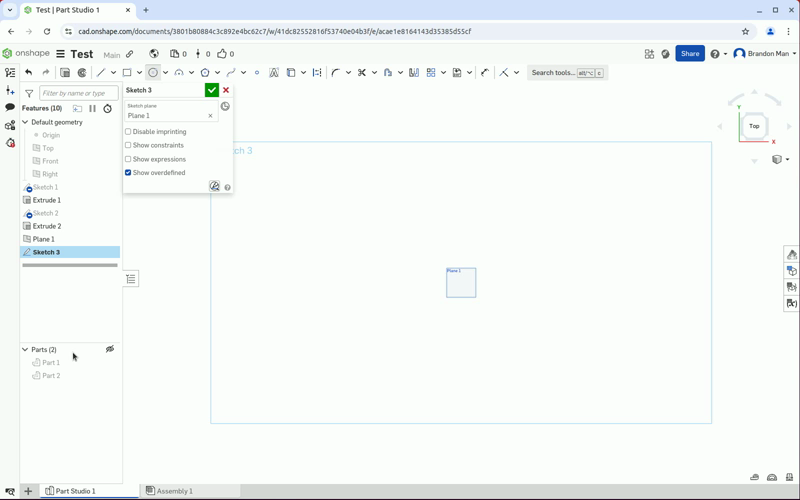
mouse_move(422, 301)
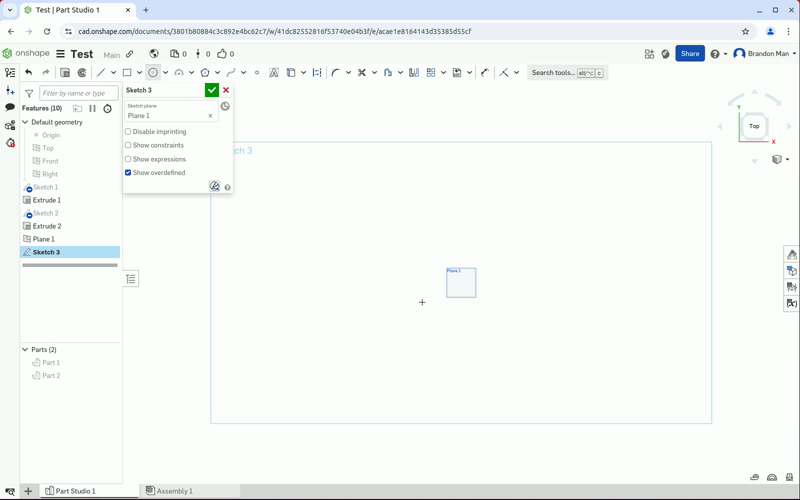
click(422, 301)
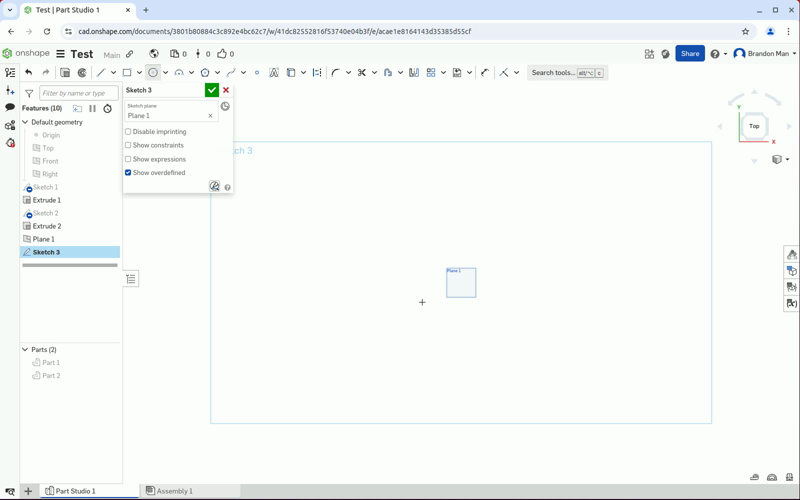
key_up(shift)
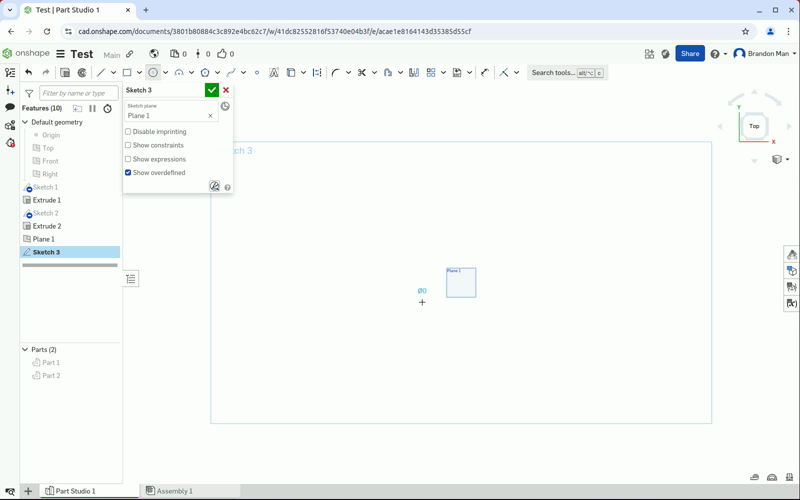
mouse_move(429, 301)
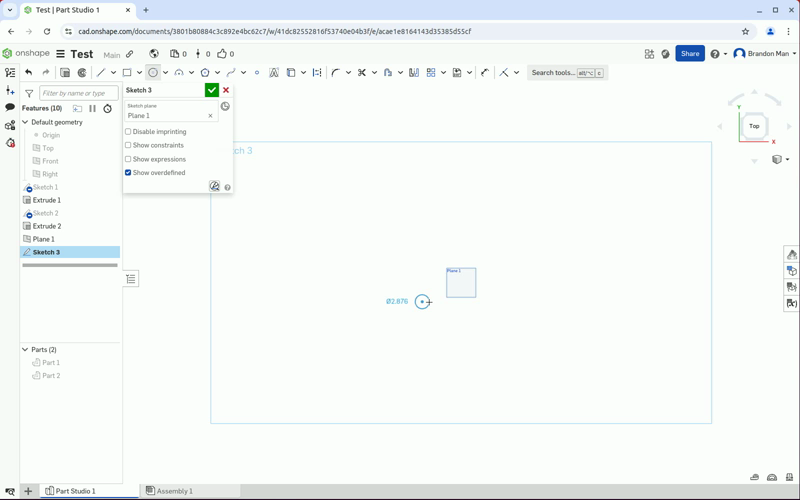
click(429, 301)
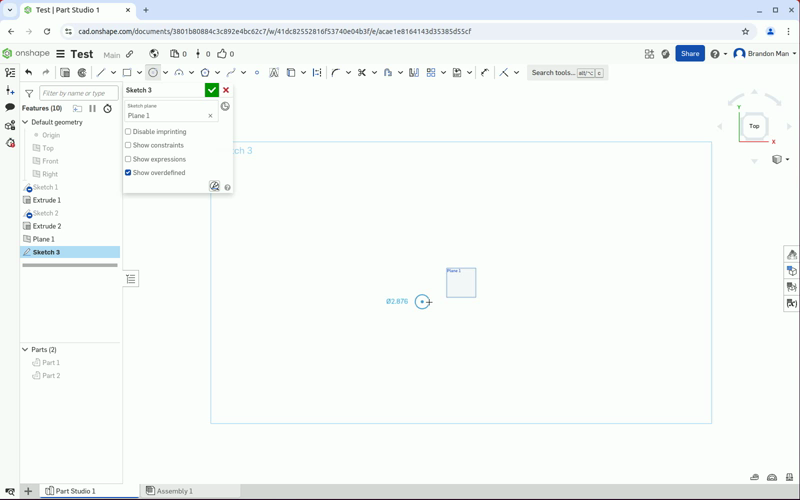
key(esc)
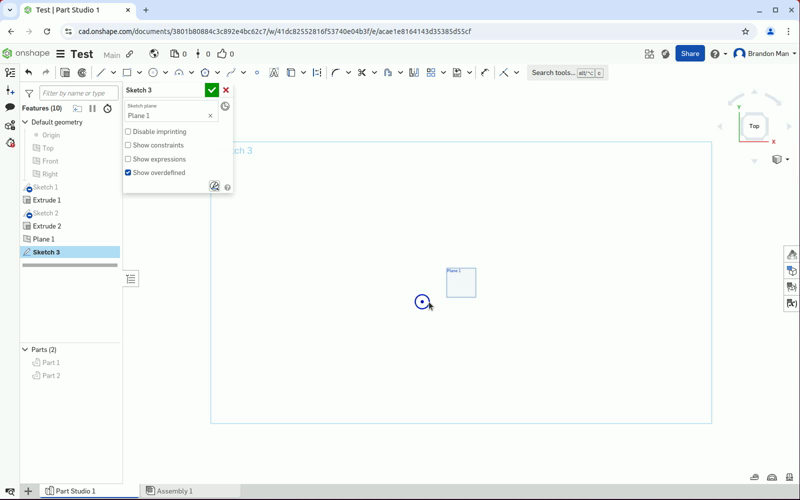
mouse_move(423, 298)
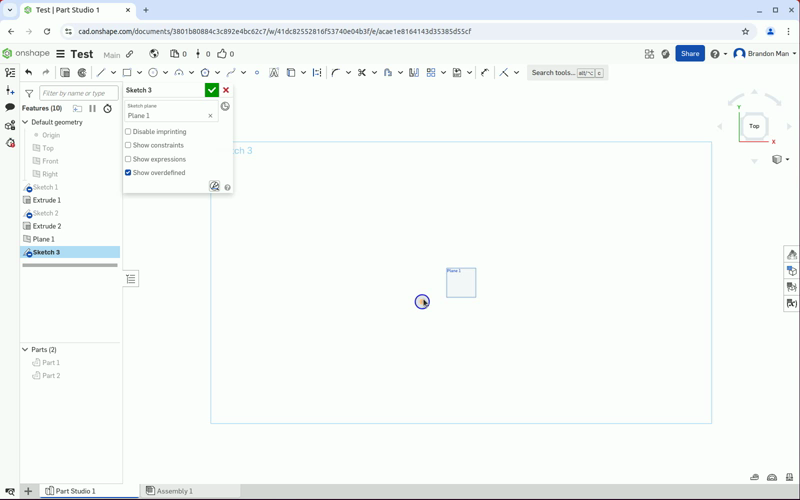
scroll(6)
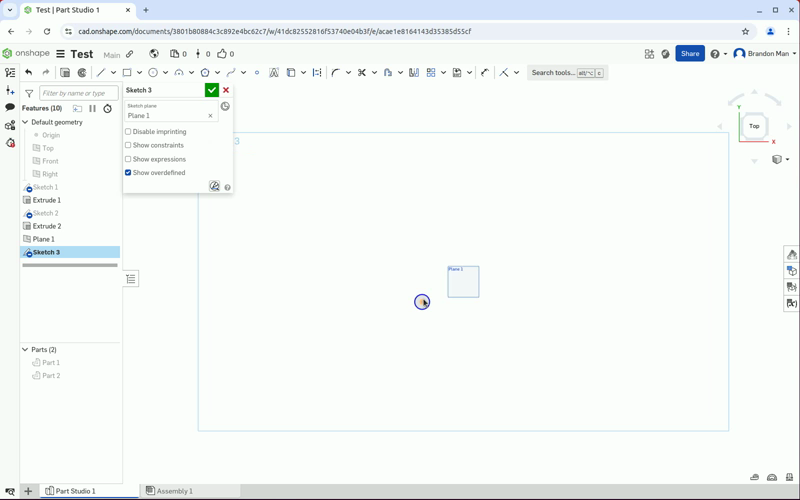
scroll(6)
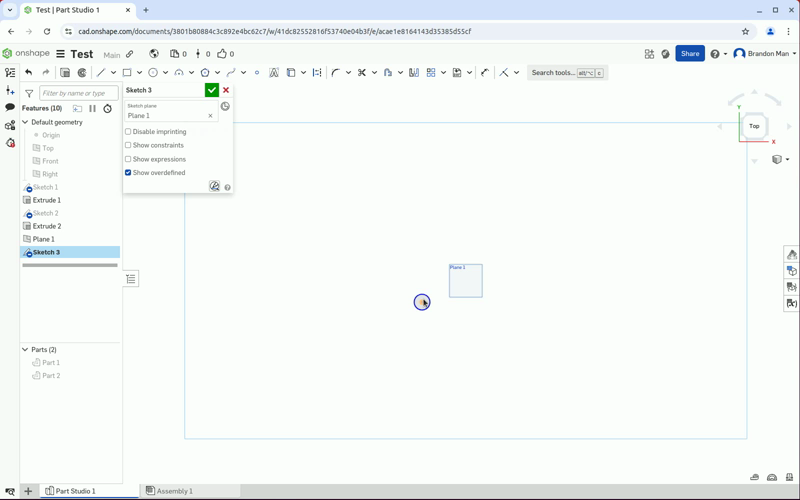
scroll(6)
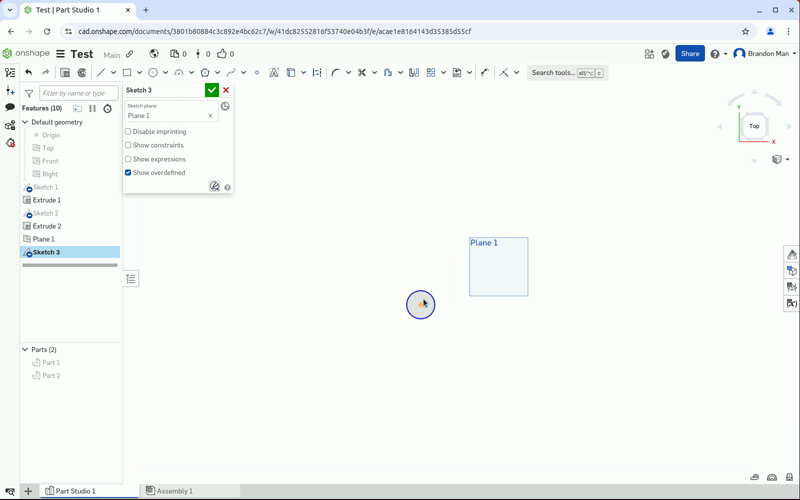
scroll(6)
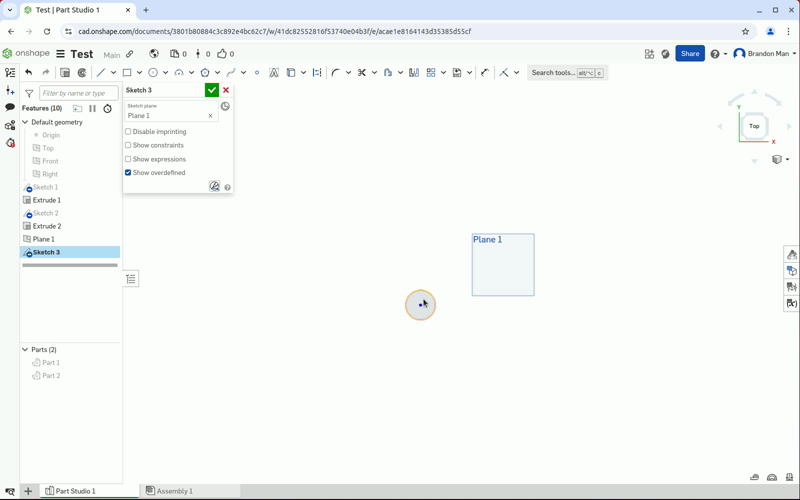
scroll(6)
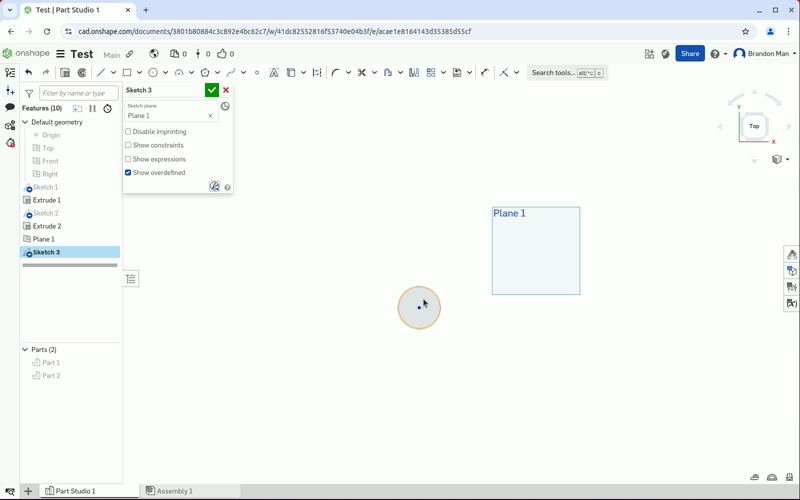
scroll(6)
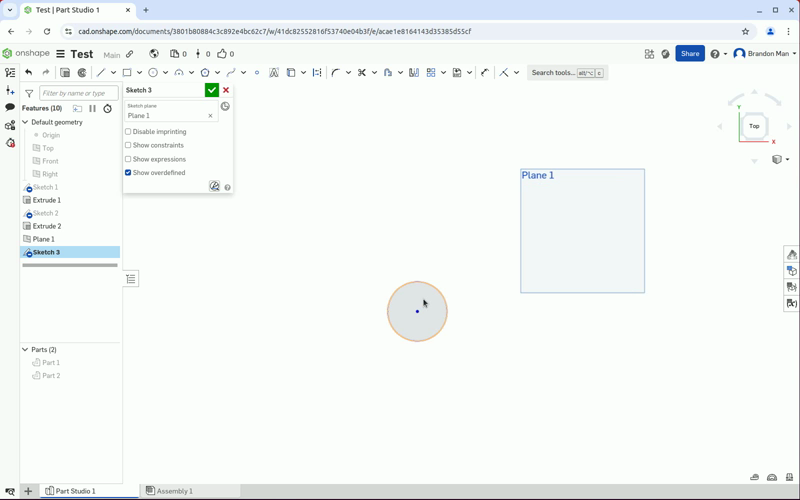
scroll(6)
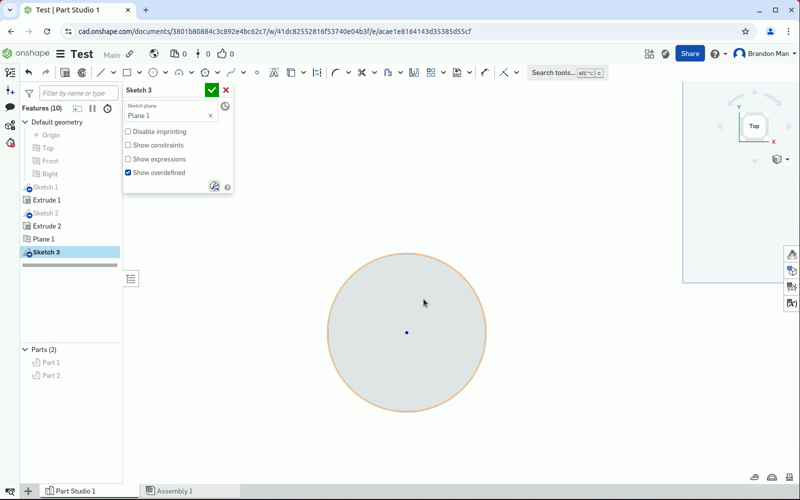
click(423, 298)
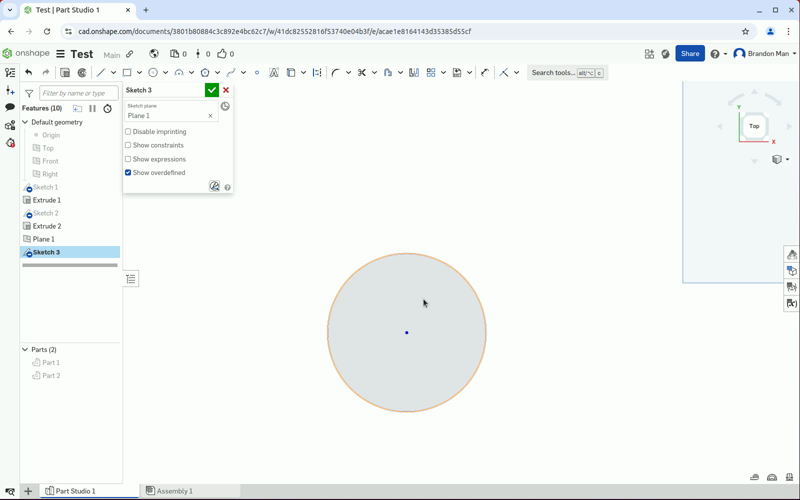
scroll(-6)
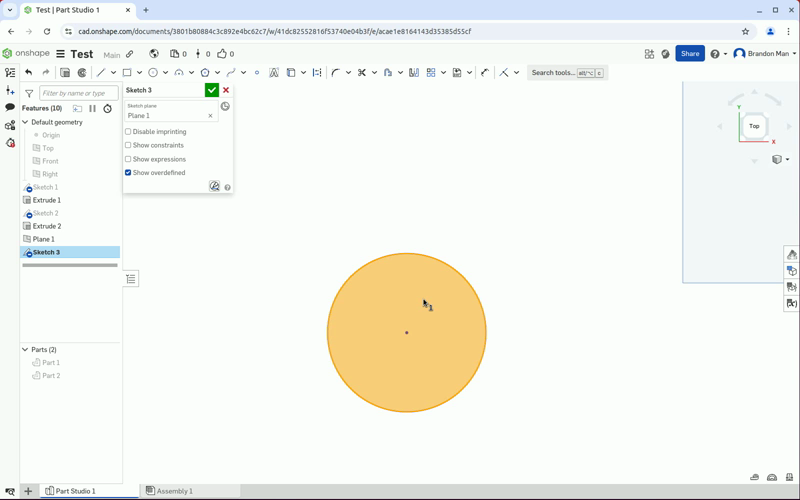
scroll(-6)
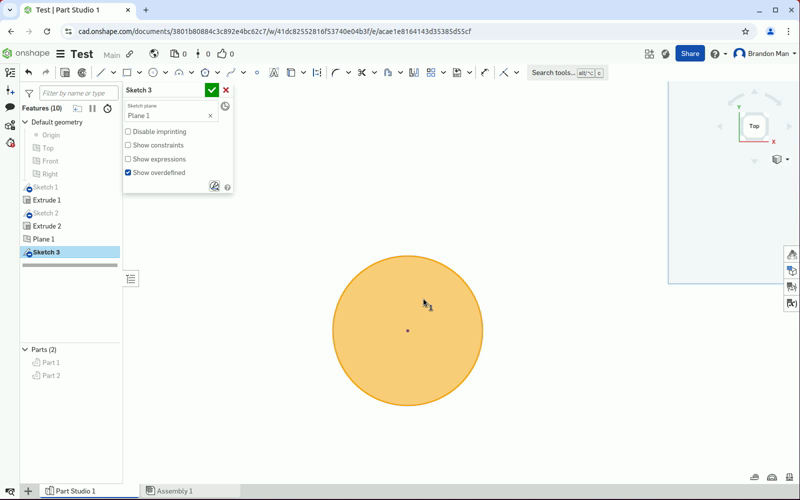
scroll(-6)
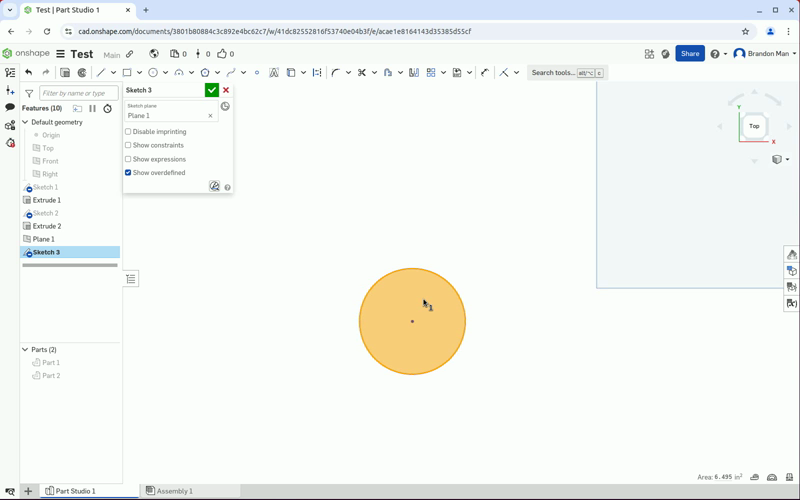
scroll(-6)
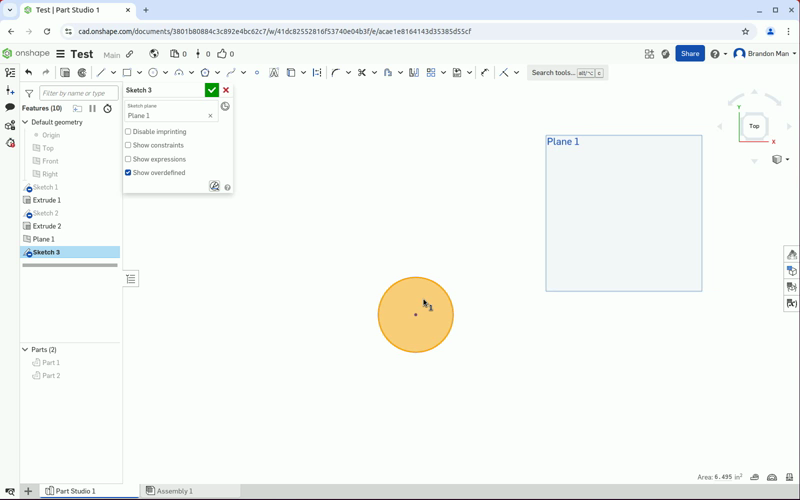
scroll(-6)
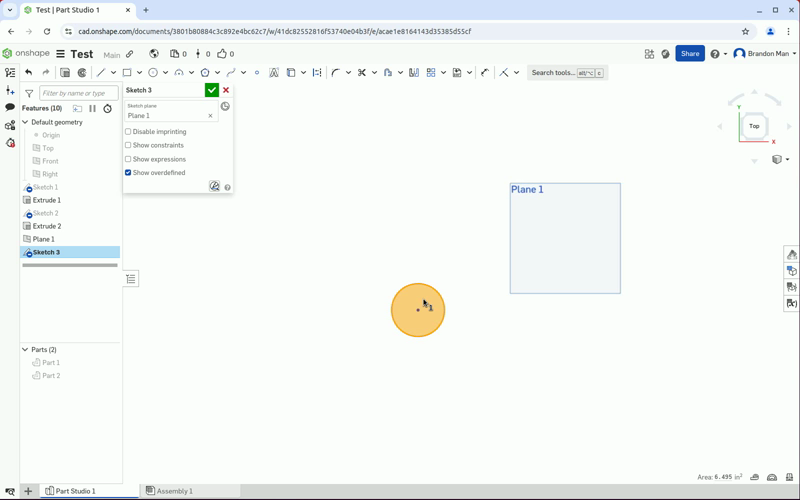
scroll(-6)
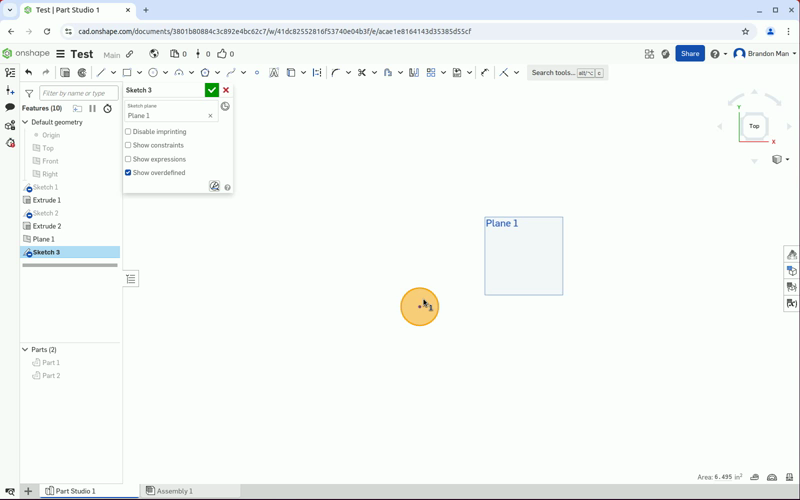
scroll(-6)
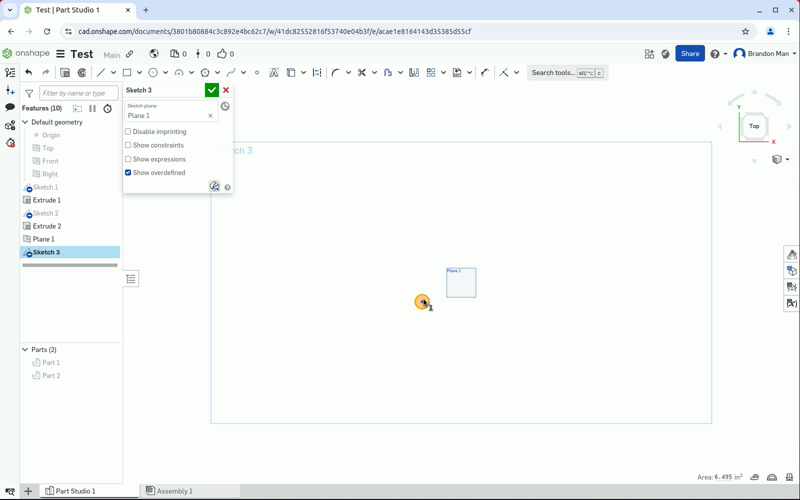
mouse_move(73, 352)
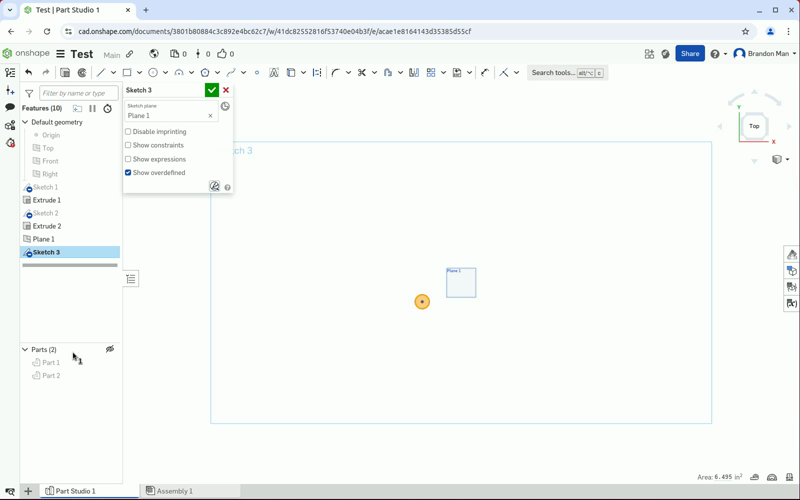
key(shift+y)
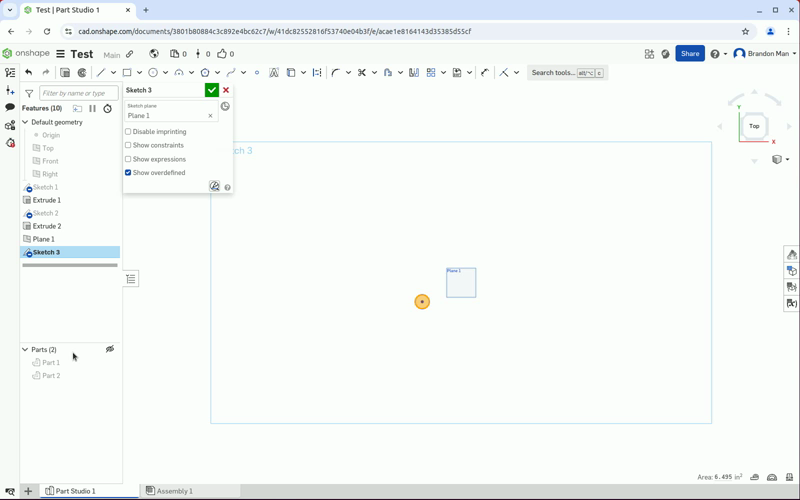
key(shift+e)
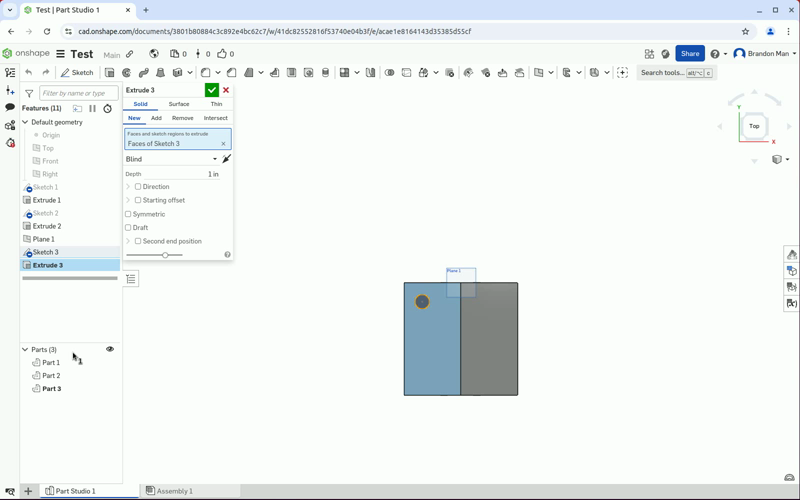
mouse_move(143, 106)
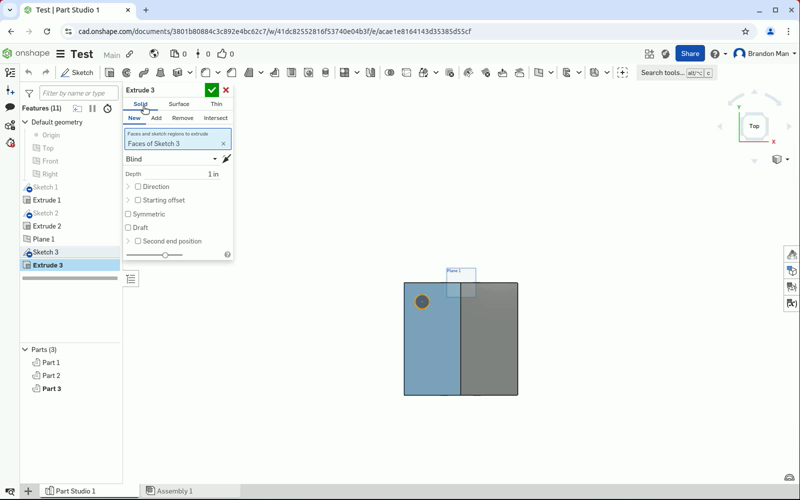
click(143, 106)
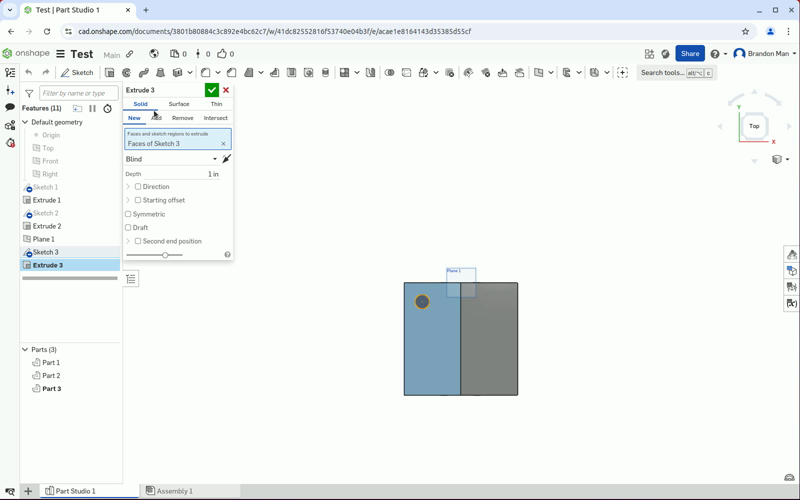
mouse_move(186, 120)
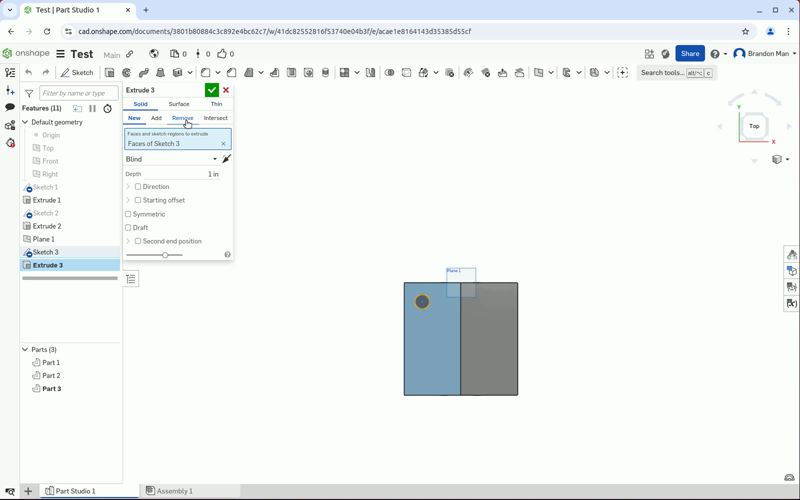
click(186, 120)
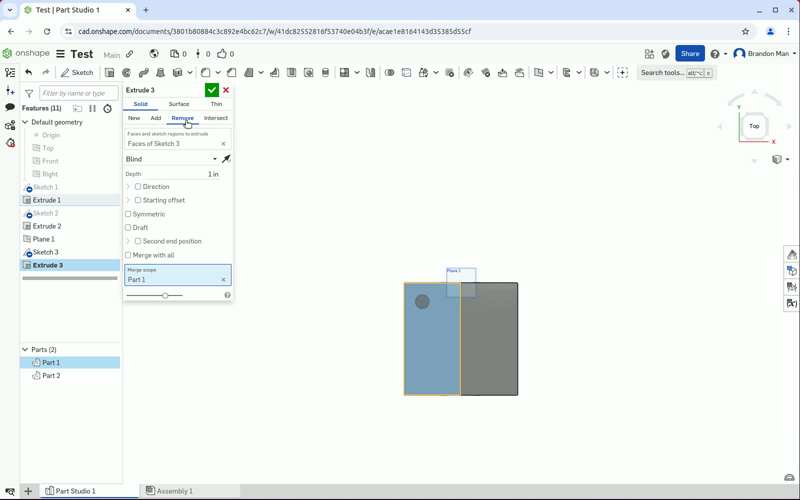
key(tab, 4)
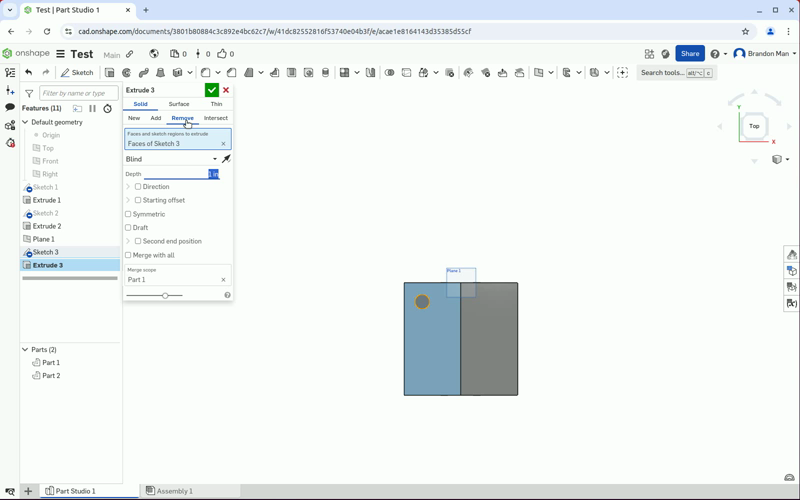
text(6.258)
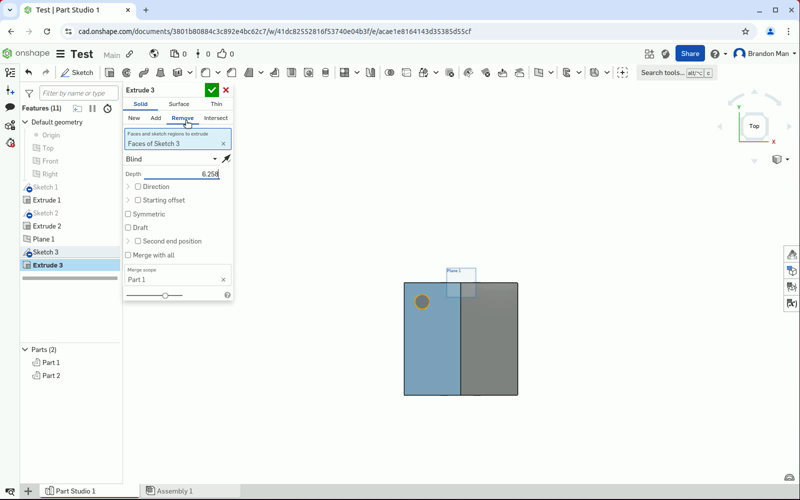
key(tab, 6)
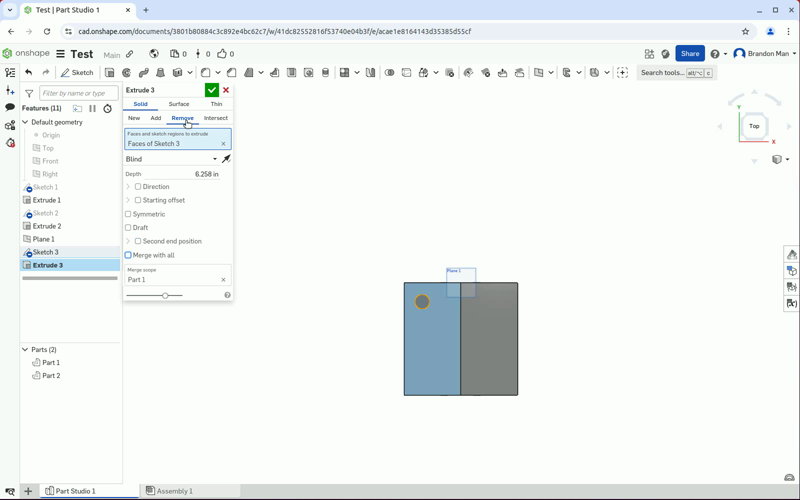
key(space)
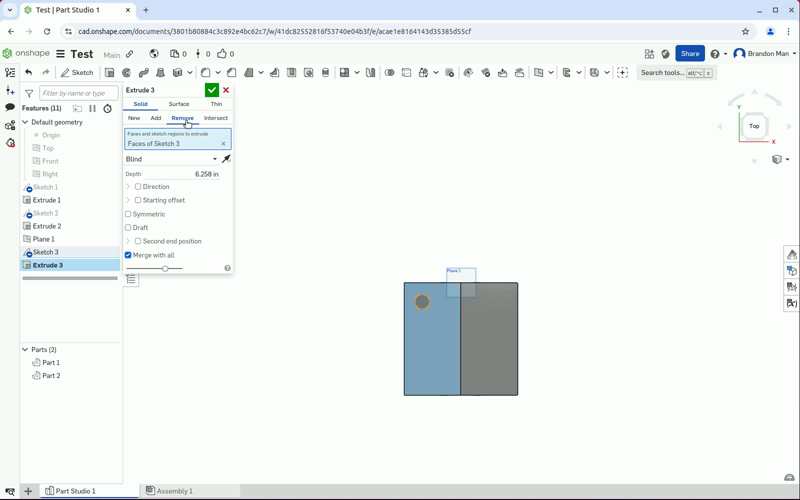
key(enter)
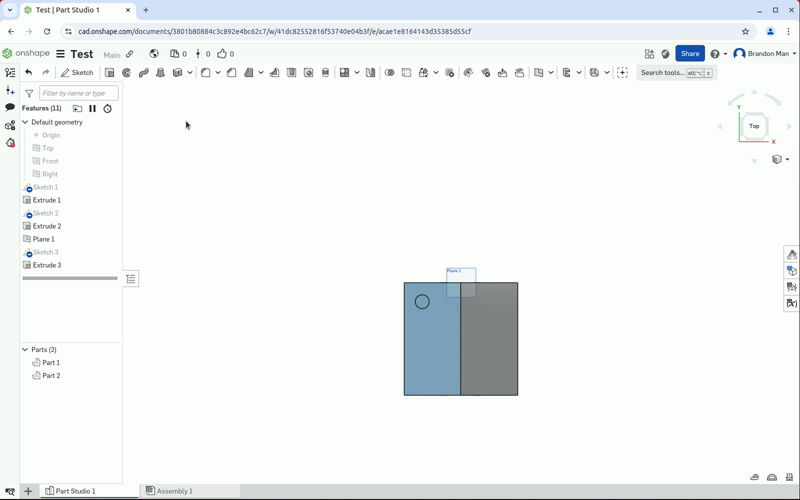
key(shift+h)
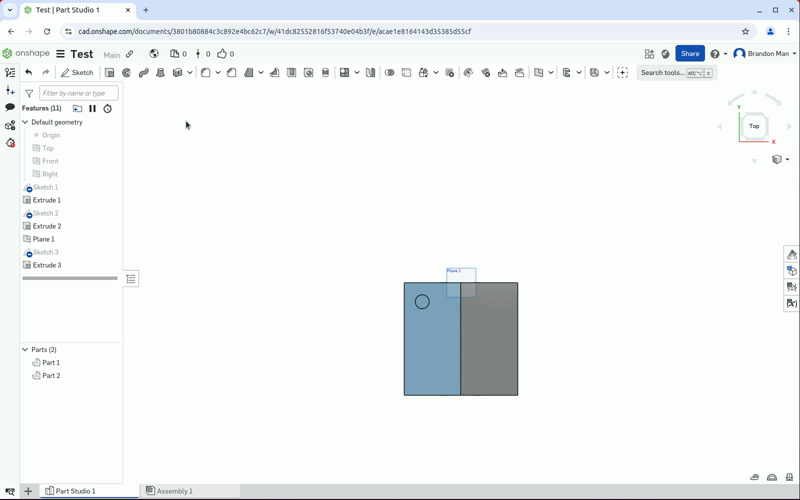
key(shift+h)
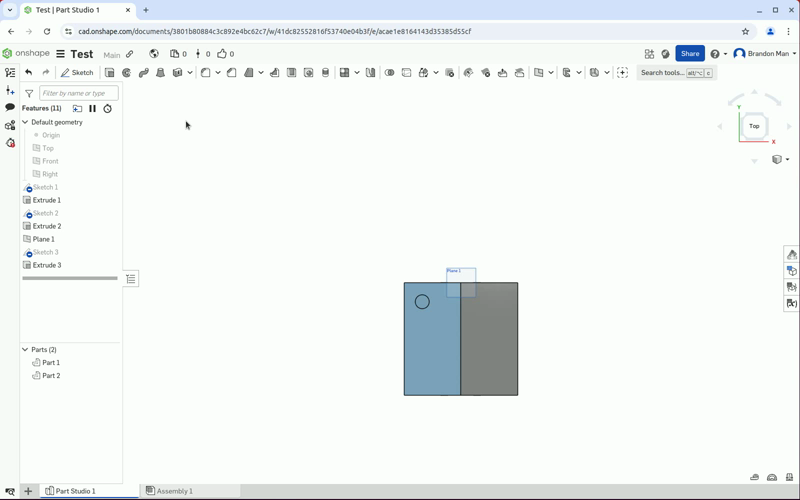
mouse_move(73, 189)
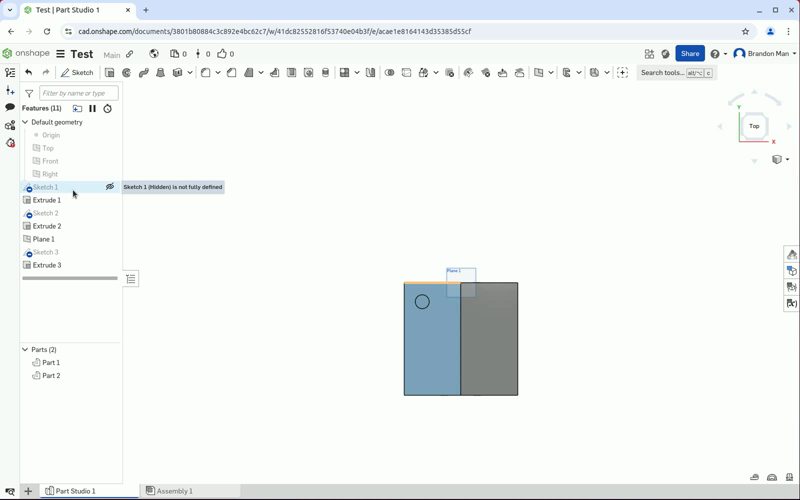
click(73, 189)
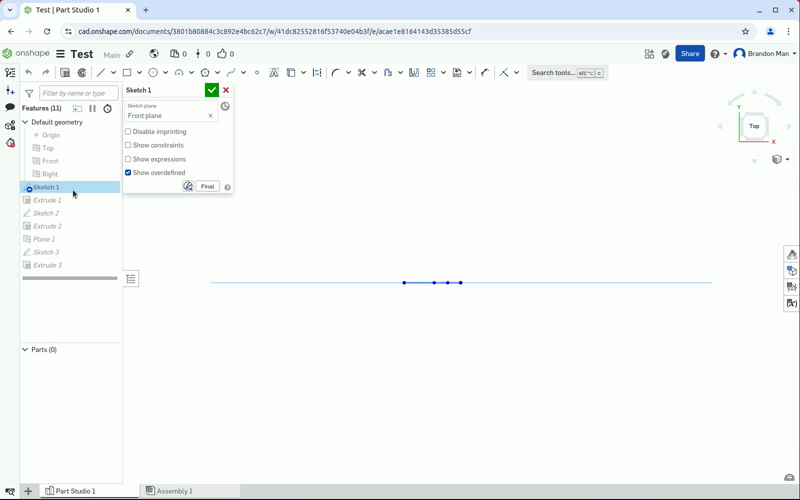
mouse_move(229, 92)
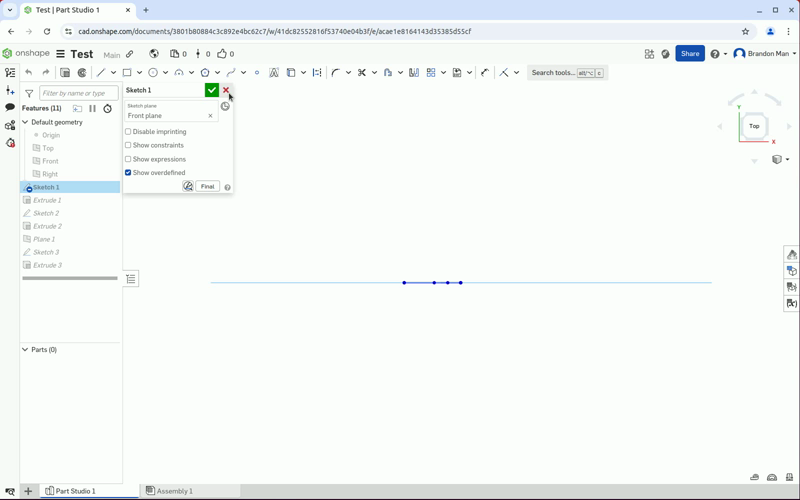
click(229, 92)
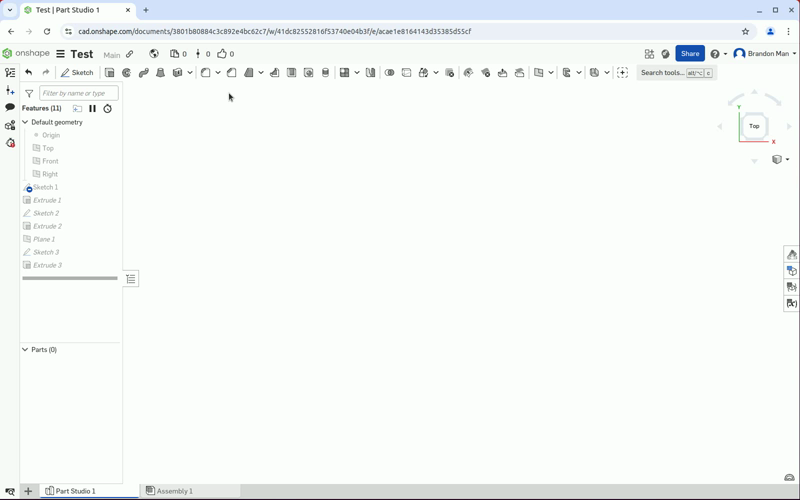
key(shift+s)
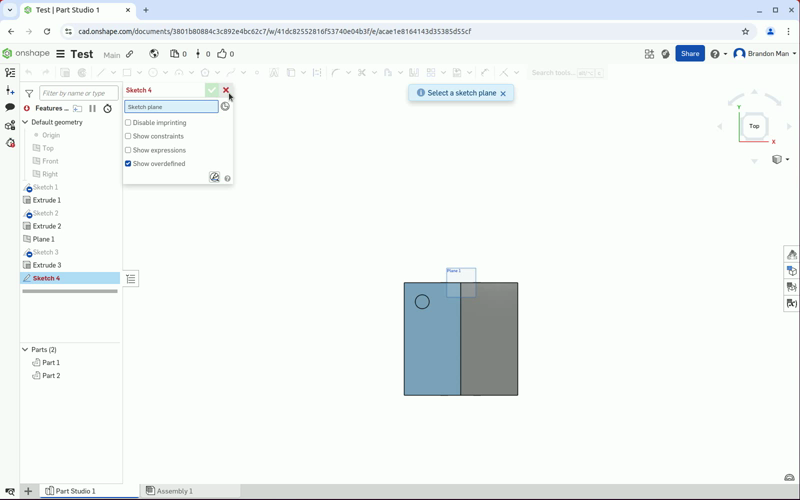
mouse_move(73, 241)
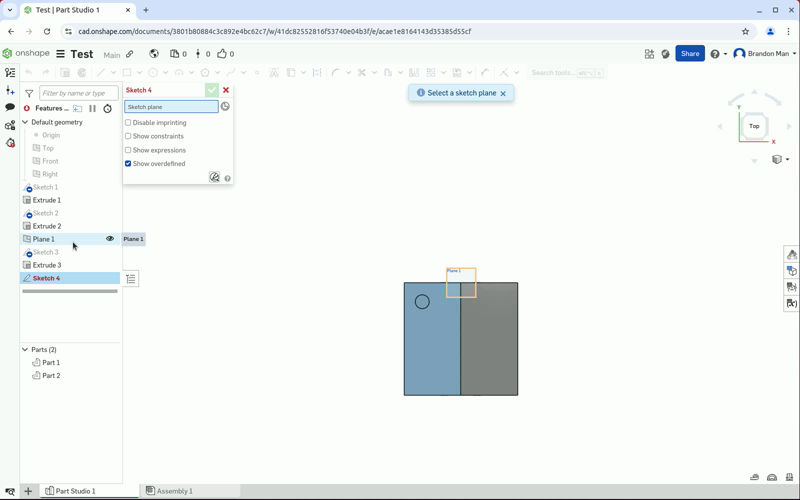
click(73, 241)
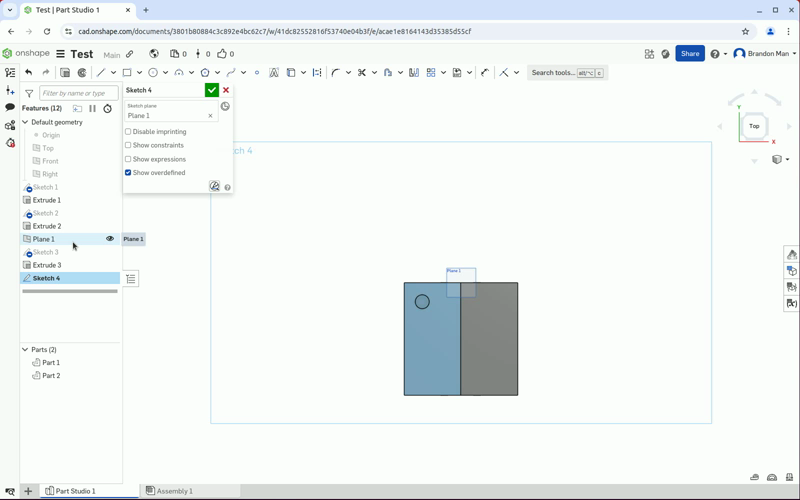
mouse_move(73, 352)
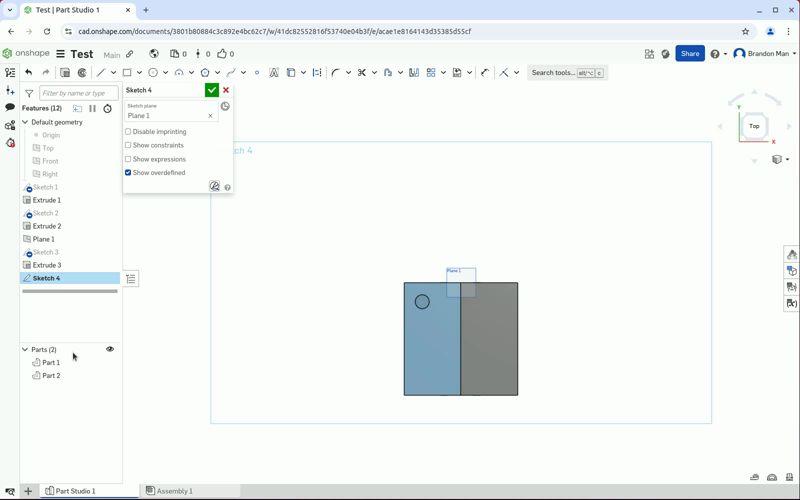
key(y)
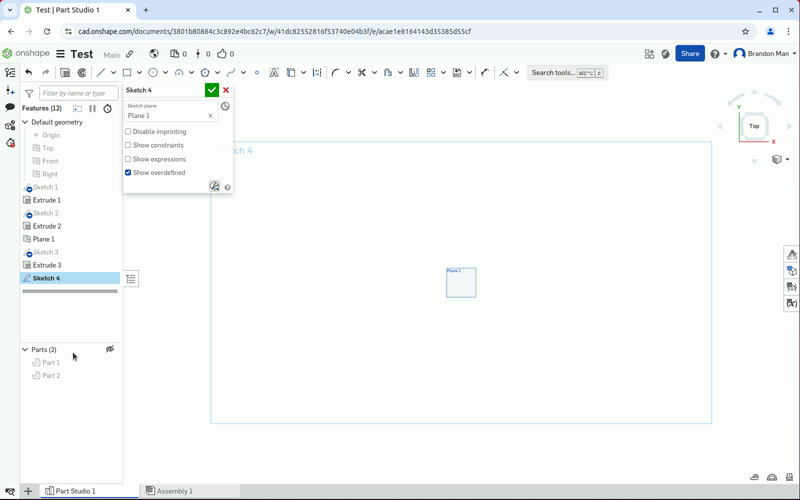
key(c)
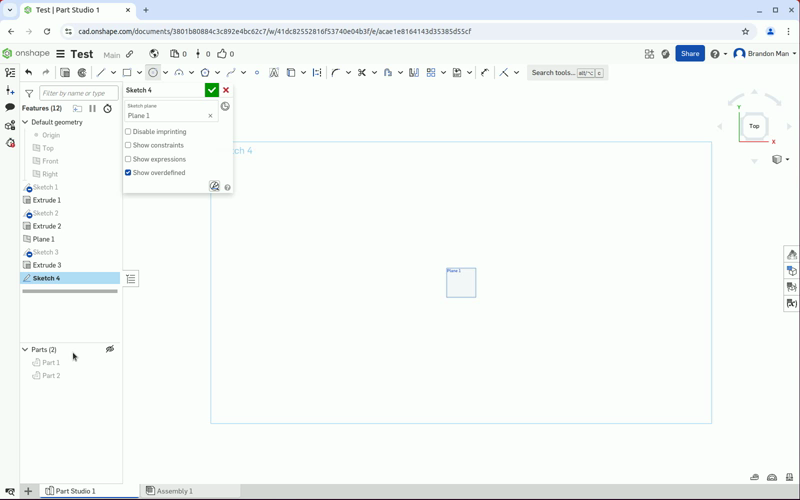
key_down(shift)
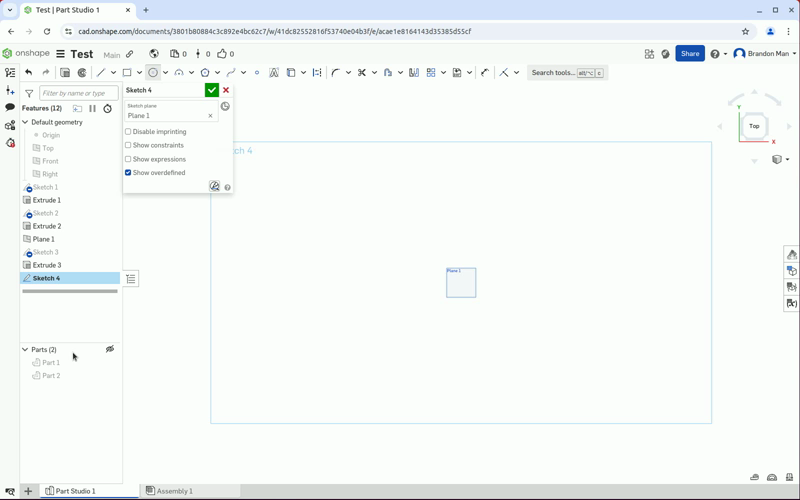
mouse_move(501, 301)
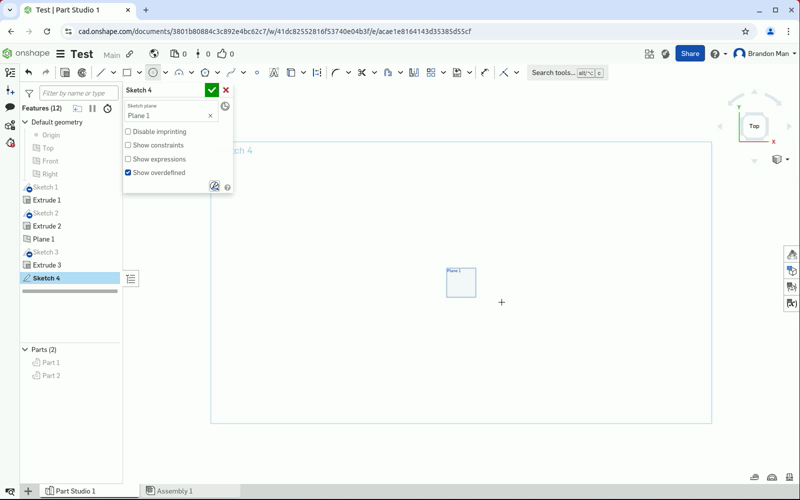
click(501, 301)
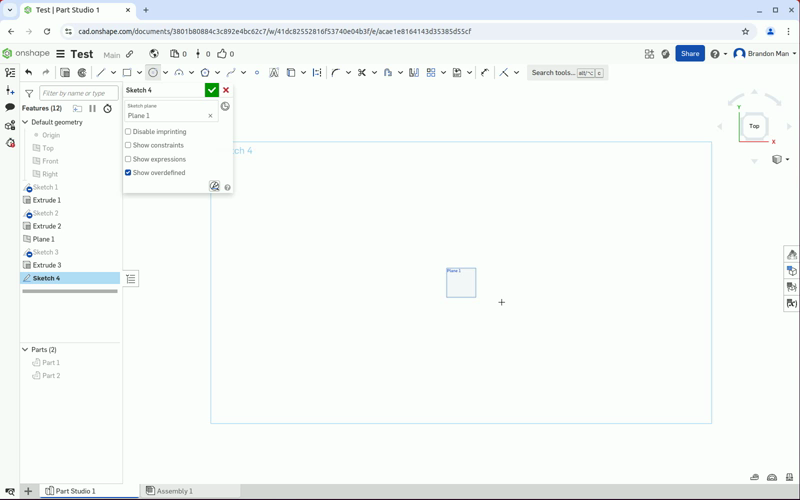
key_up(shift)
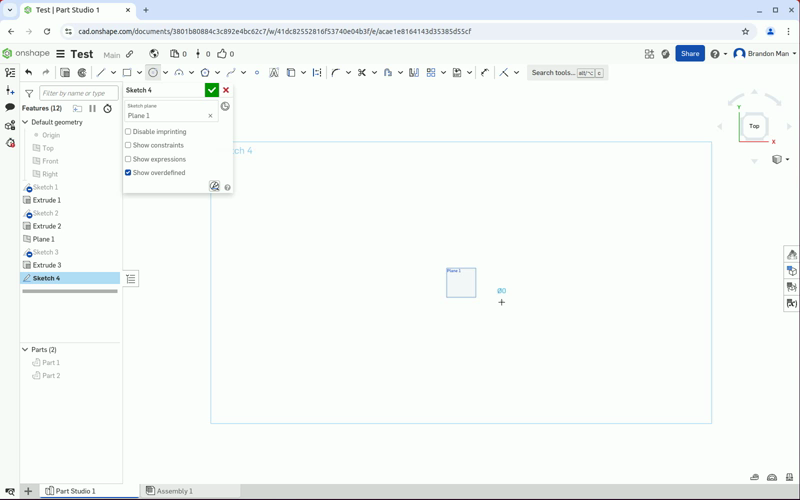
mouse_move(508, 301)
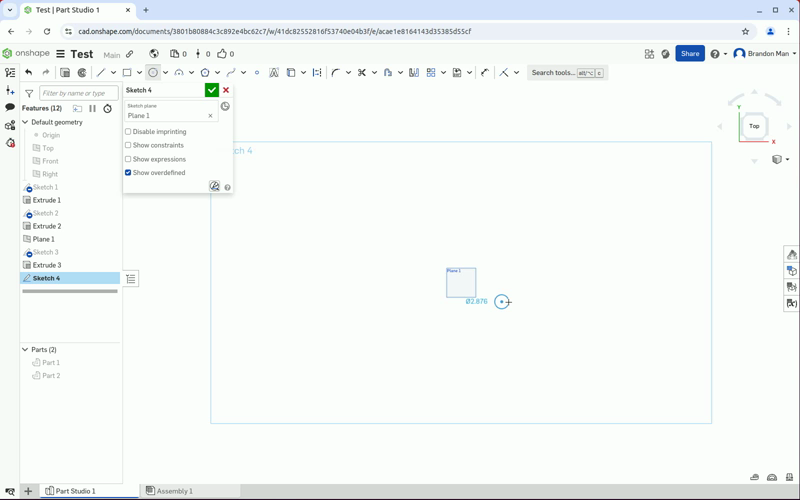
click(508, 301)
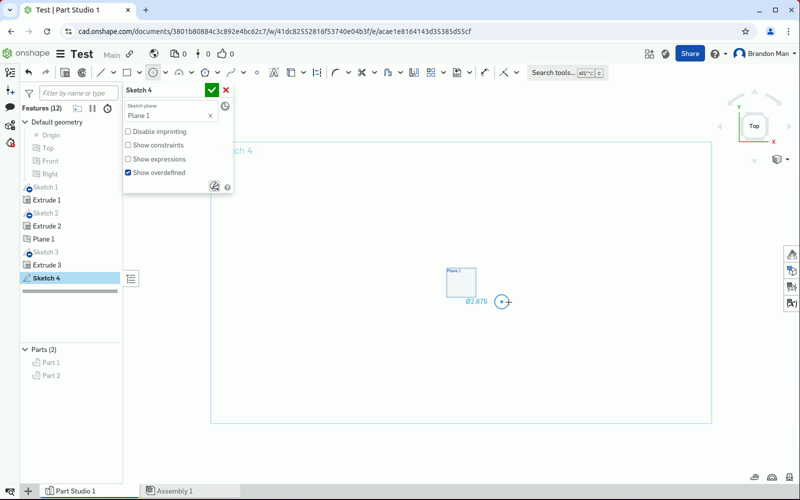
key(esc)
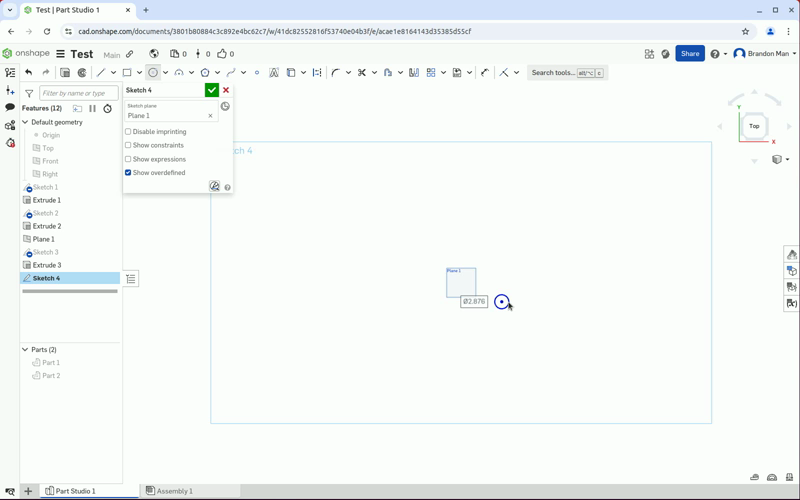
mouse_move(503, 308)
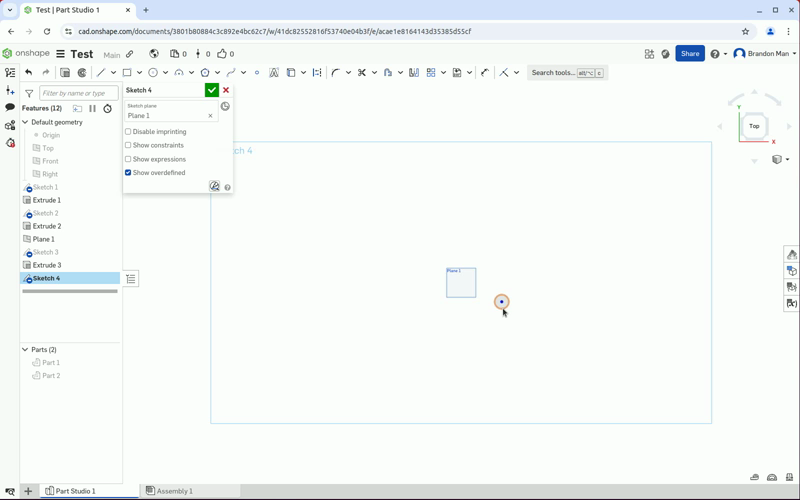
scroll(6)
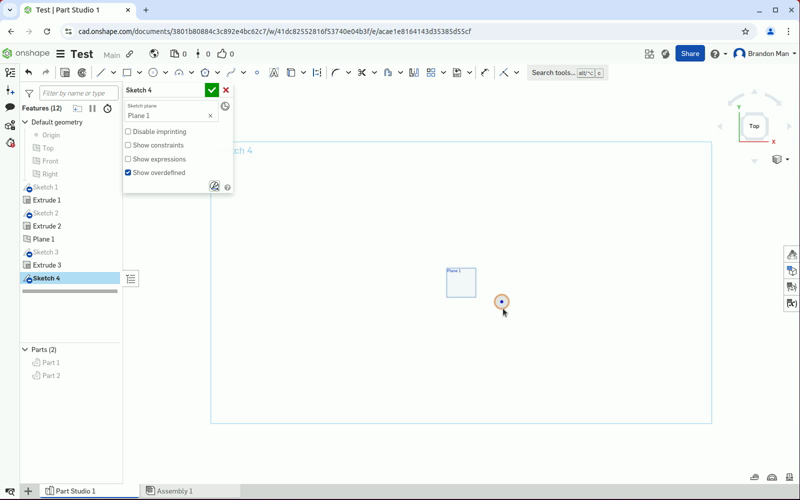
scroll(6)
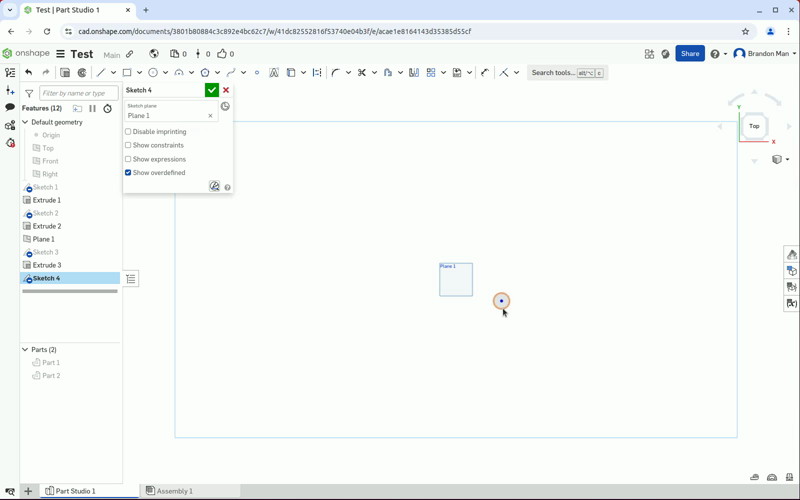
scroll(6)
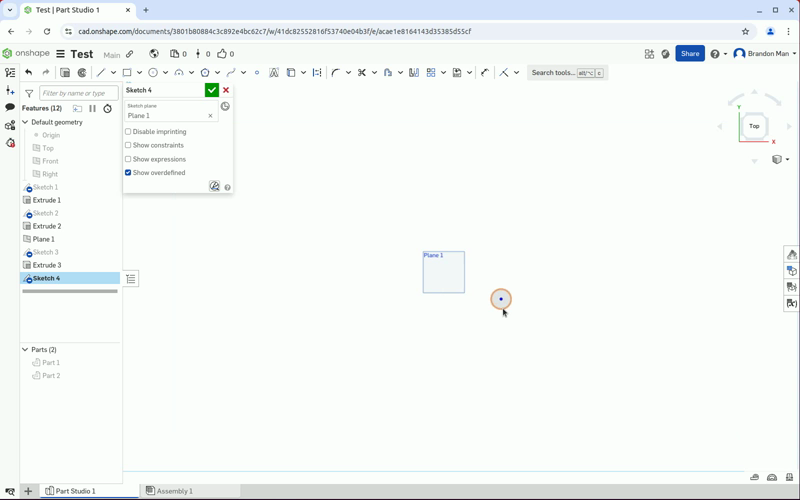
scroll(6)
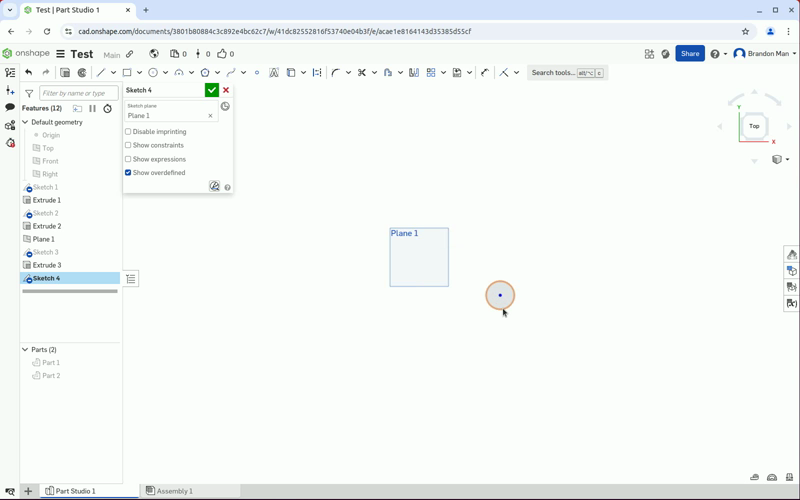
scroll(6)
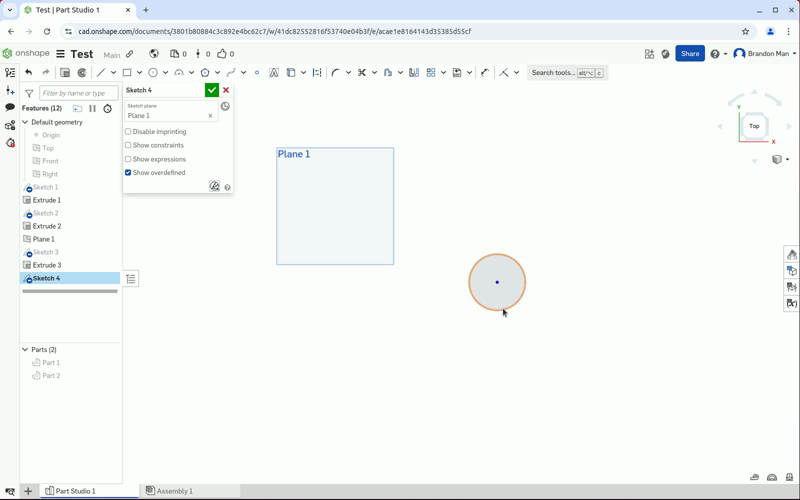
scroll(6)
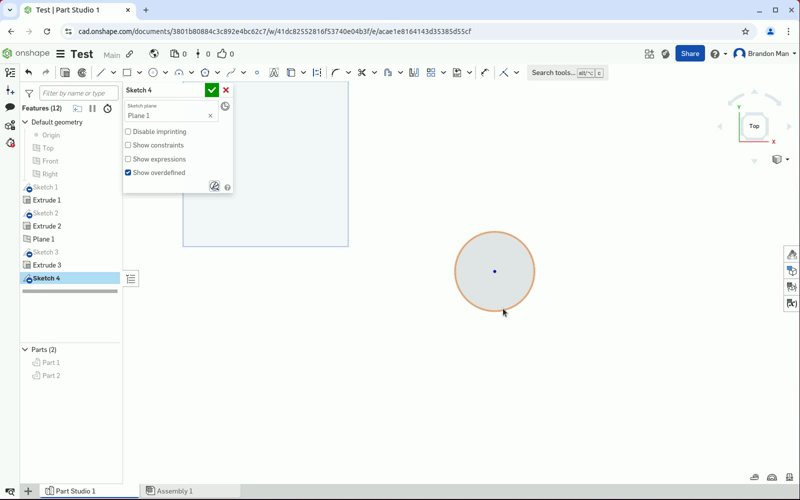
scroll(6)
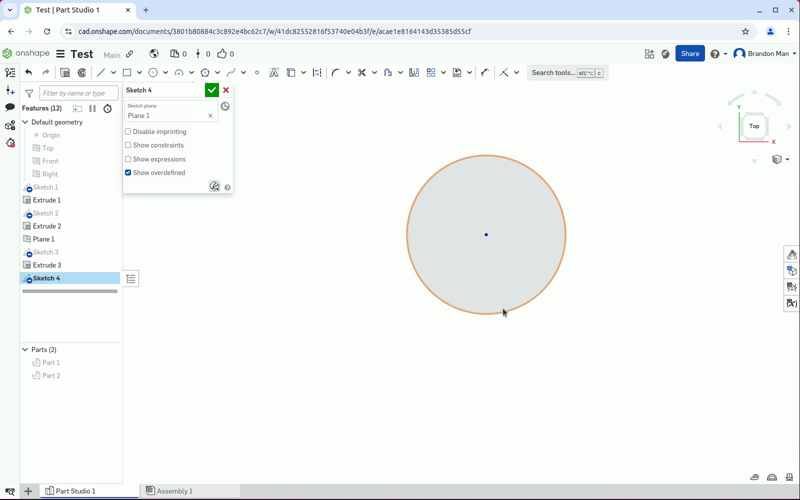
click(503, 308)
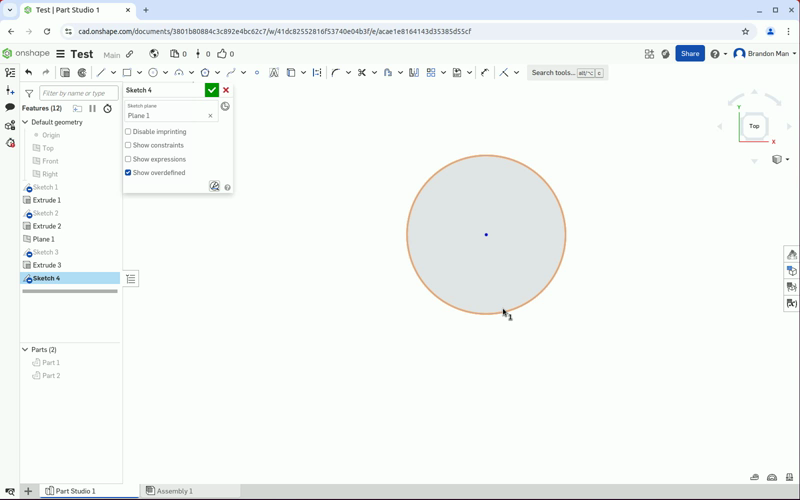
scroll(-6)
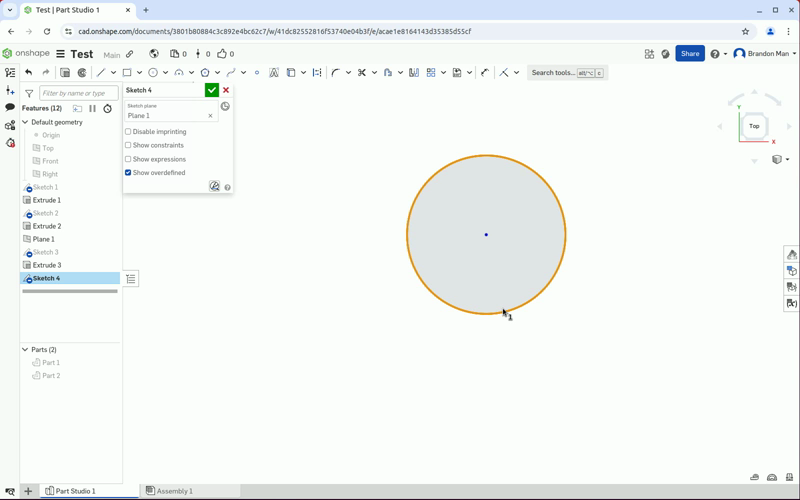
scroll(-6)
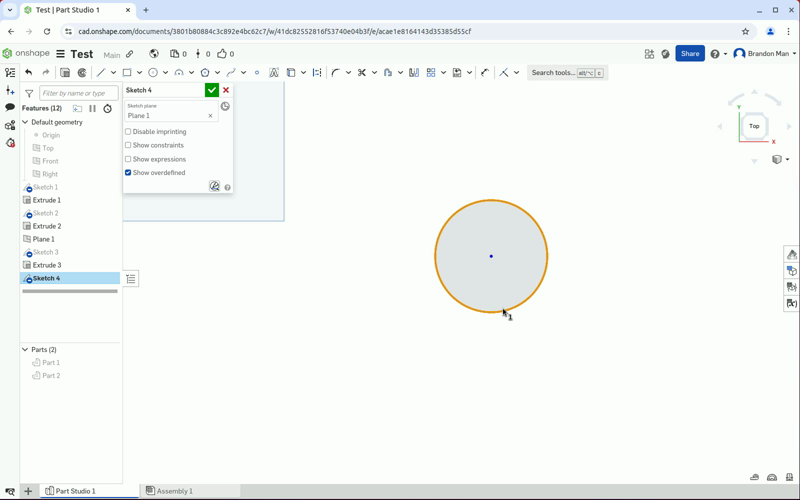
scroll(-6)
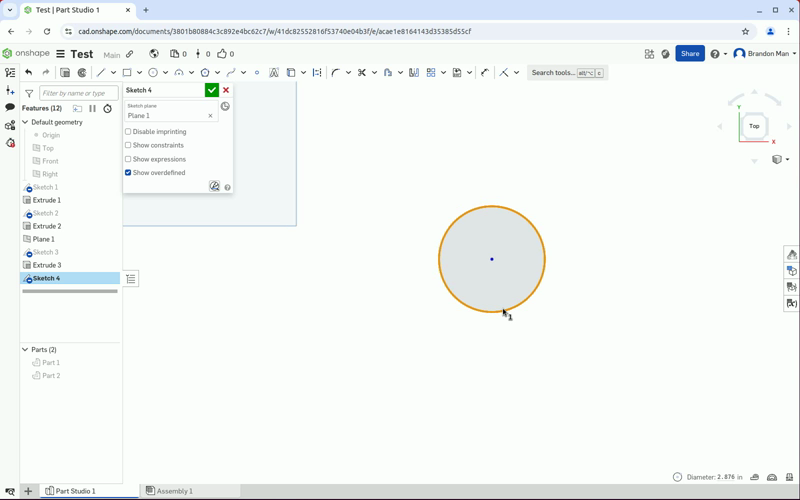
scroll(-6)
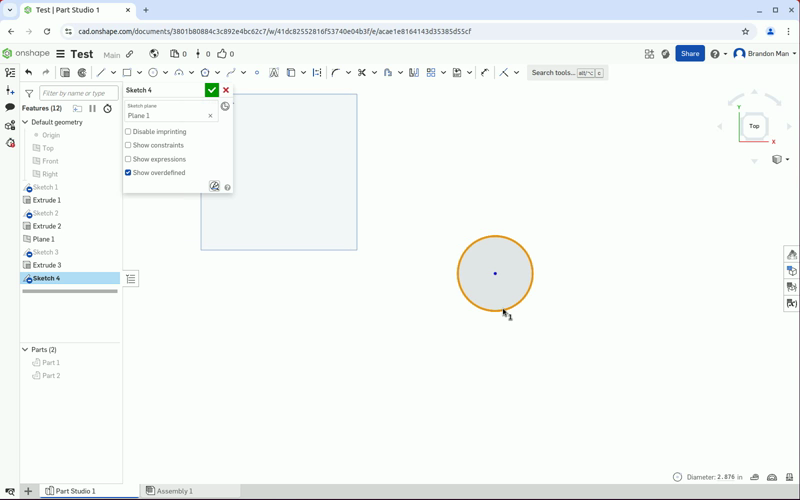
scroll(-6)
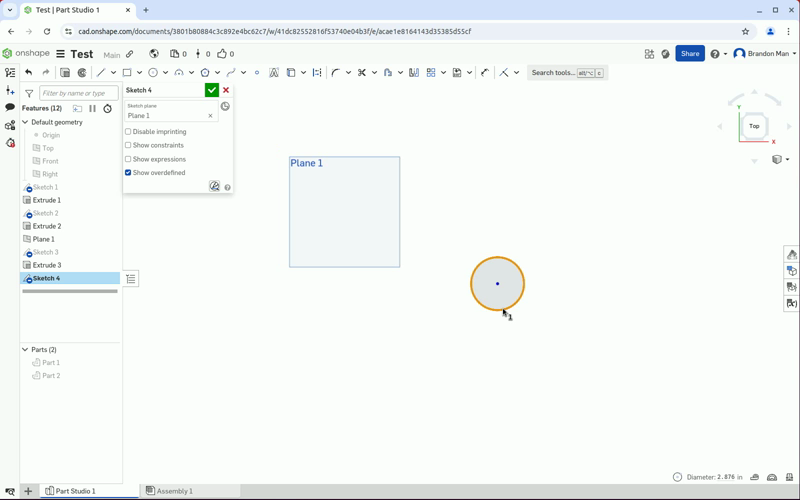
scroll(-6)
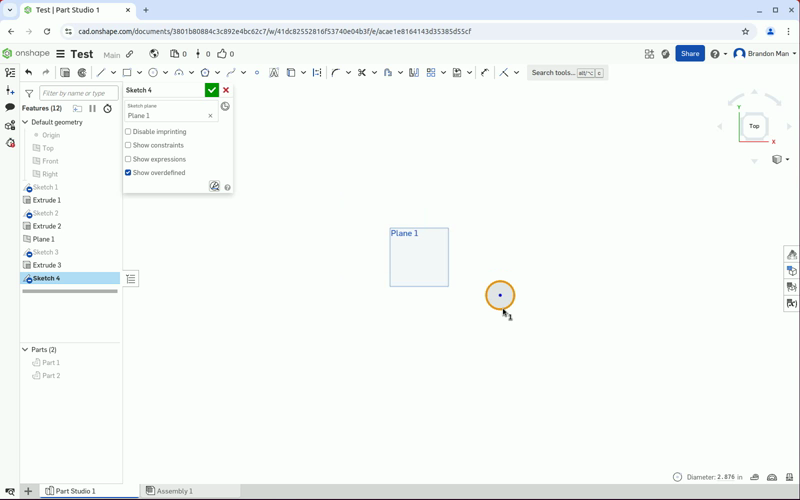
scroll(-6)
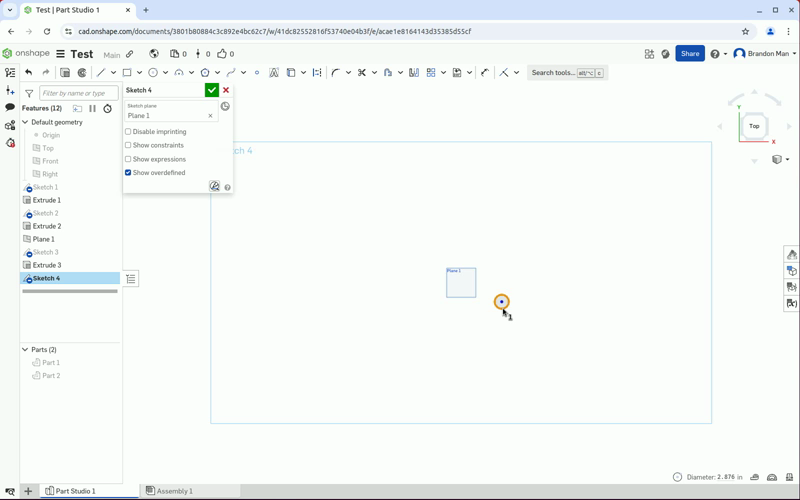
mouse_move(73, 352)
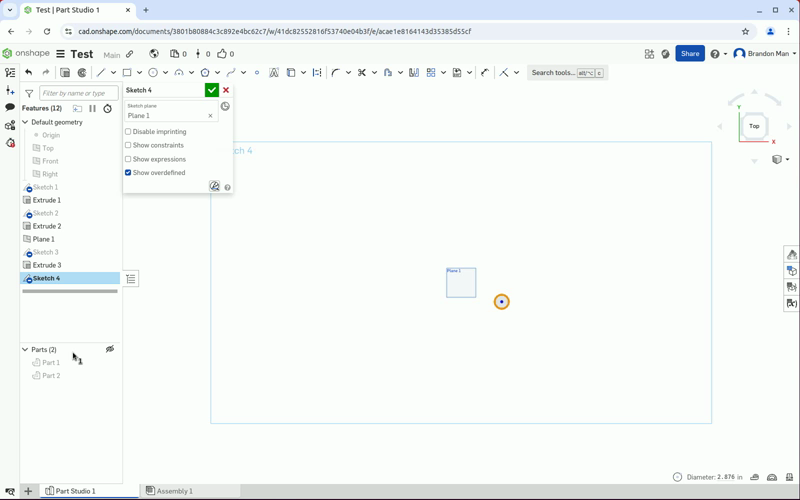
key(shift+y)
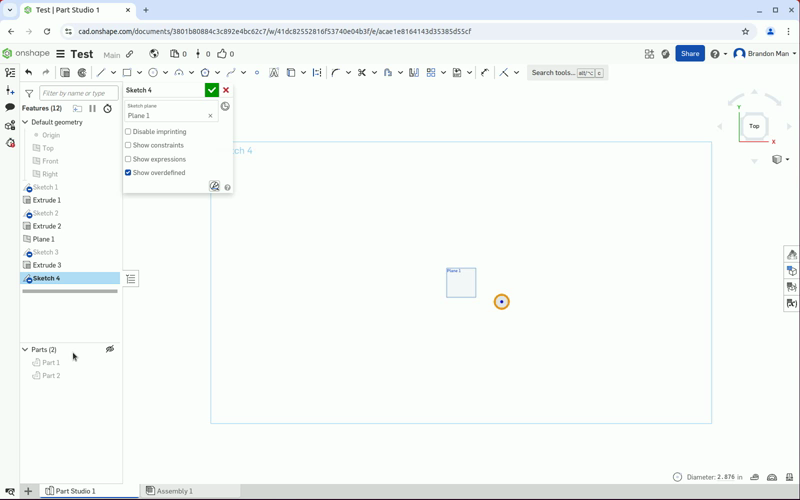
key(shift+e)
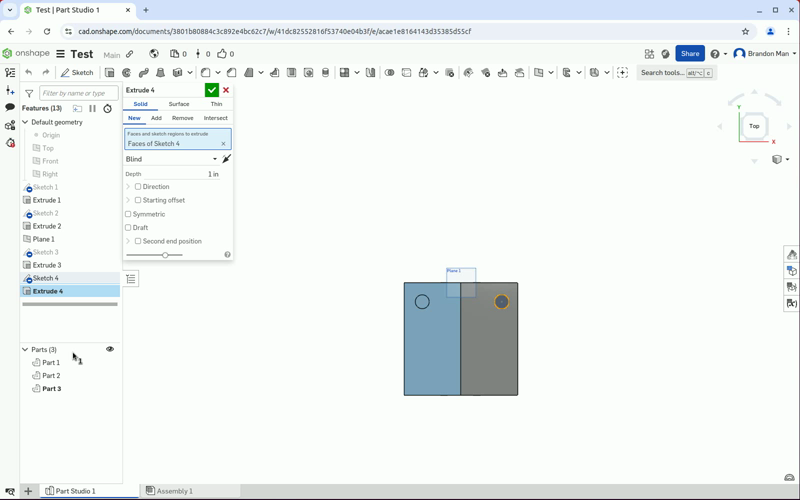
mouse_move(143, 106)
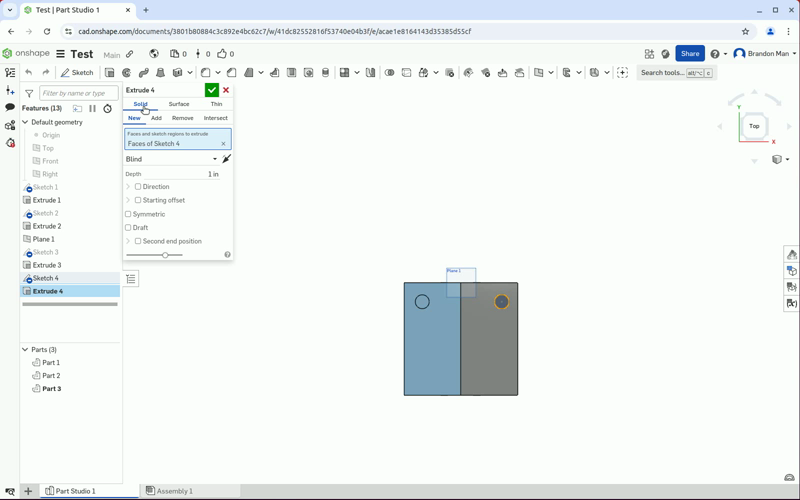
click(143, 106)
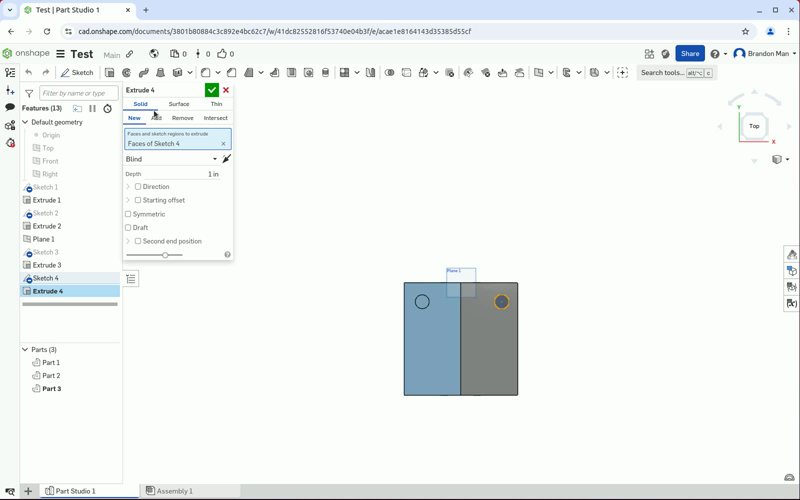
mouse_move(186, 120)
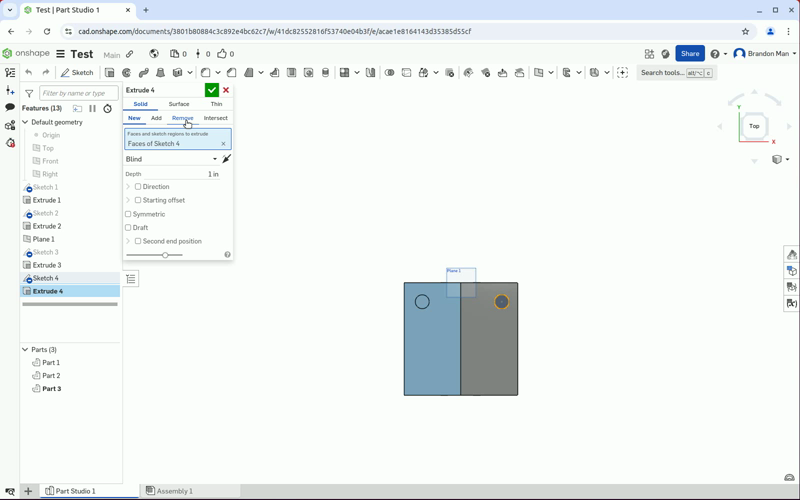
click(186, 120)
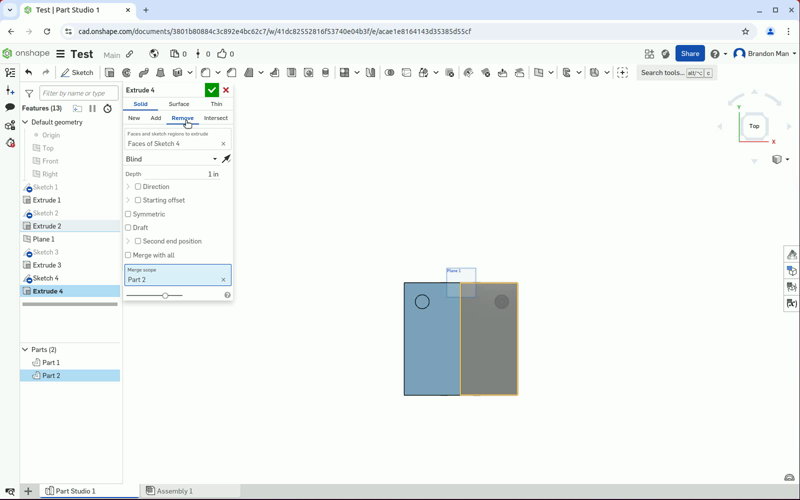
key(tab, 4)
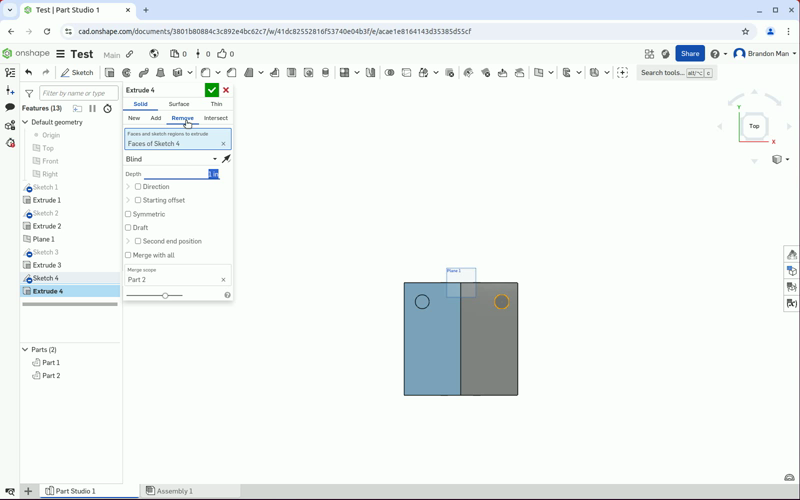
text(6.258)
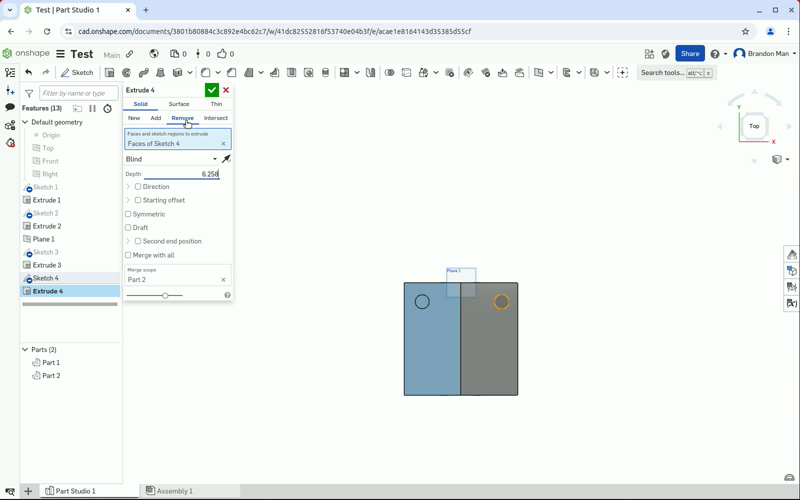
key(tab, 6)
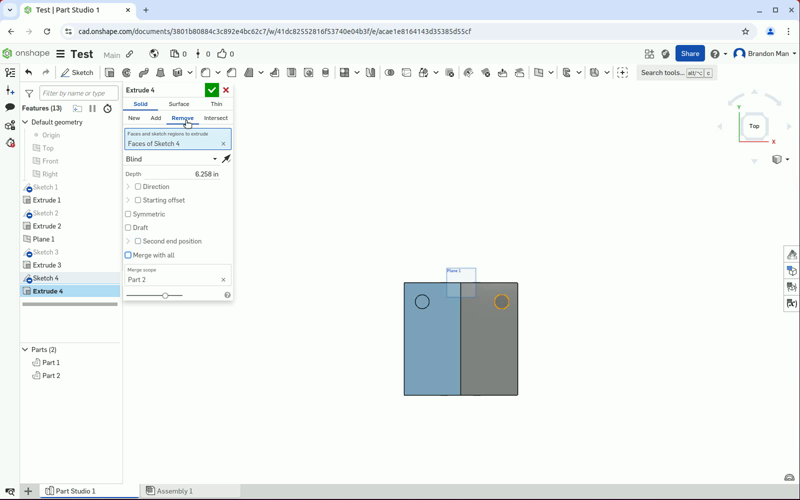
key(space)
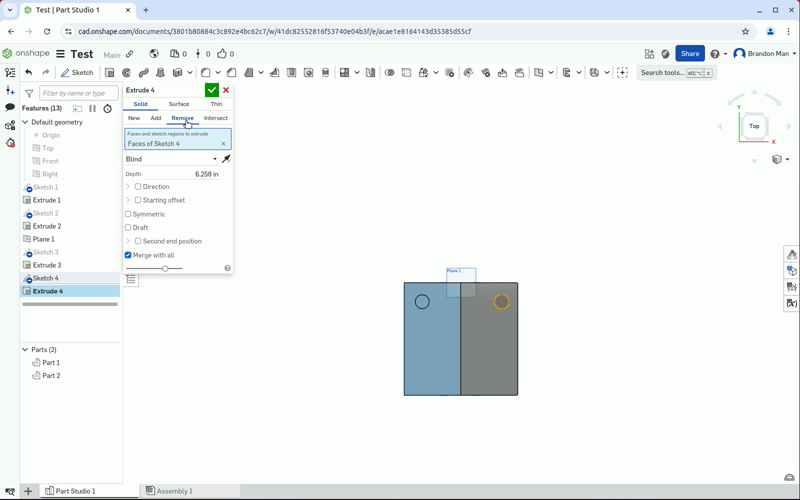
key(enter)
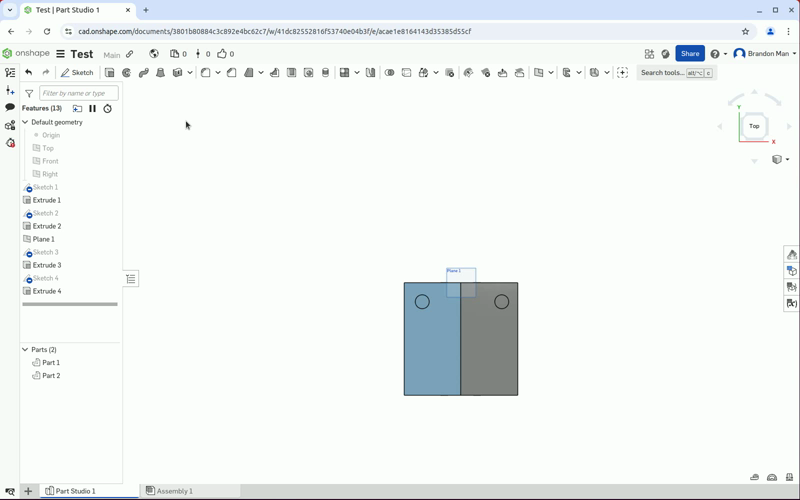
key(shift+h)
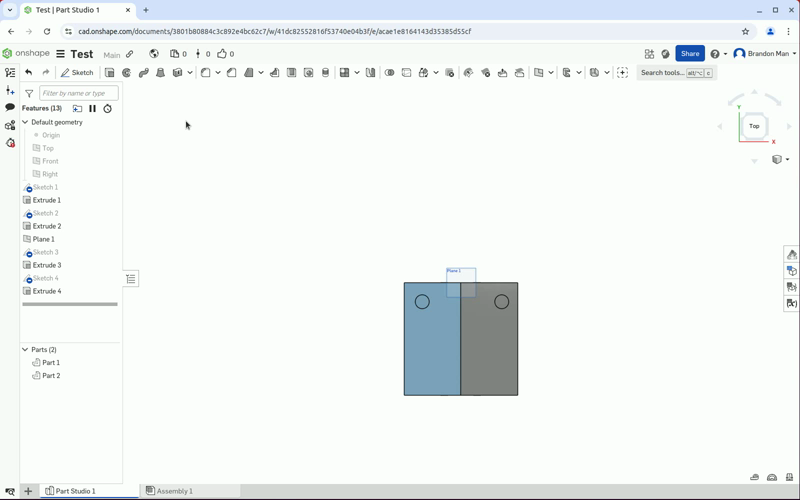
key(shift+h)
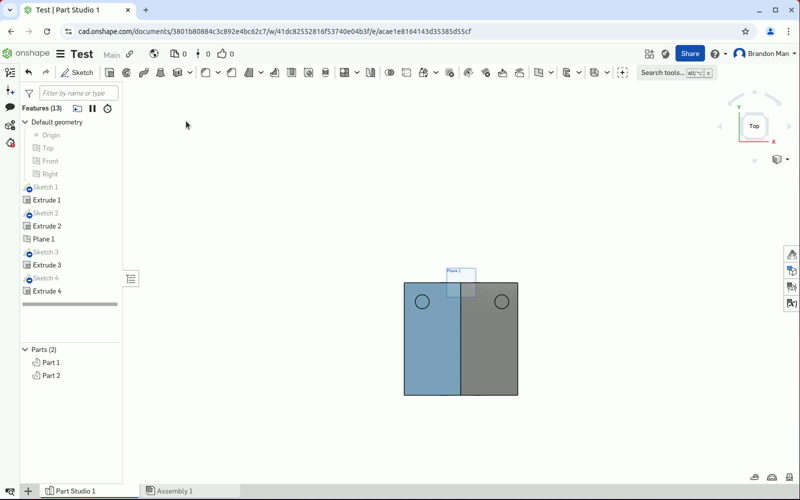
mouse_move(73, 189)
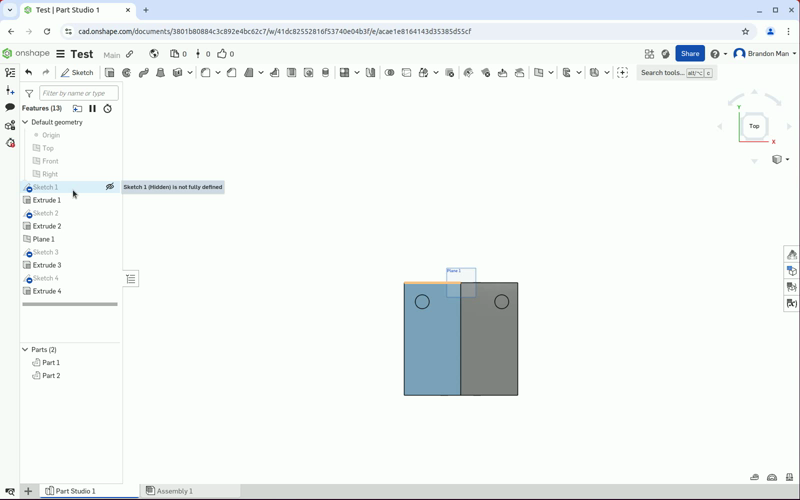
click(73, 189)
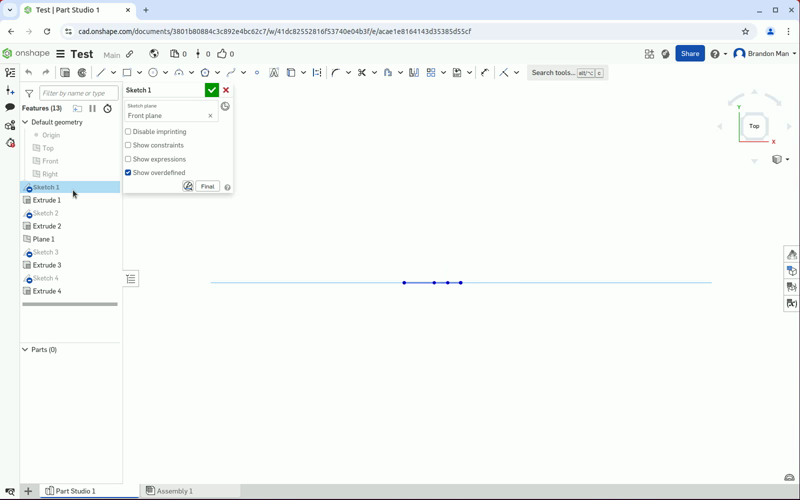
mouse_move(229, 92)
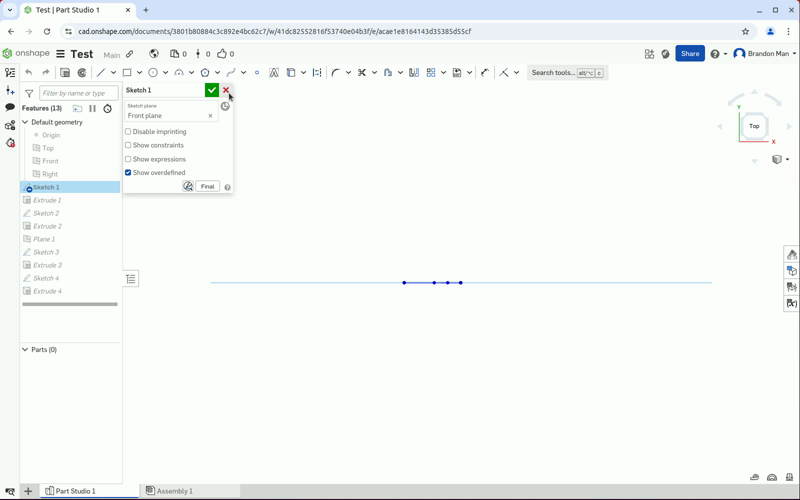
click(229, 92)
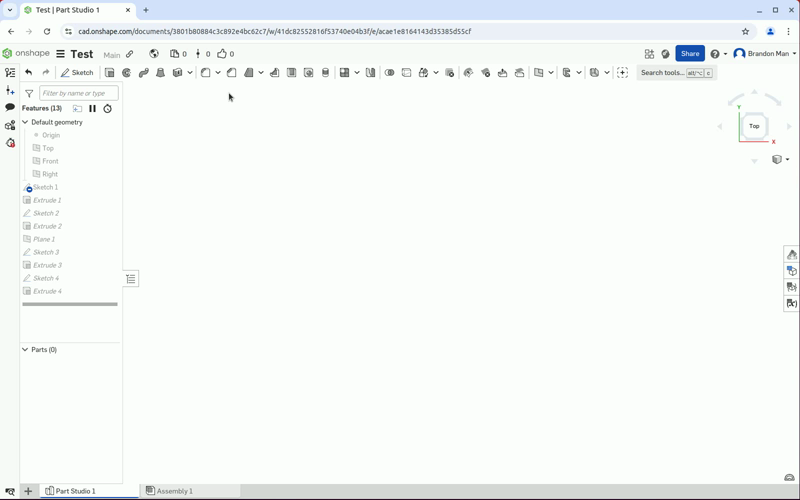
key(shift+s)
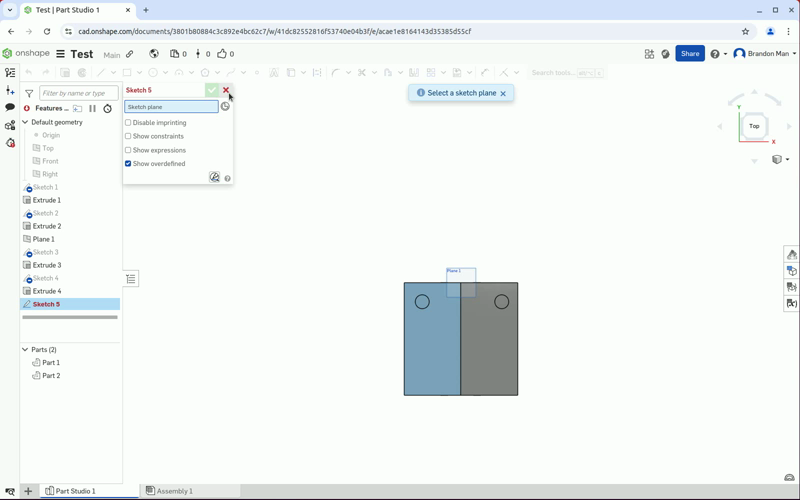
mouse_move(73, 241)
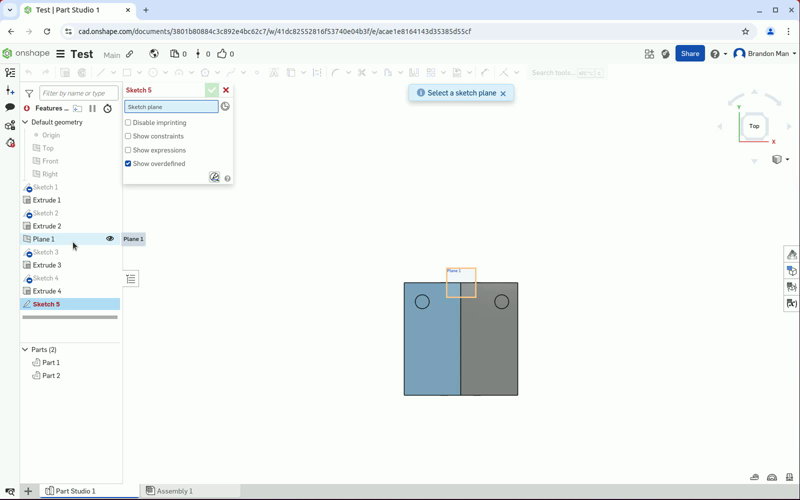
click(73, 241)
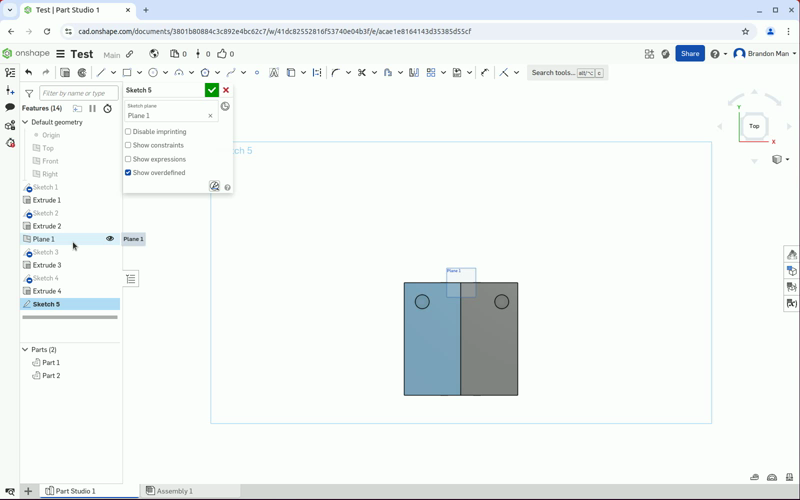
mouse_move(73, 352)
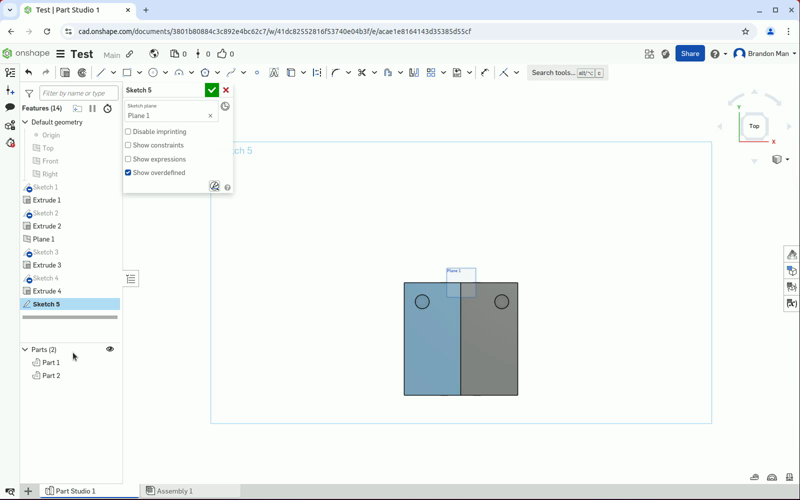
key(y)
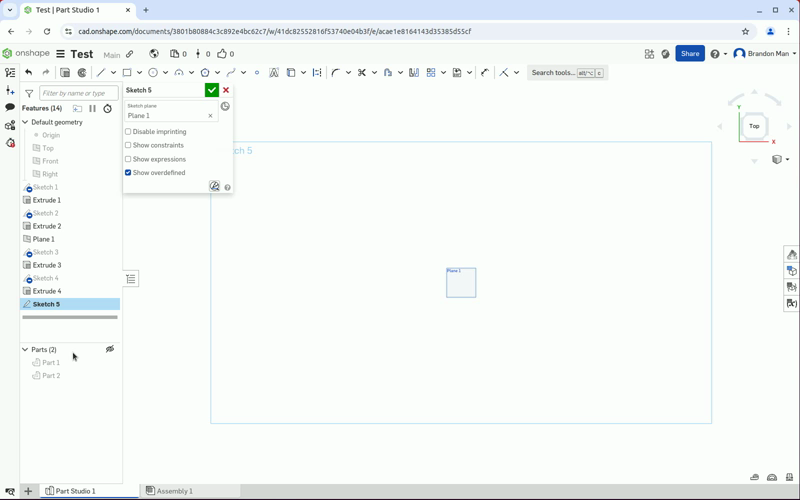
key(c)
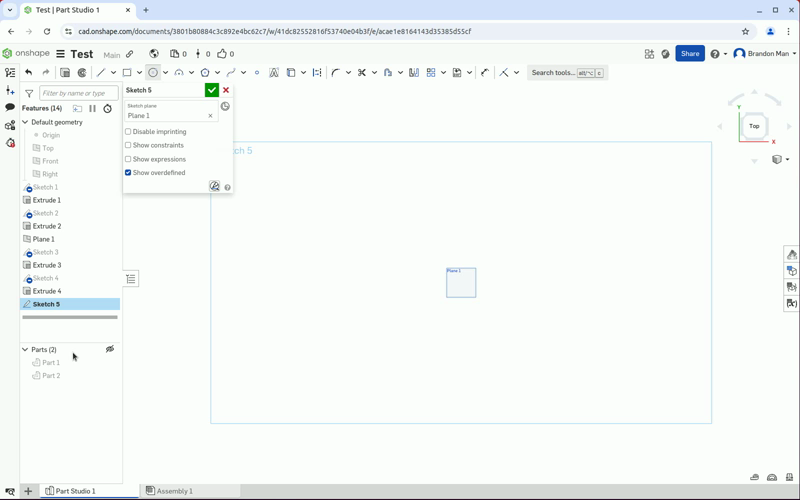
key_down(shift)
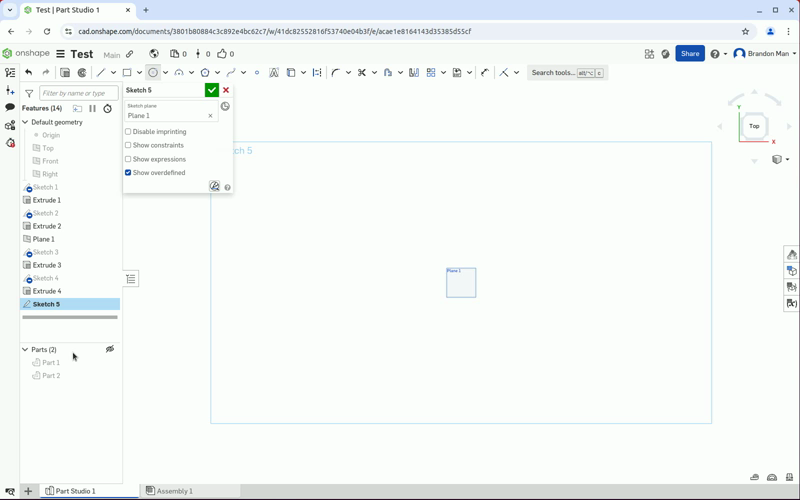
mouse_move(501, 376)
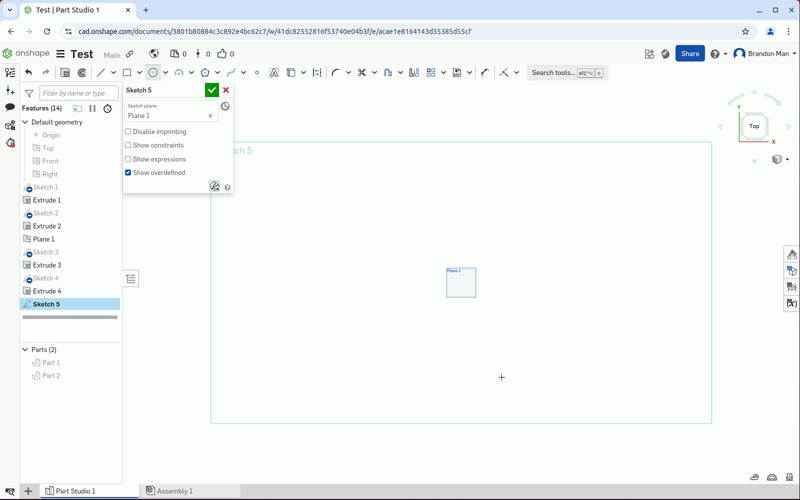
click(501, 376)
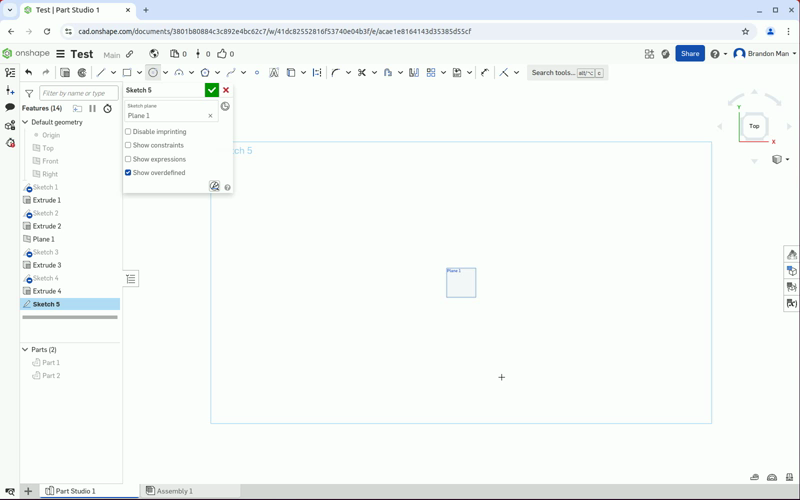
key_up(shift)
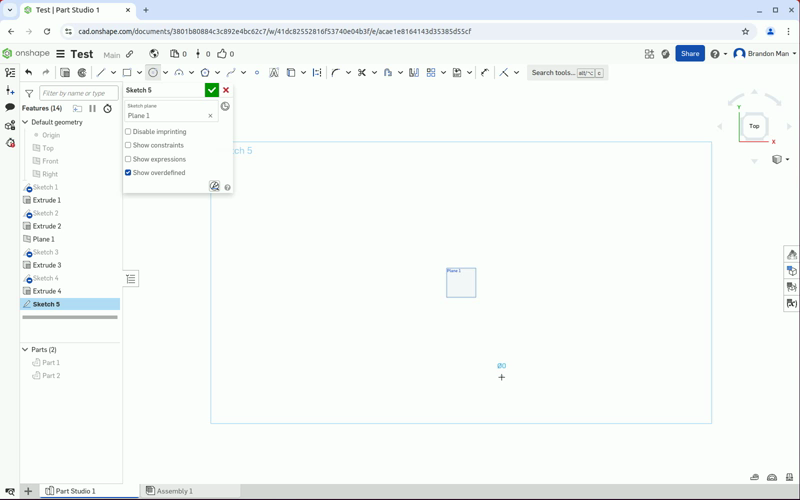
mouse_move(508, 376)
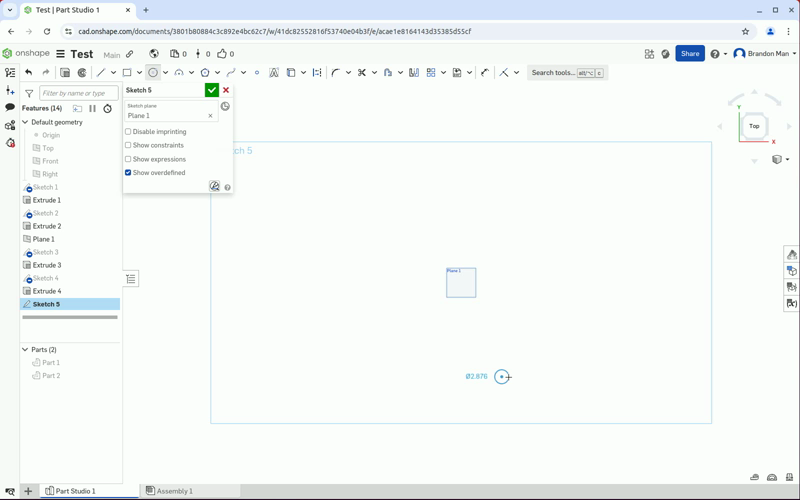
click(508, 376)
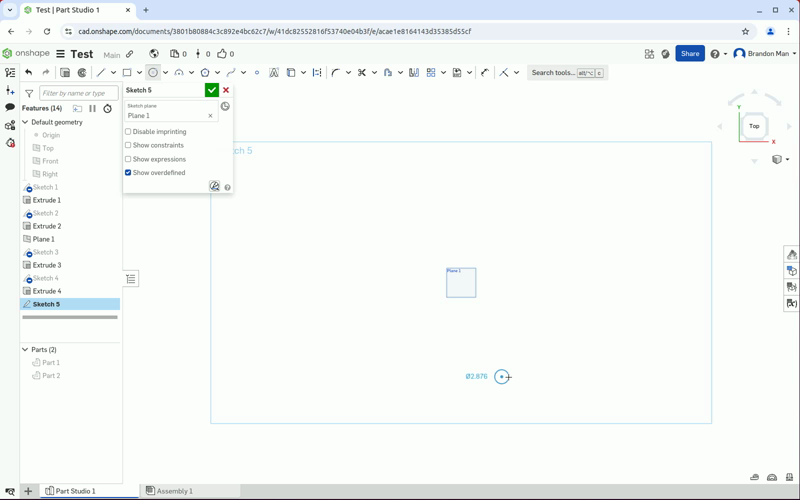
key(esc)
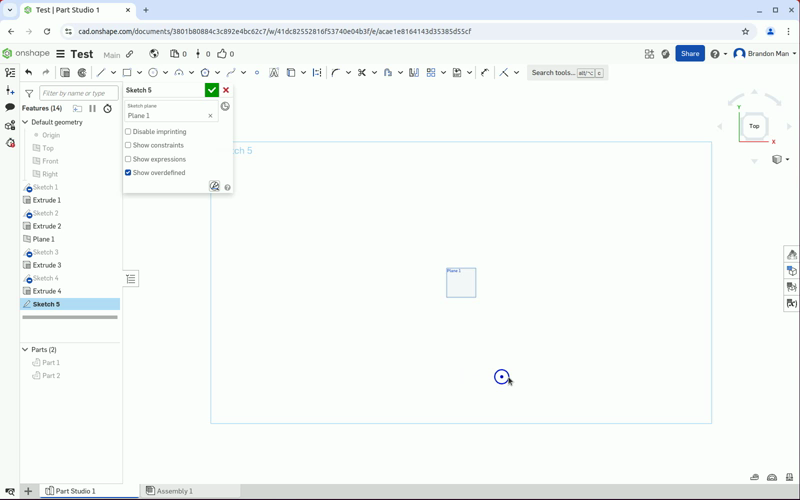
mouse_move(495, 378)
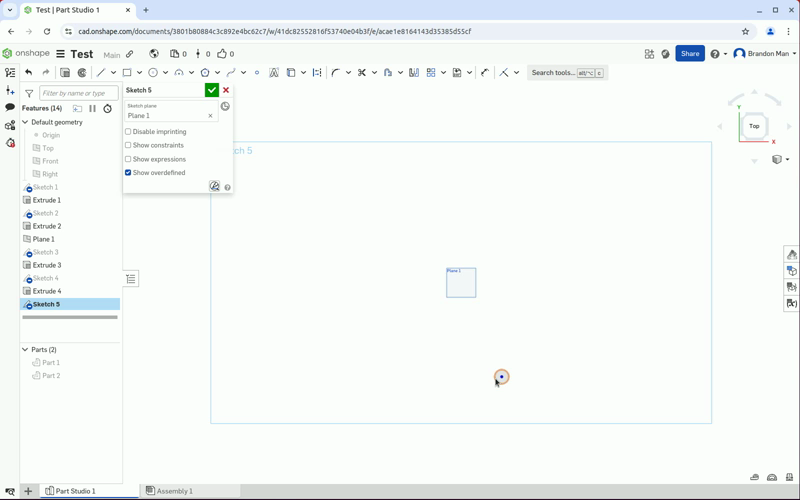
scroll(6)
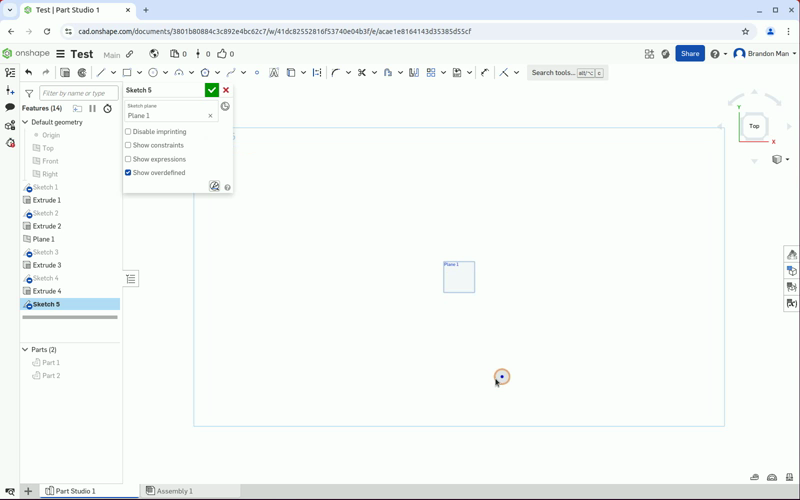
scroll(6)
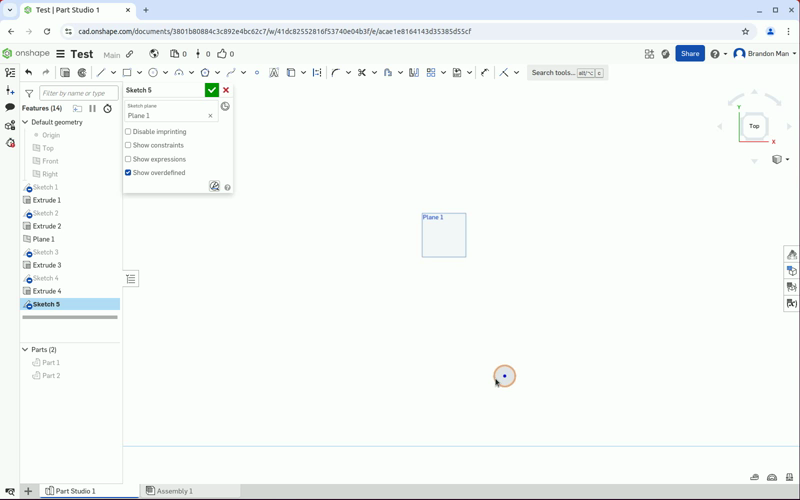
scroll(6)
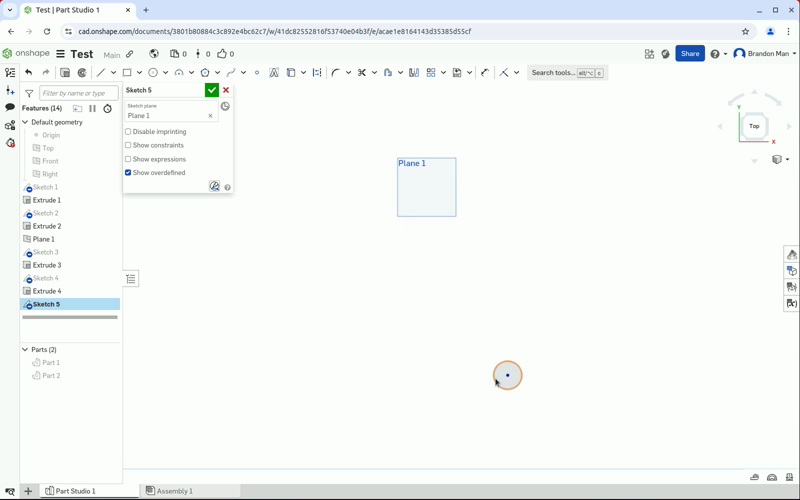
scroll(6)
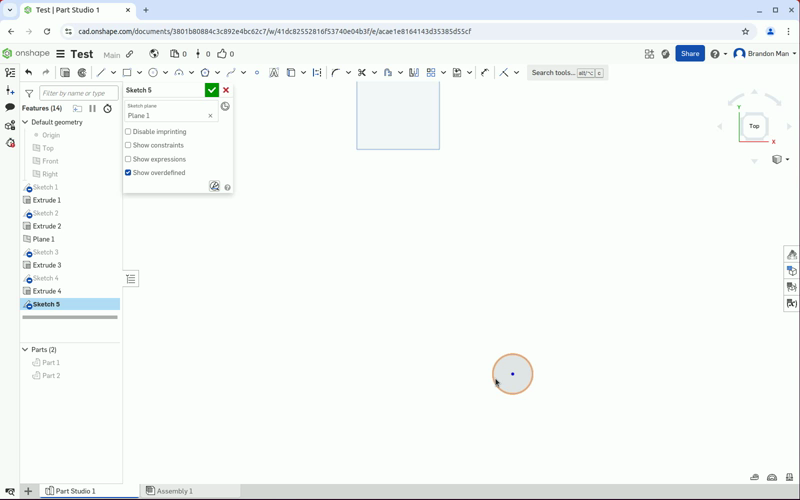
scroll(6)
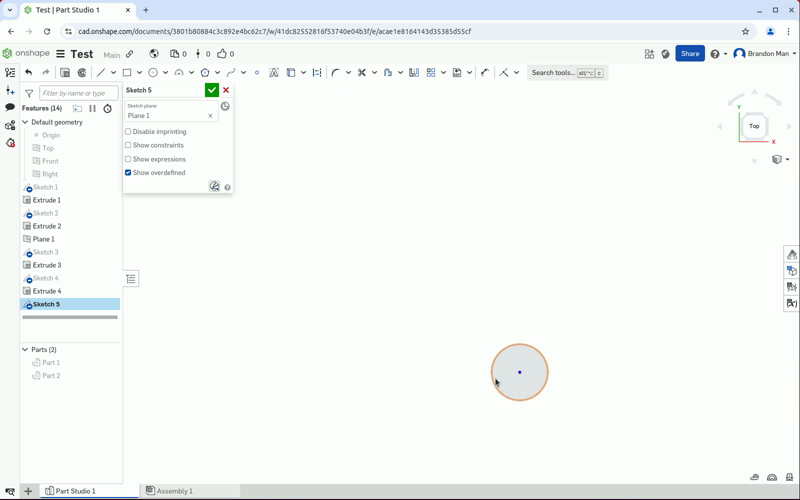
scroll(6)
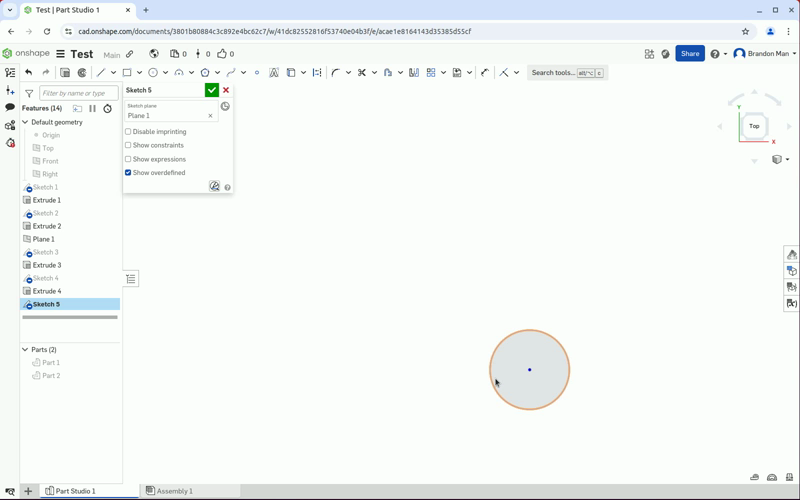
scroll(6)
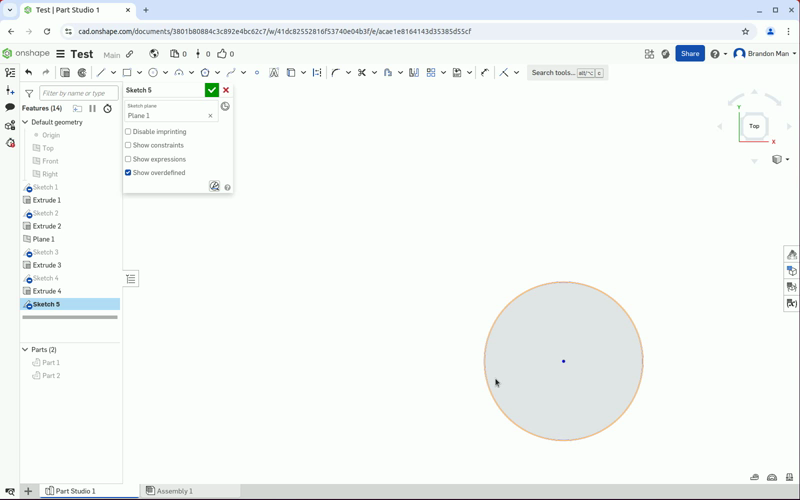
click(495, 378)
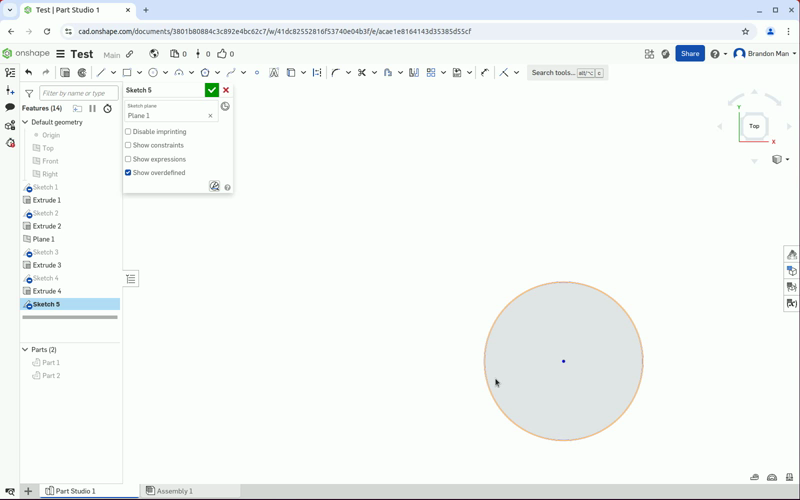
scroll(-6)
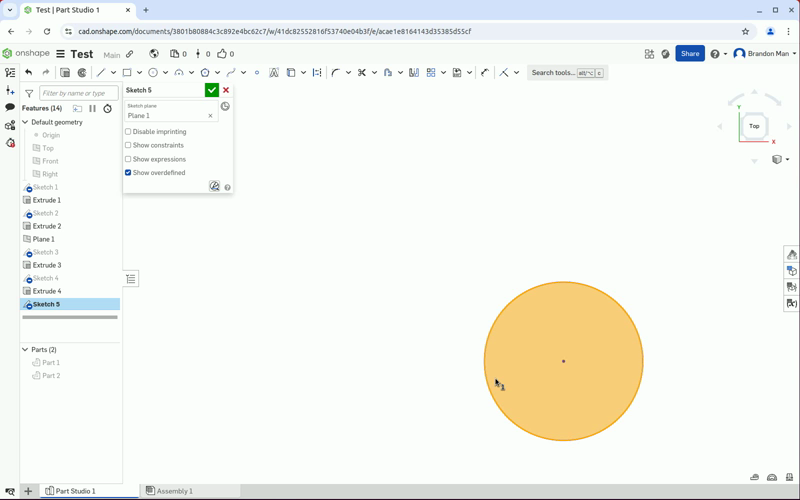
scroll(-6)
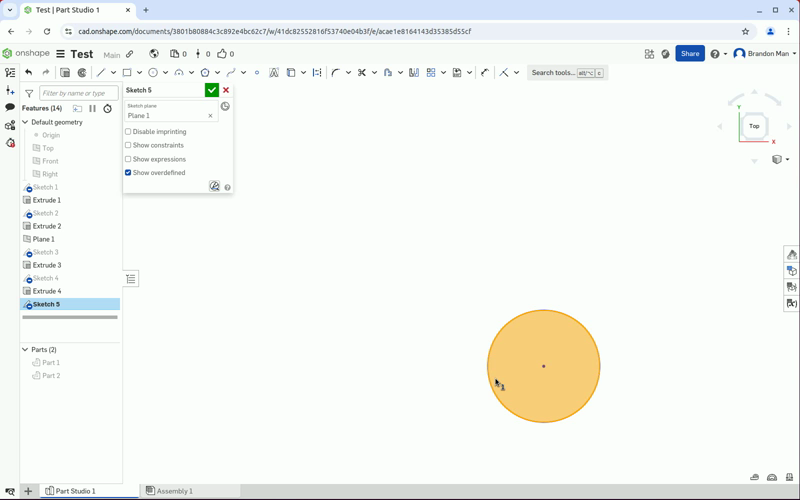
scroll(-6)
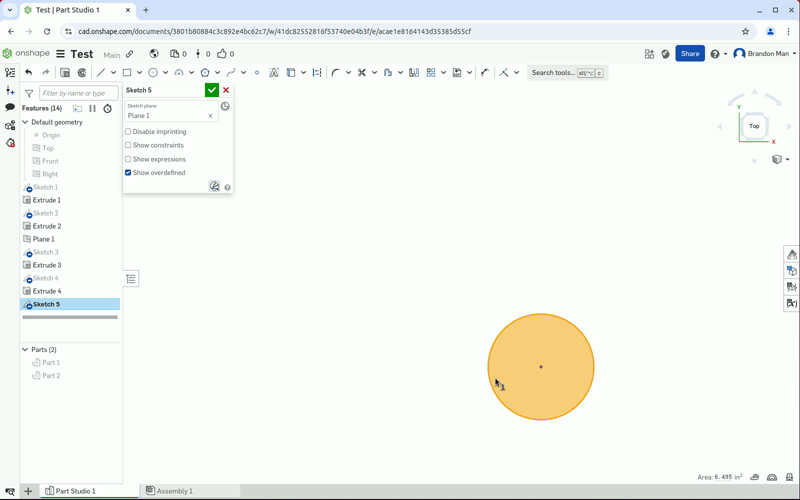
scroll(-6)
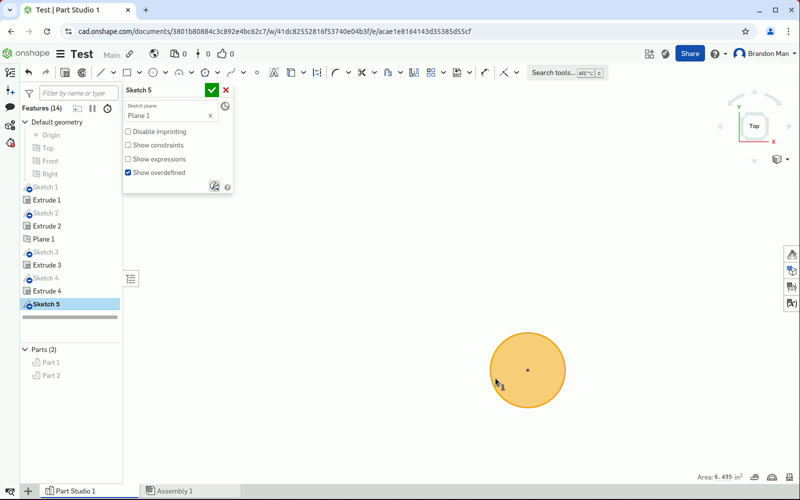
scroll(-6)
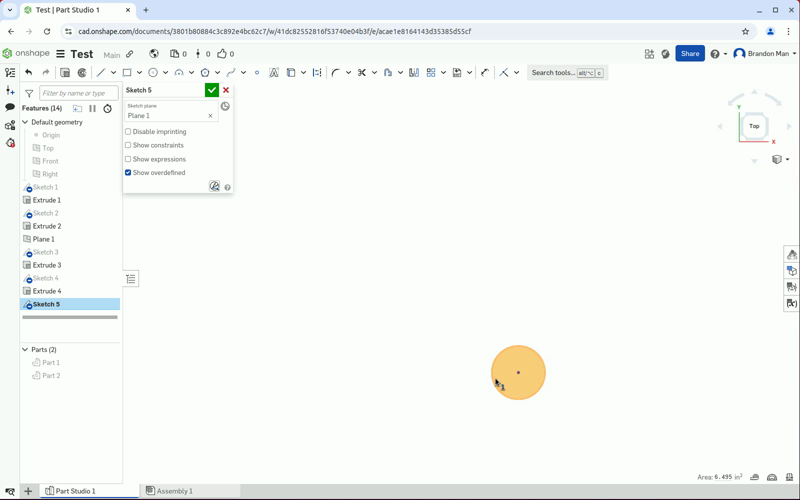
scroll(-6)
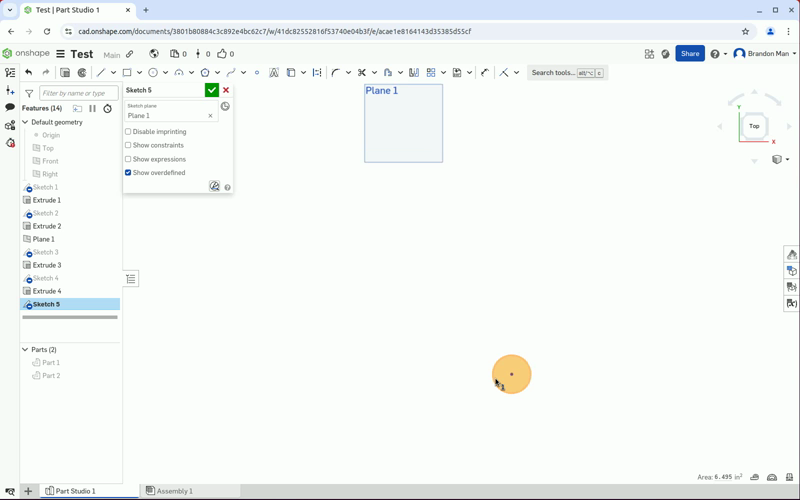
scroll(-6)
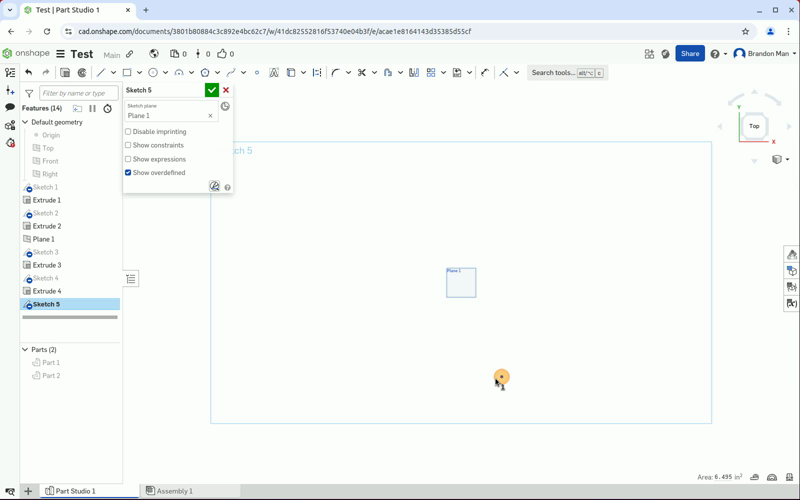
mouse_move(73, 352)
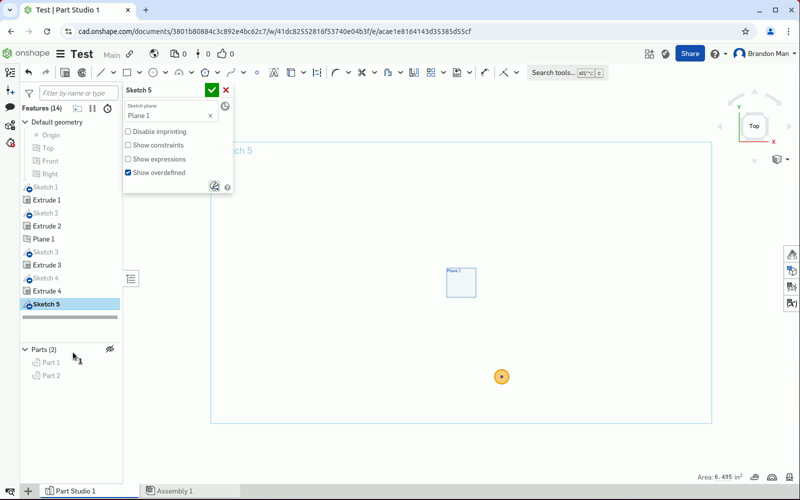
key(shift+y)
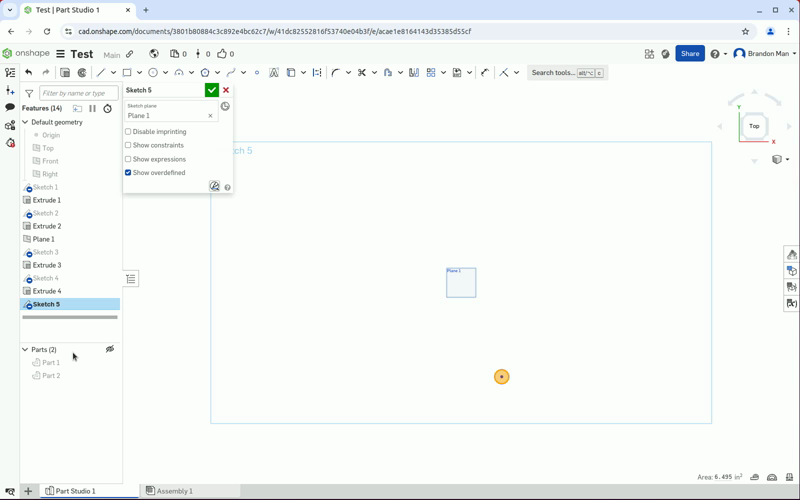
key(shift+e)
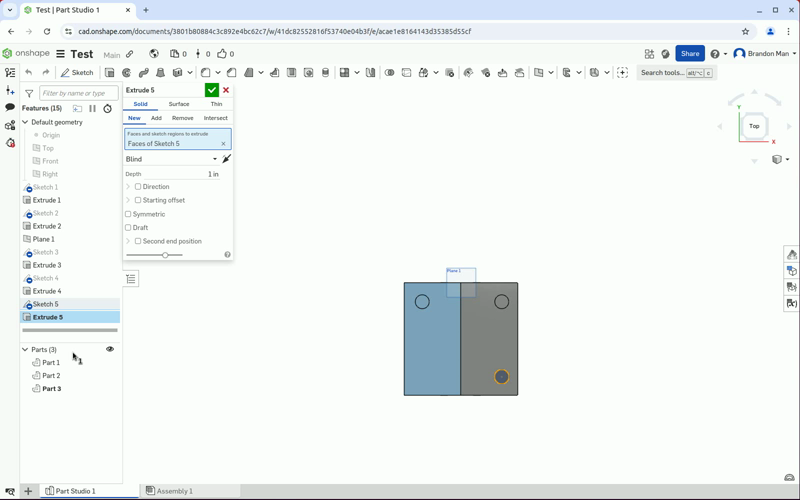
mouse_move(143, 106)
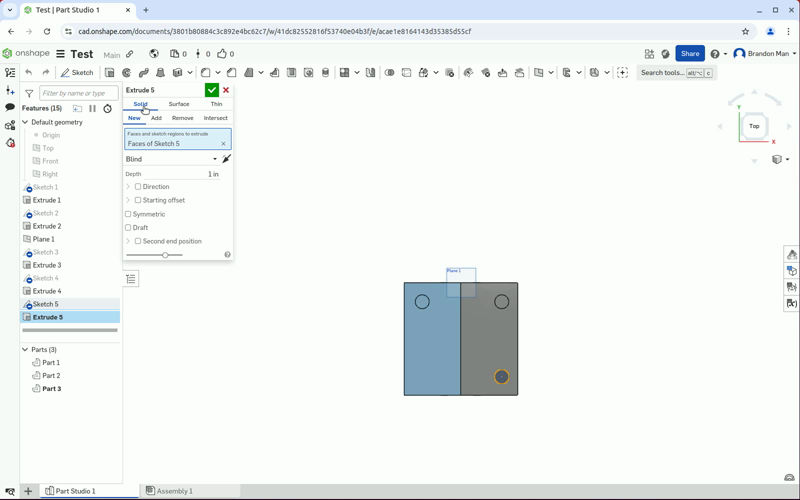
click(143, 106)
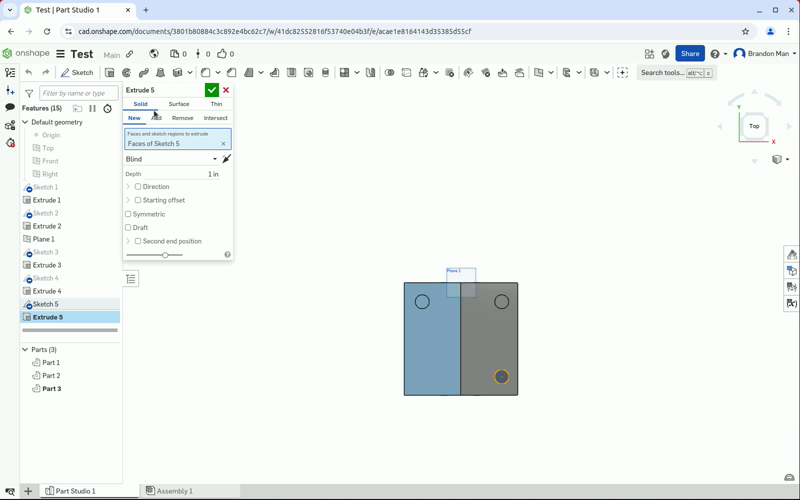
mouse_move(186, 120)
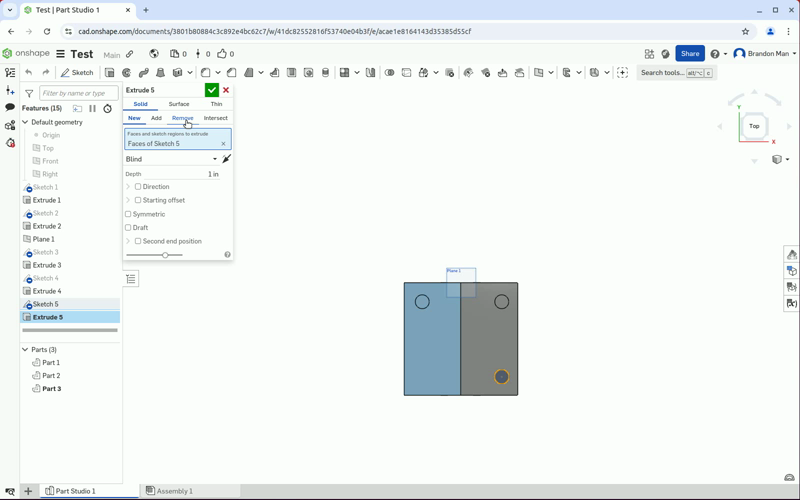
click(186, 120)
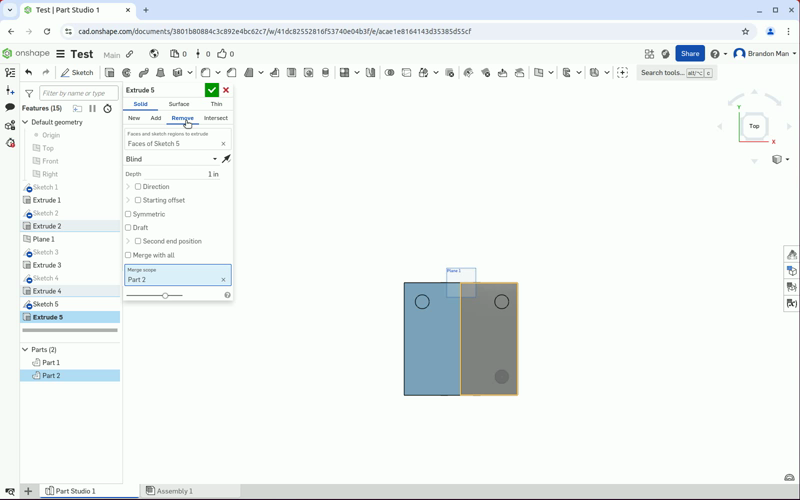
key(tab, 4)
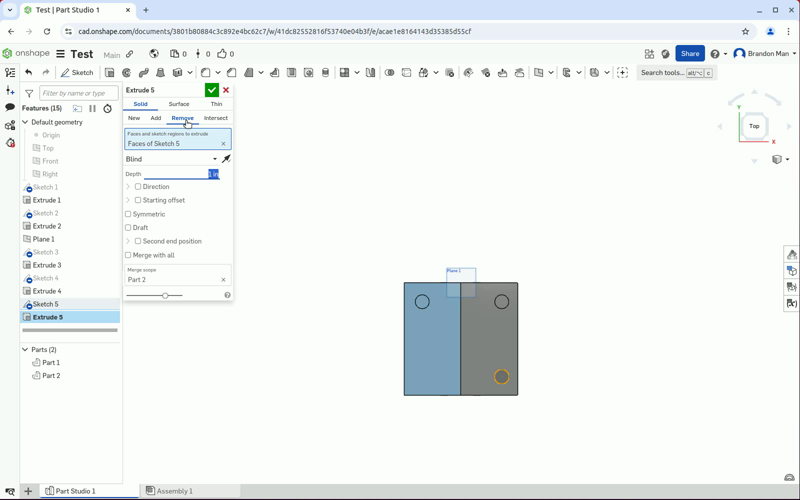
text(6.258)
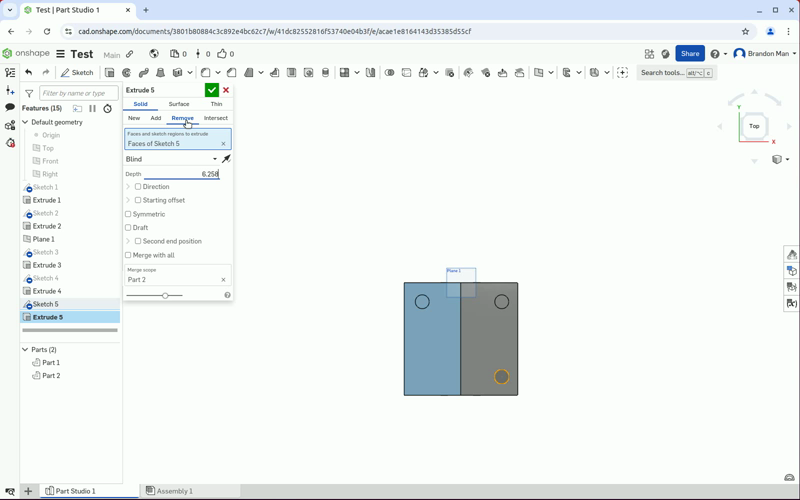
key(tab, 6)
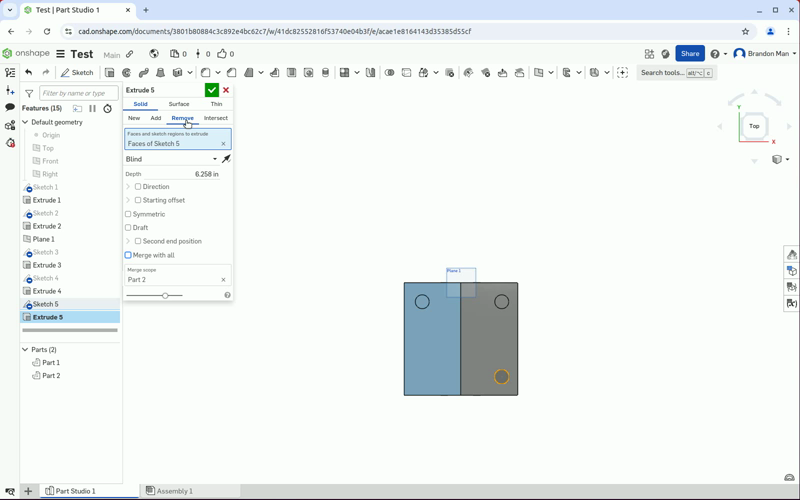
key(space)
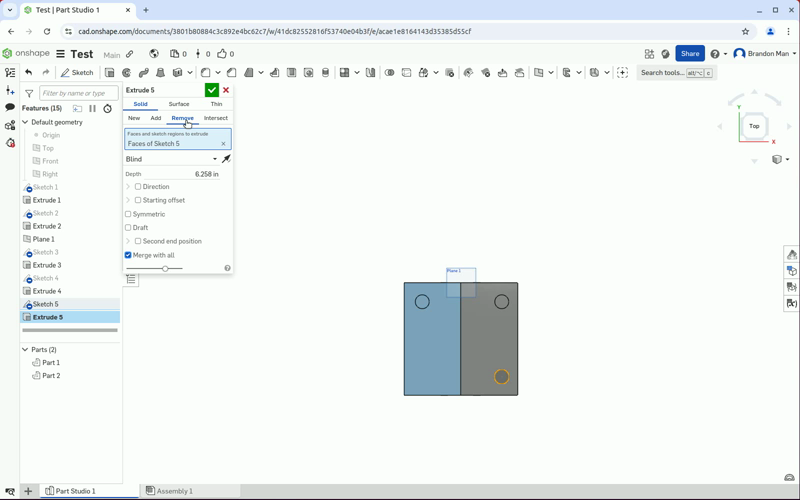
key(enter)
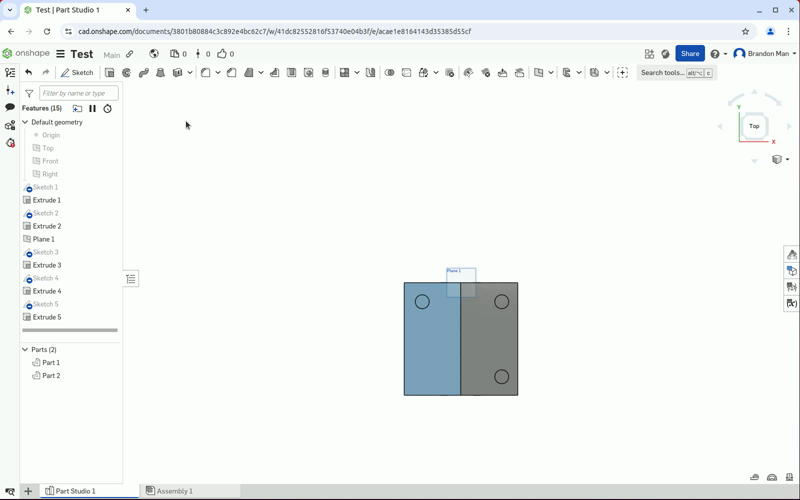
key(shift+h)
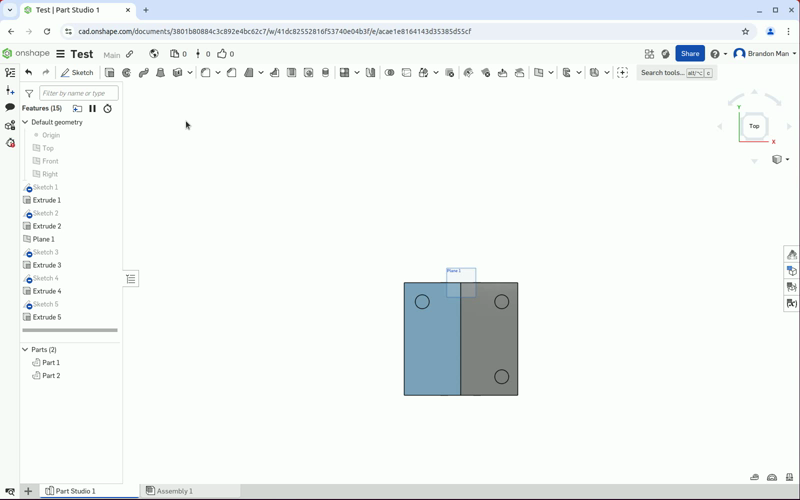
key(shift+h)
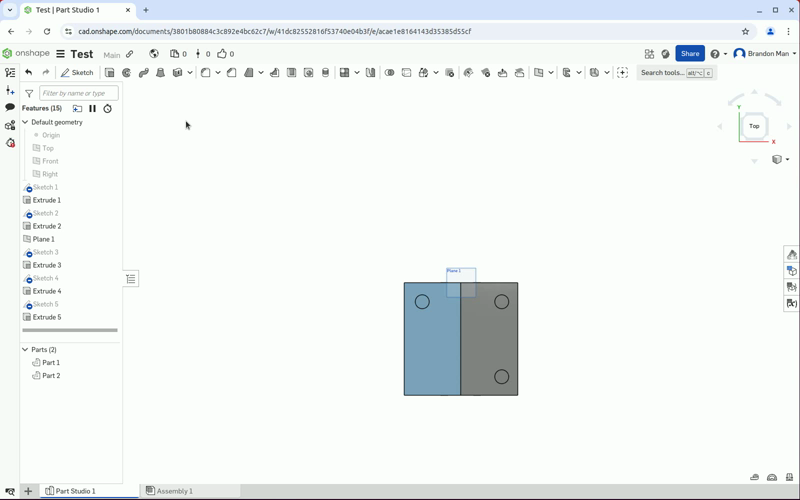
mouse_move(73, 189)
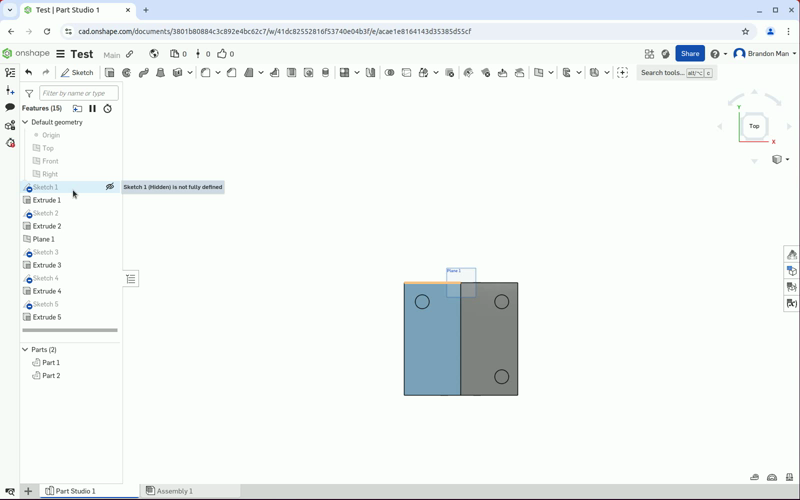
click(73, 189)
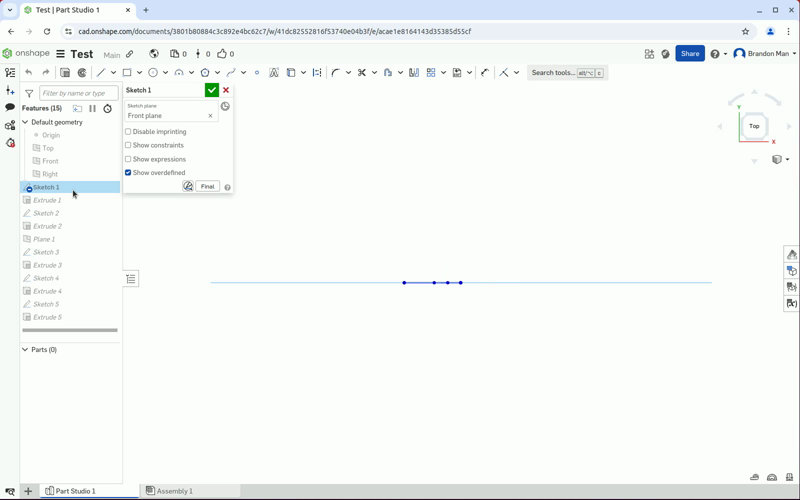
mouse_move(229, 92)
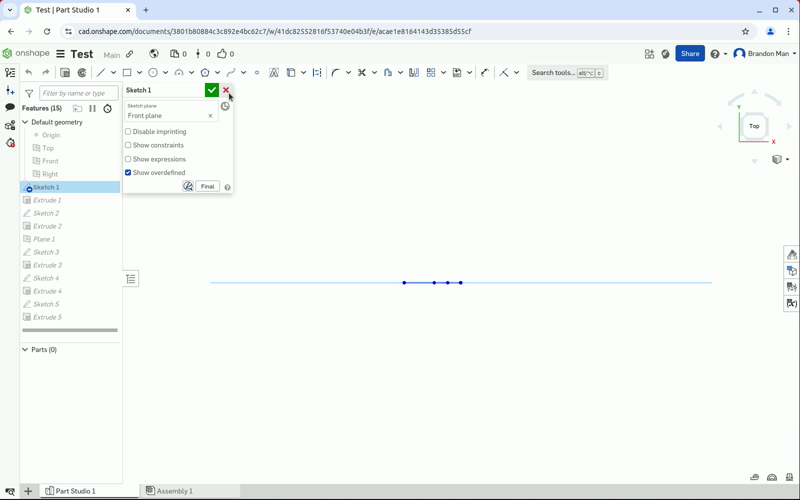
click(229, 92)
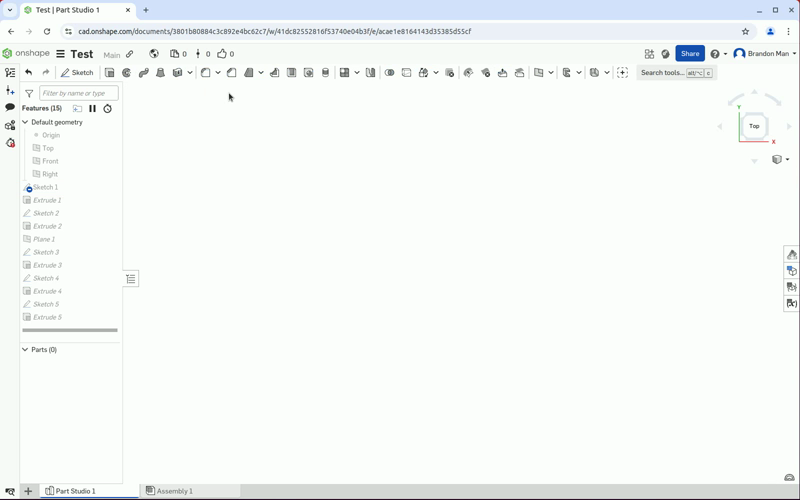
key(shift+s)
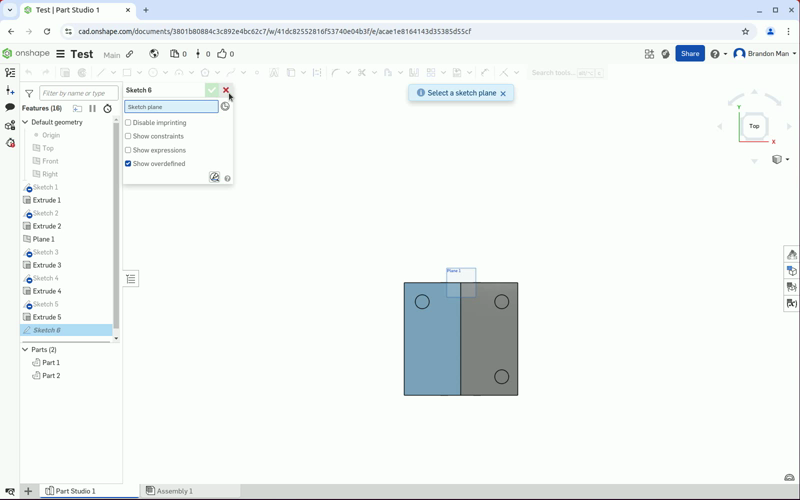
mouse_move(69, 241)
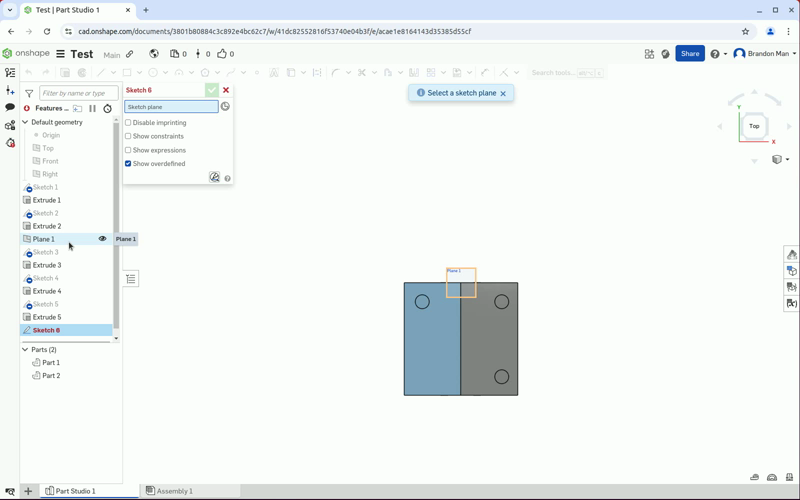
click(69, 241)
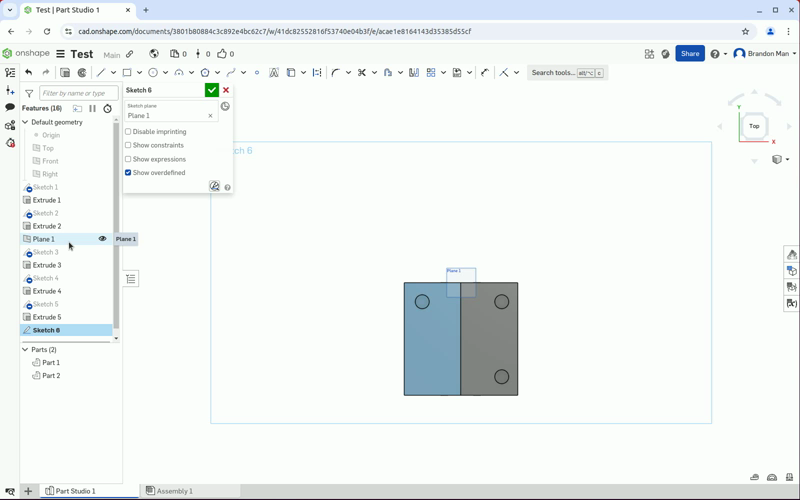
mouse_move(73, 352)
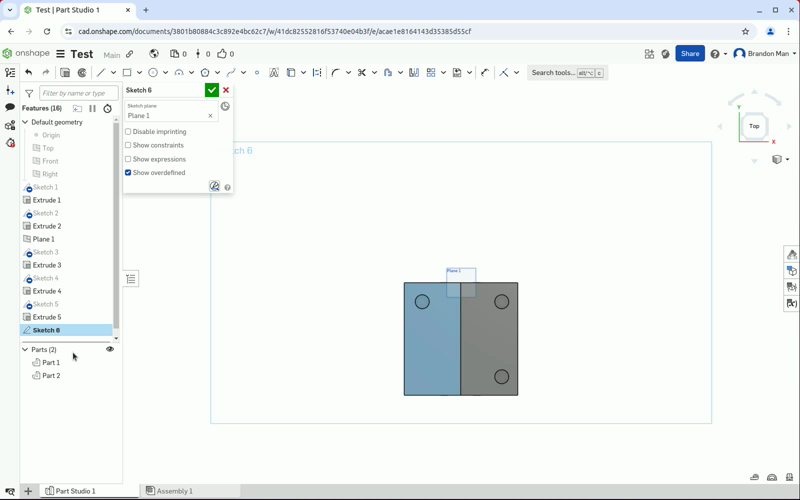
key(y)
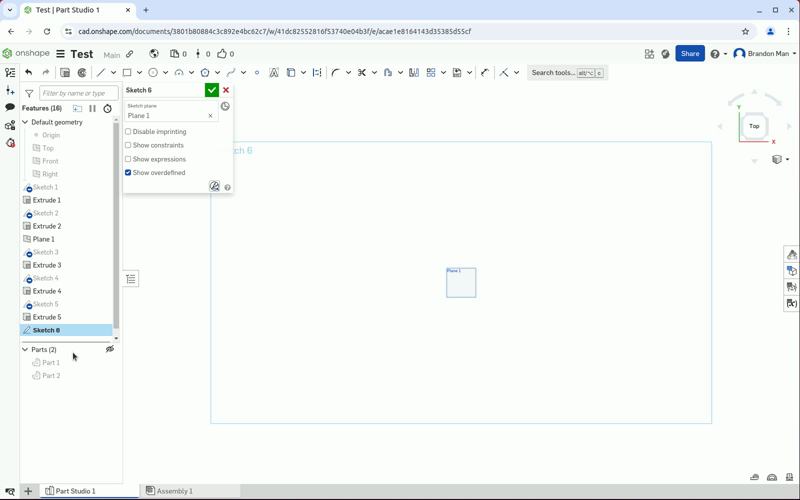
key(c)
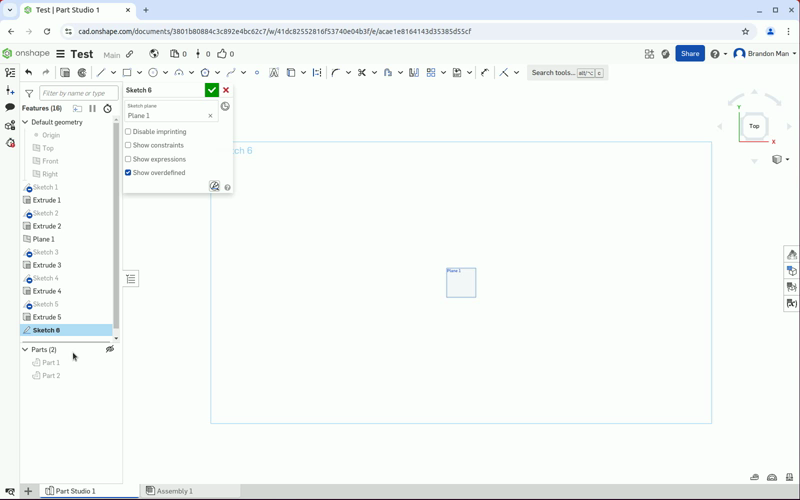
key_down(shift)
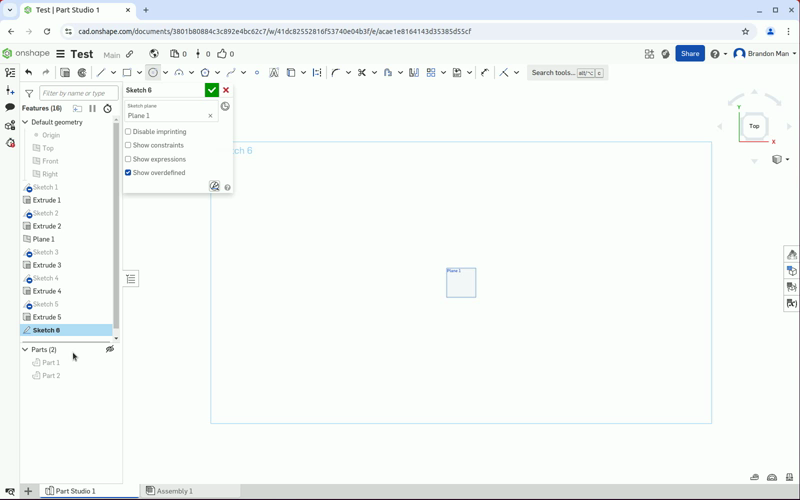
mouse_move(422, 376)
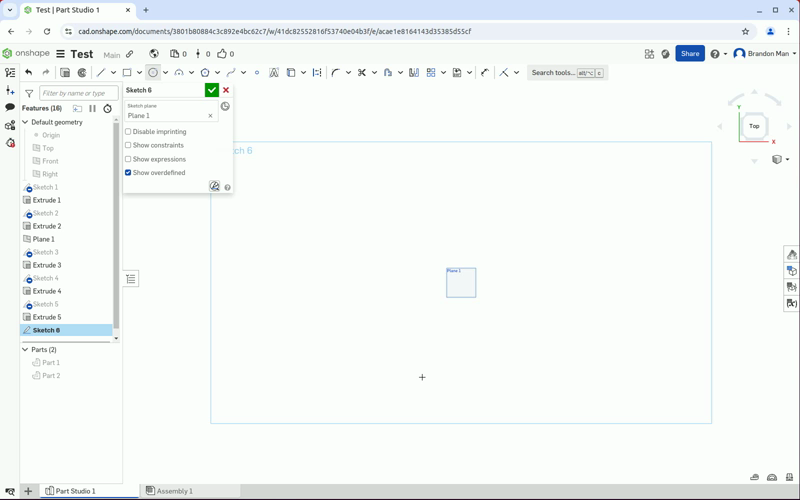
click(422, 376)
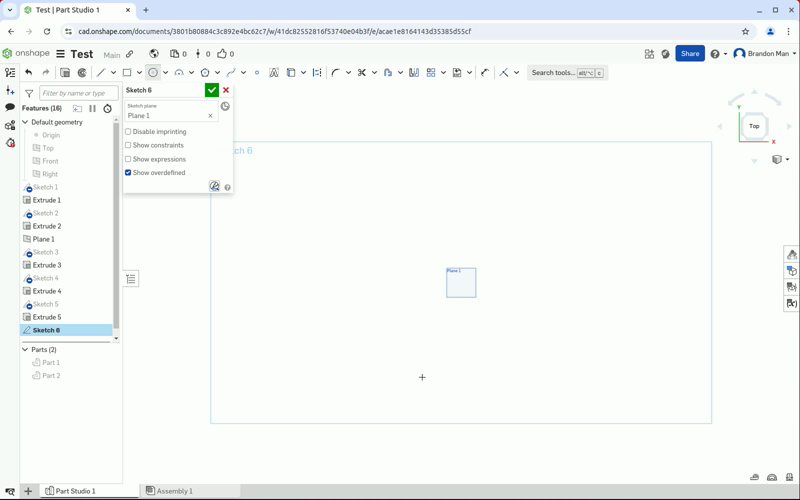
key_up(shift)
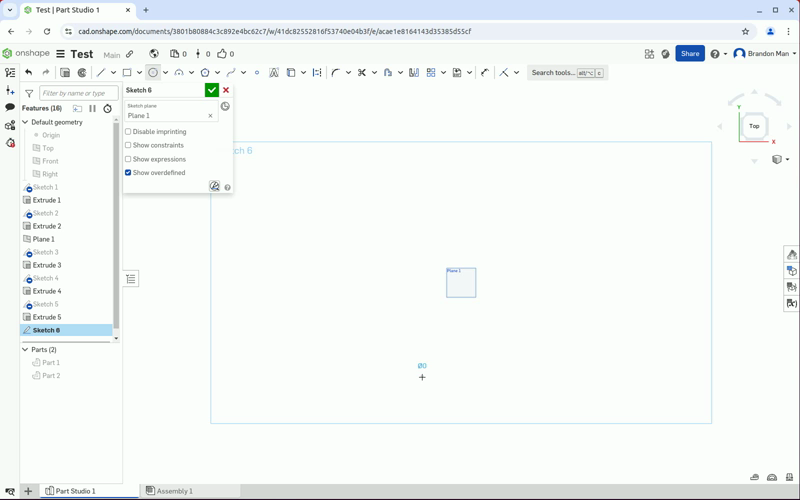
mouse_move(429, 376)
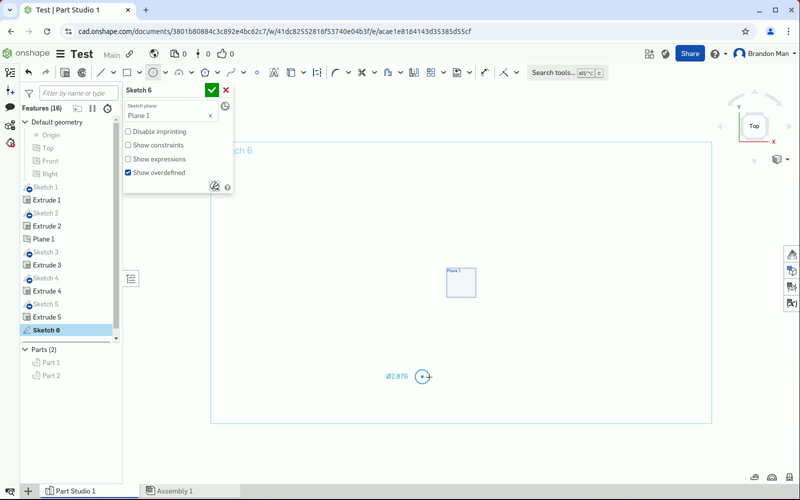
click(429, 376)
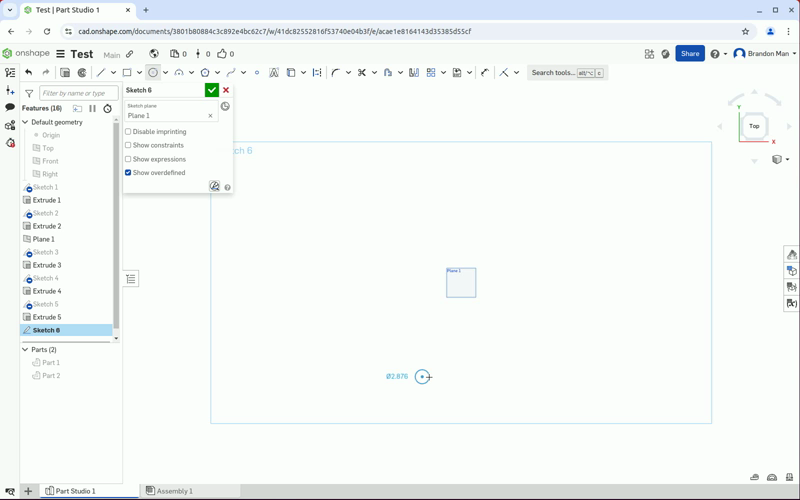
key(esc)
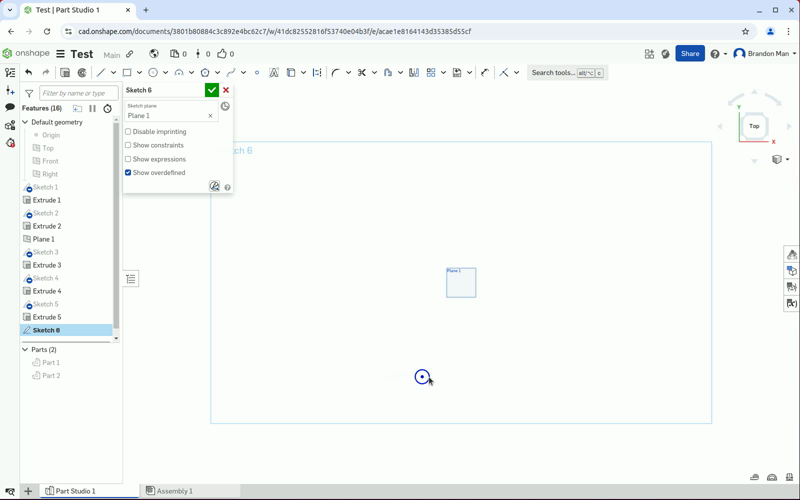
mouse_move(422, 378)
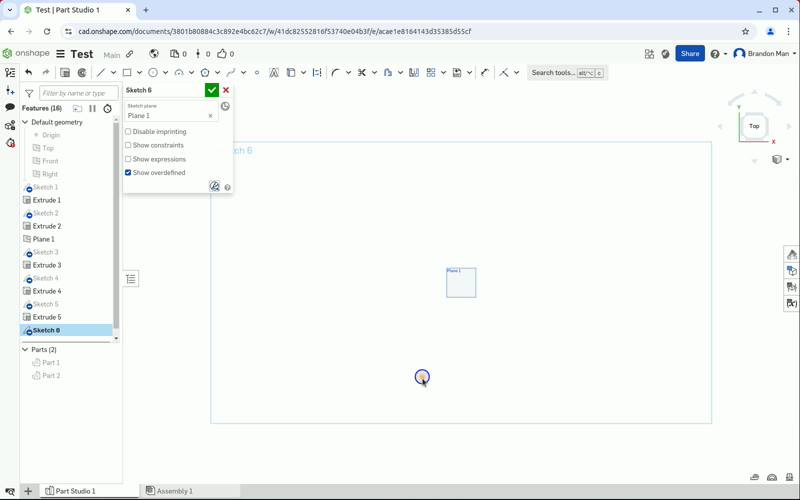
scroll(6)
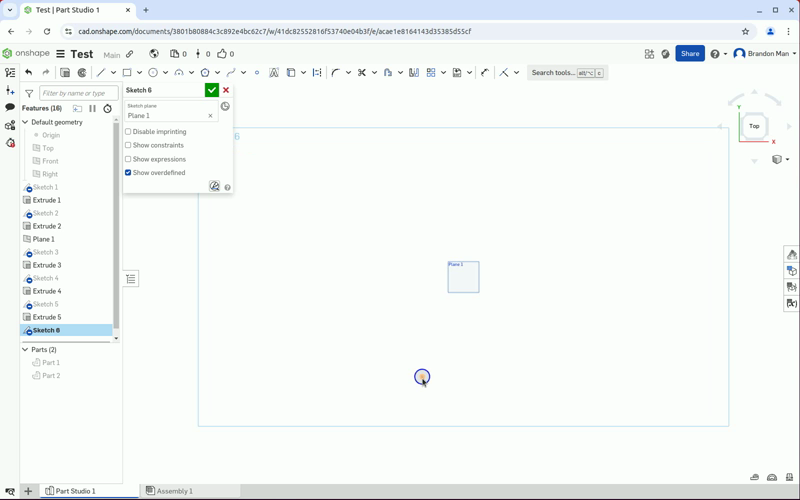
scroll(6)
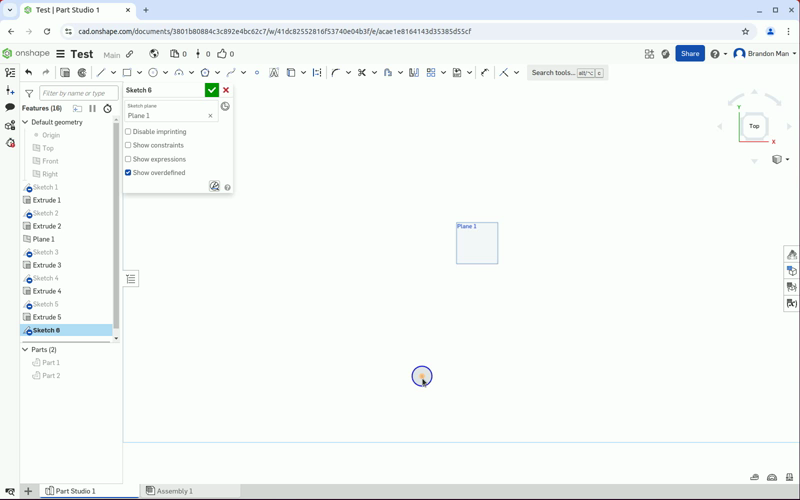
scroll(6)
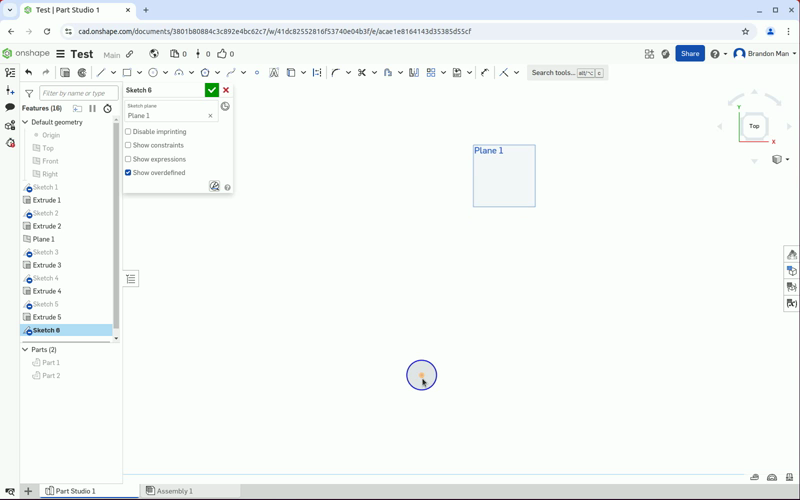
scroll(6)
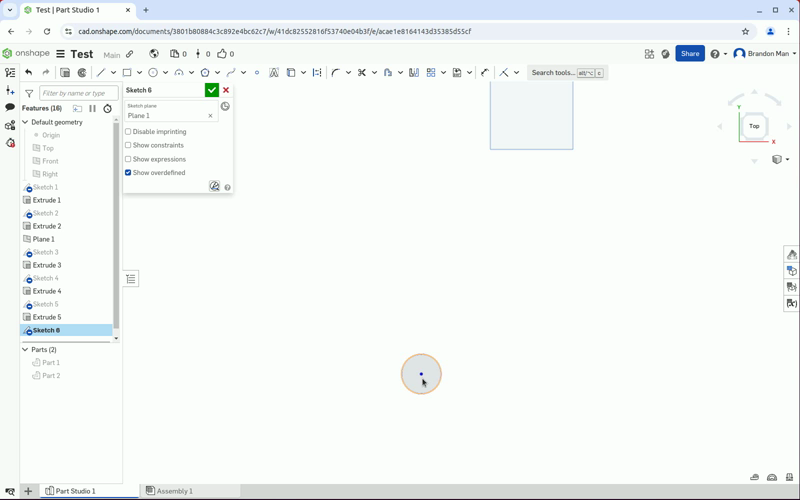
scroll(6)
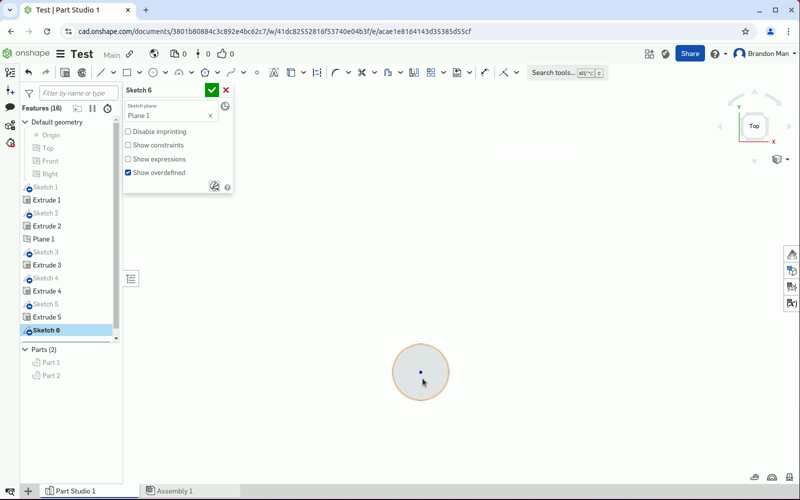
scroll(6)
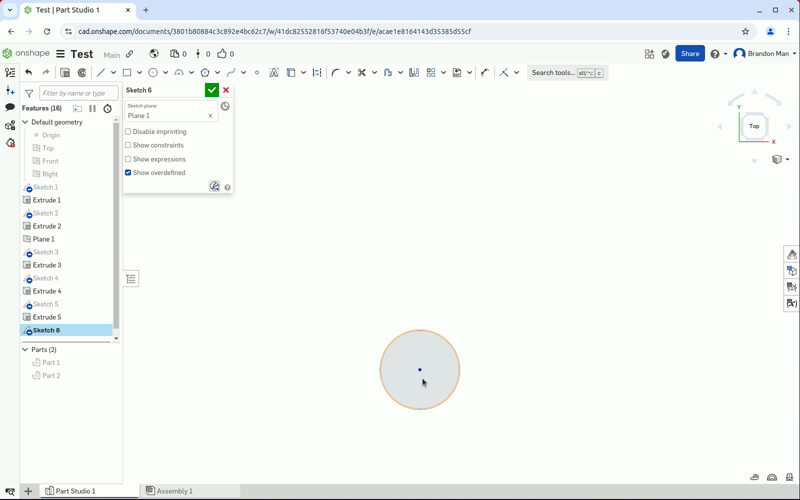
scroll(6)
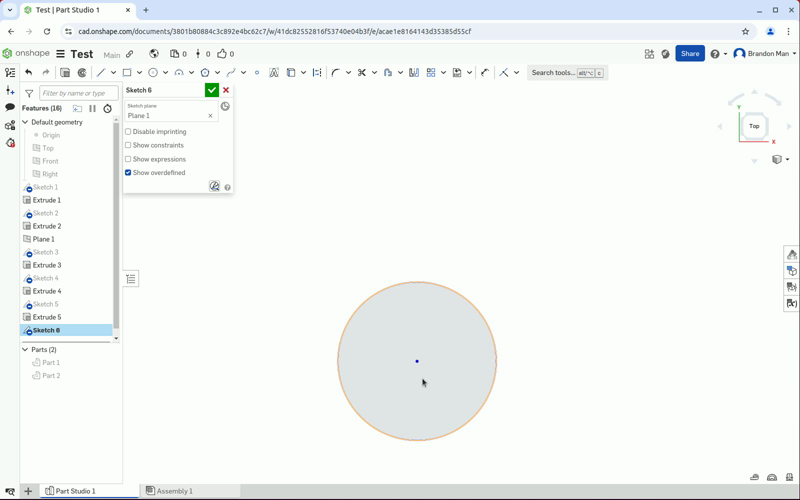
click(422, 378)
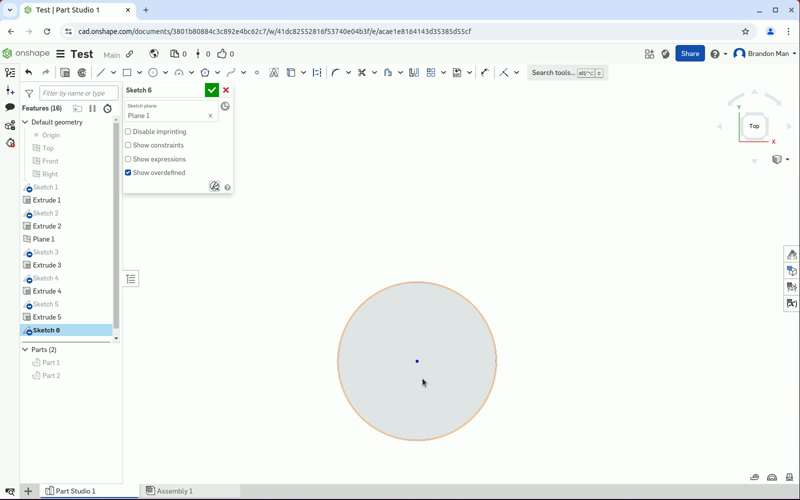
scroll(-6)
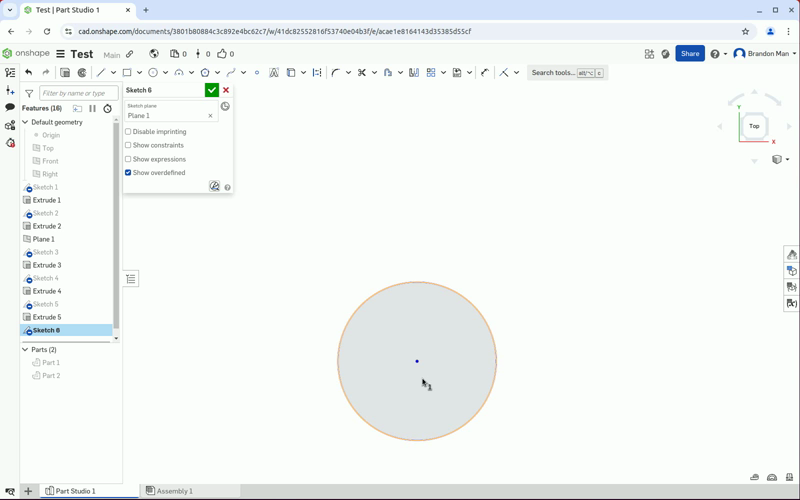
scroll(-6)
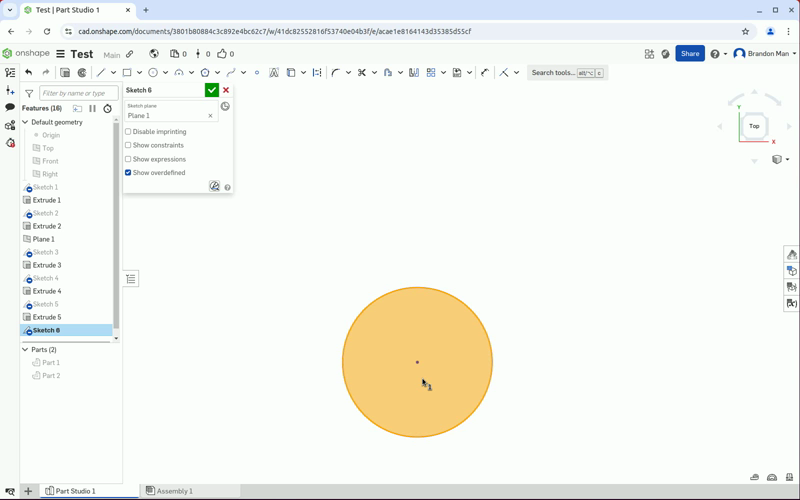
scroll(-6)
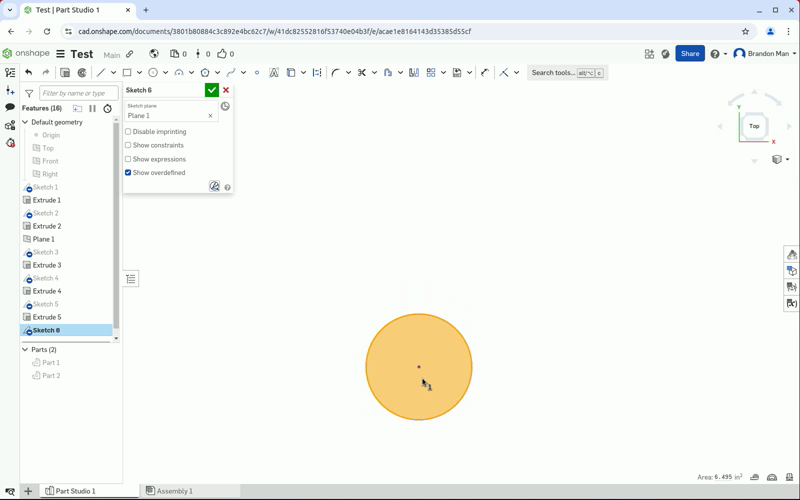
scroll(-6)
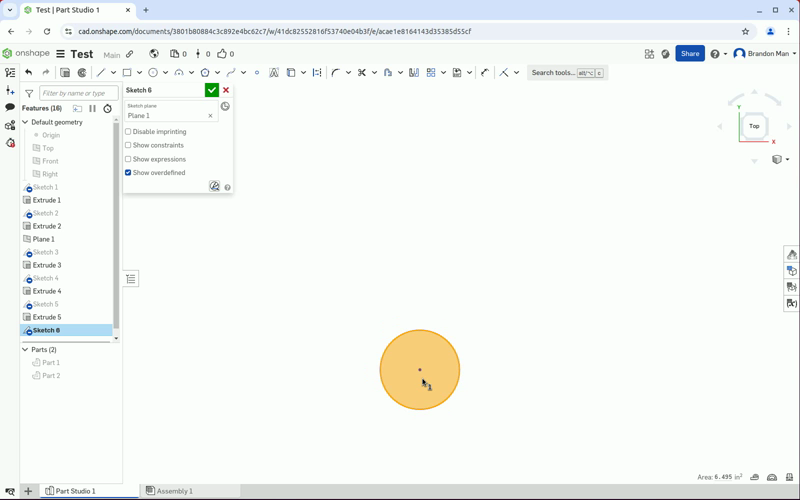
scroll(-6)
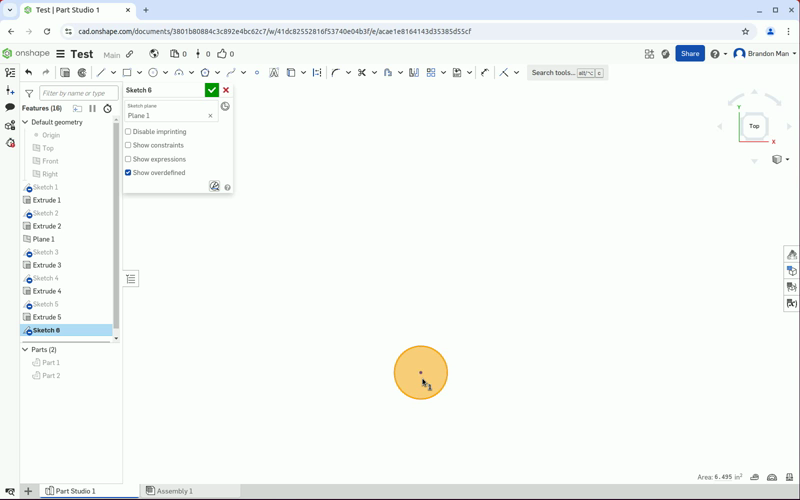
scroll(-6)
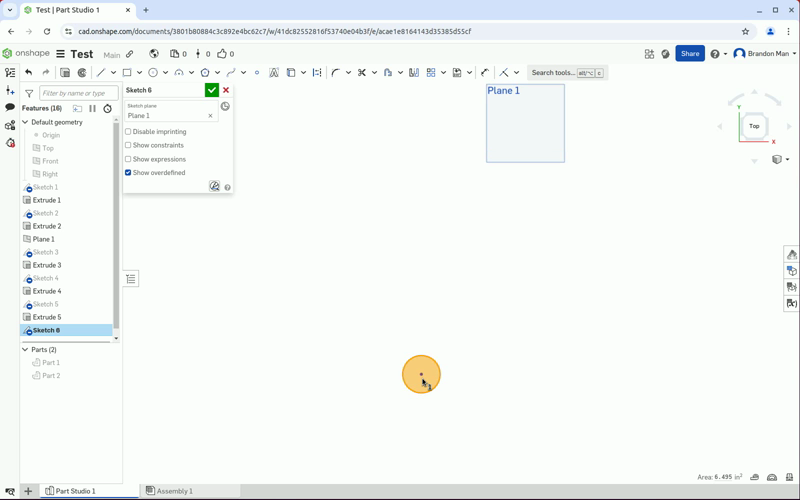
scroll(-6)
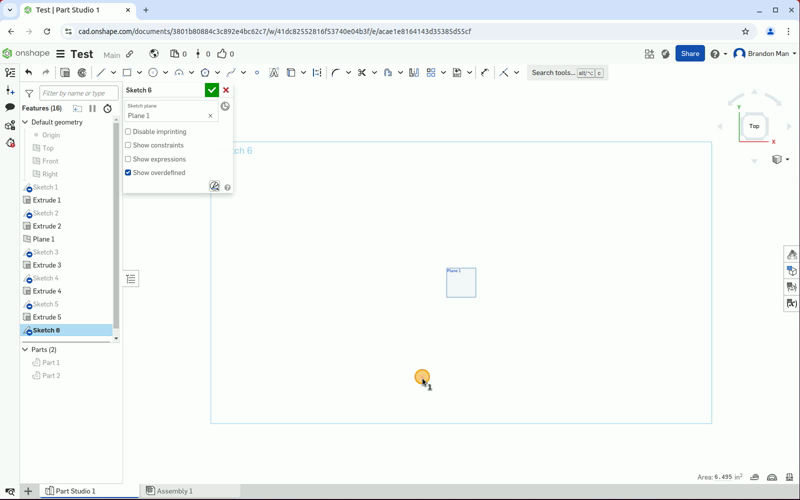
mouse_move(73, 352)
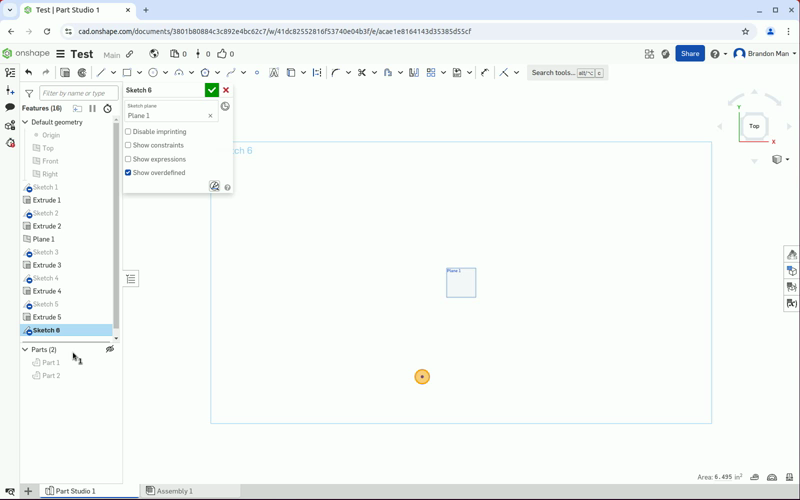
key(shift+y)
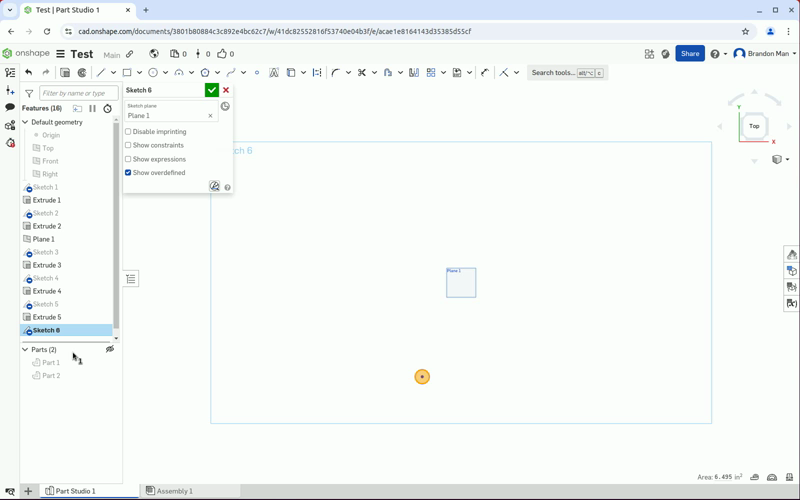
key(shift+e)
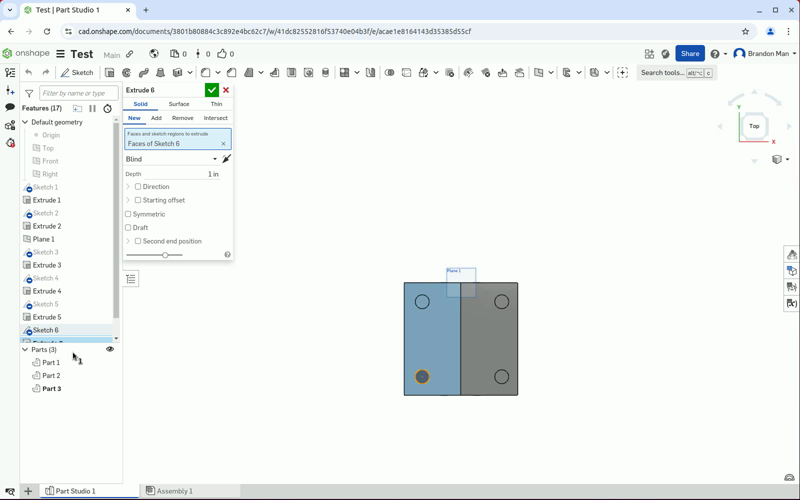
mouse_move(143, 106)
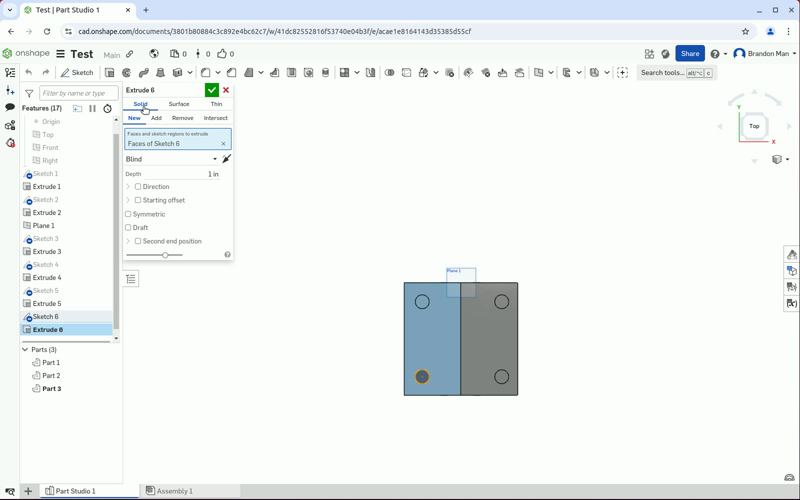
click(143, 106)
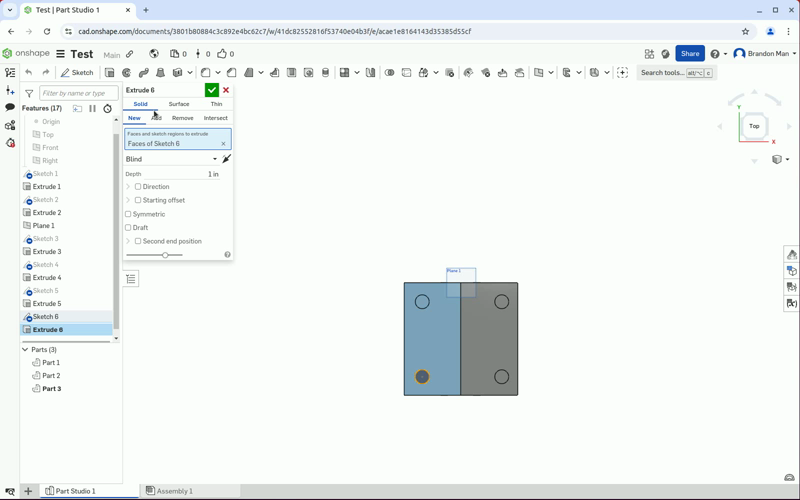
mouse_move(186, 120)
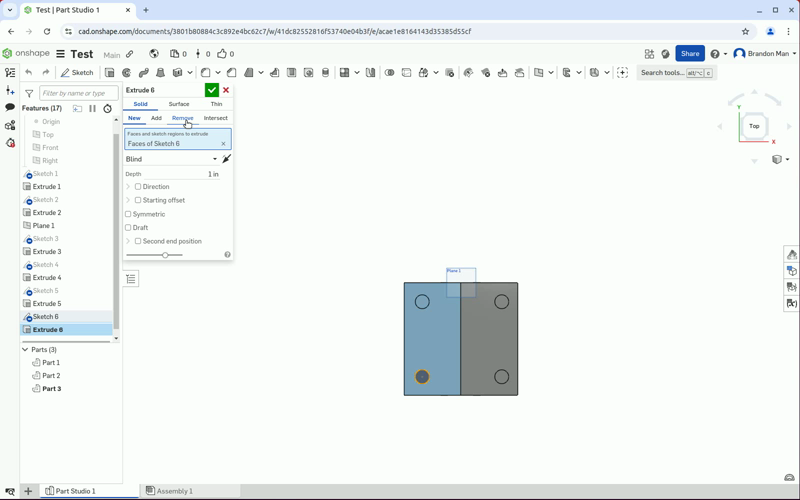
click(186, 120)
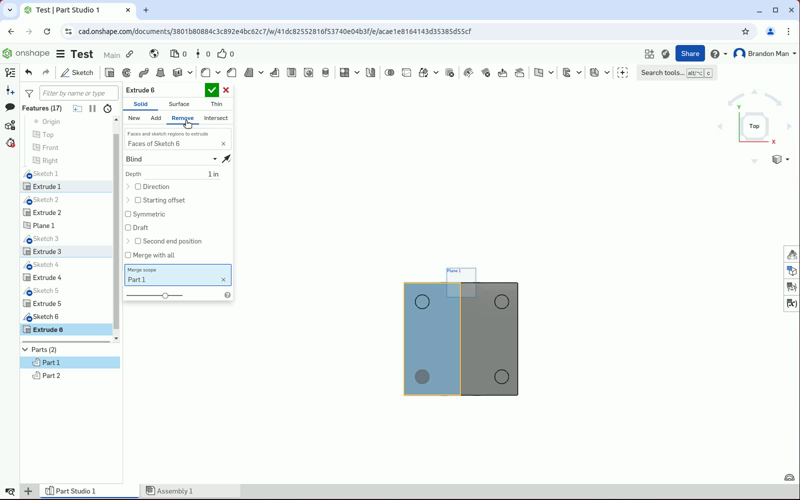
key(tab, 4)
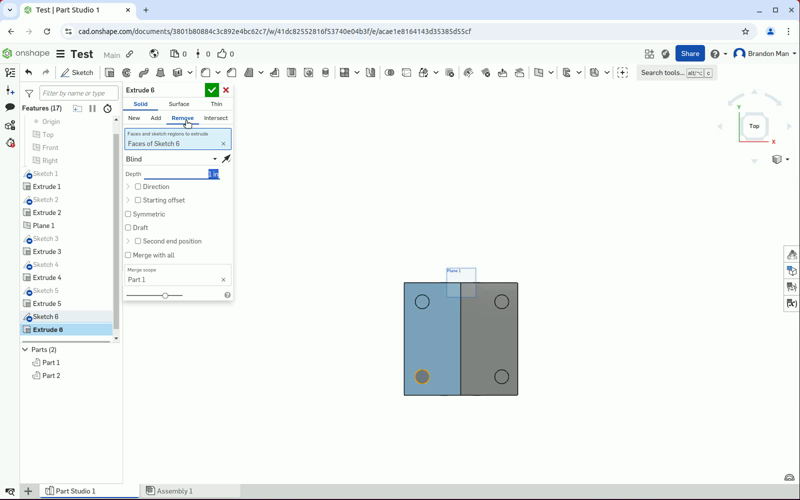
text(6.258)
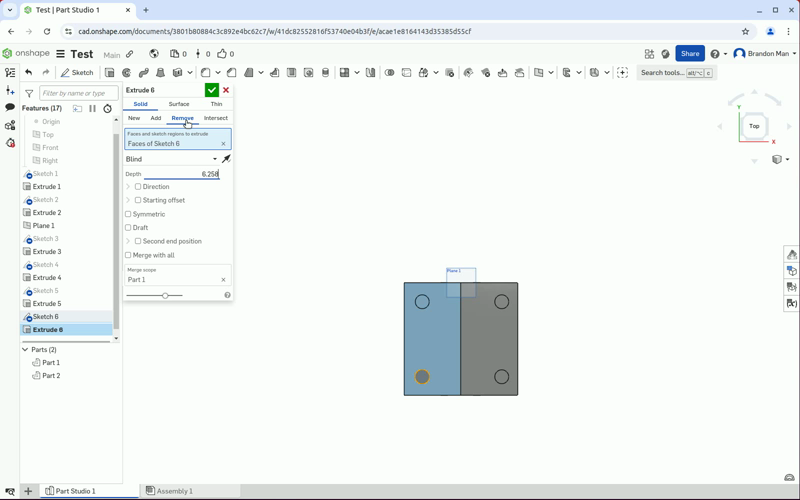
key(tab, 6)
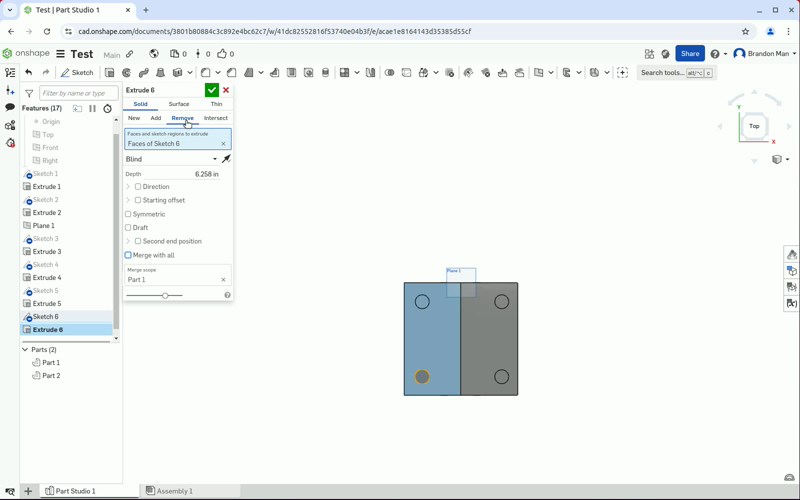
key(space)
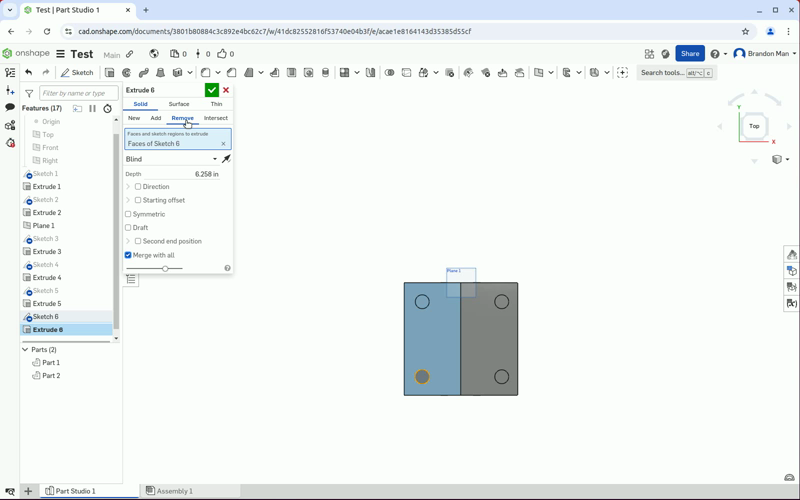
key(enter)
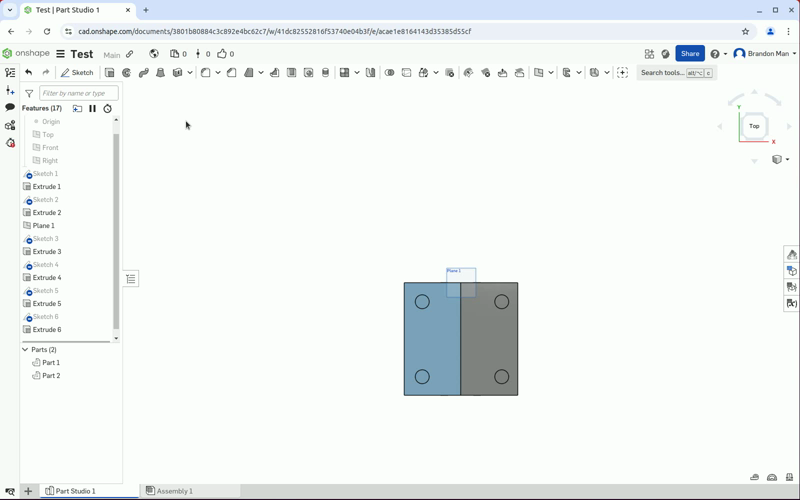
key(shift+h)
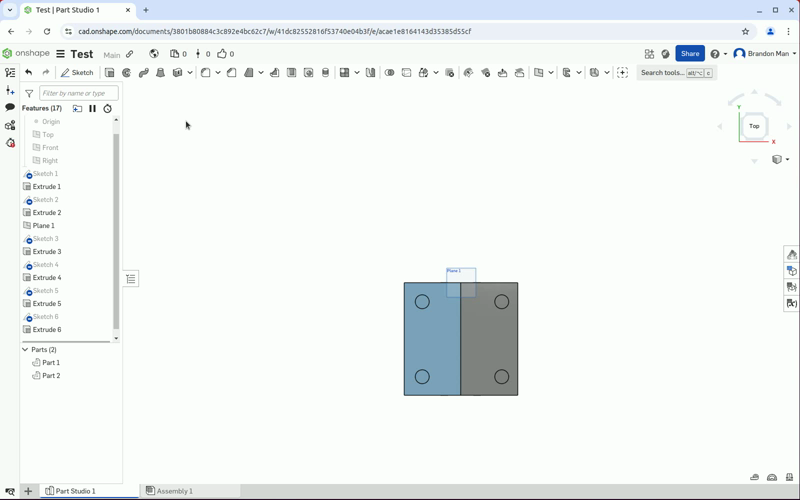
key(shift+h)
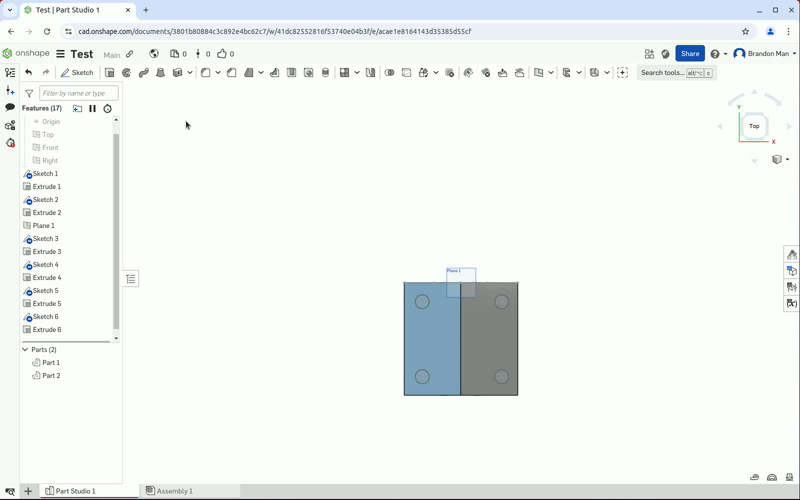
key(shift+7)
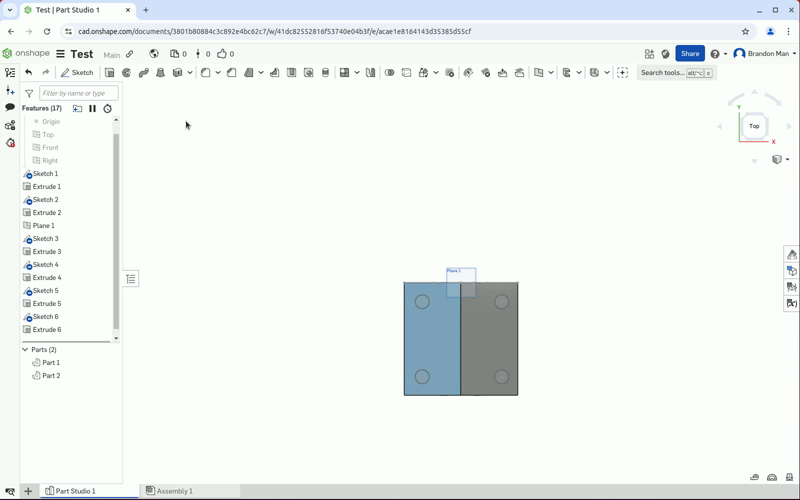
key(up, 3)
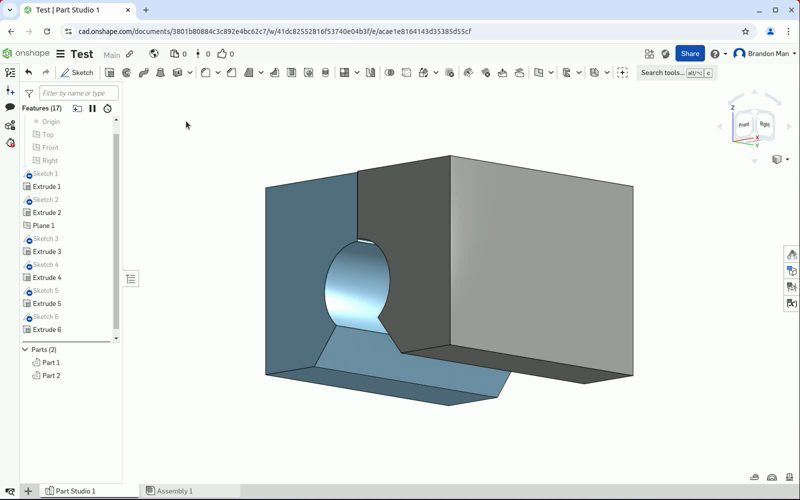
key(left, 3)
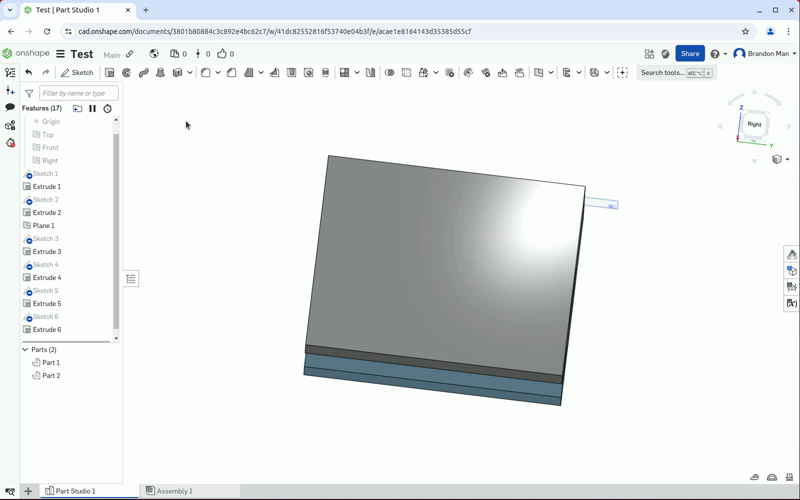
key(right, 3)
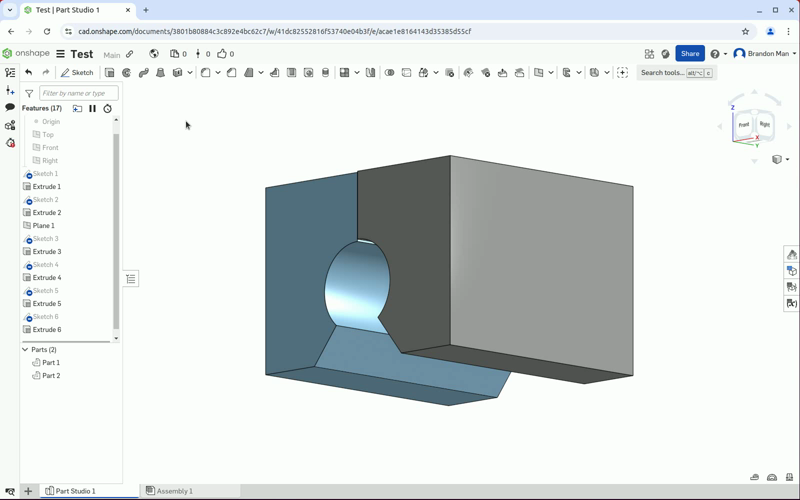
key(down, 3)
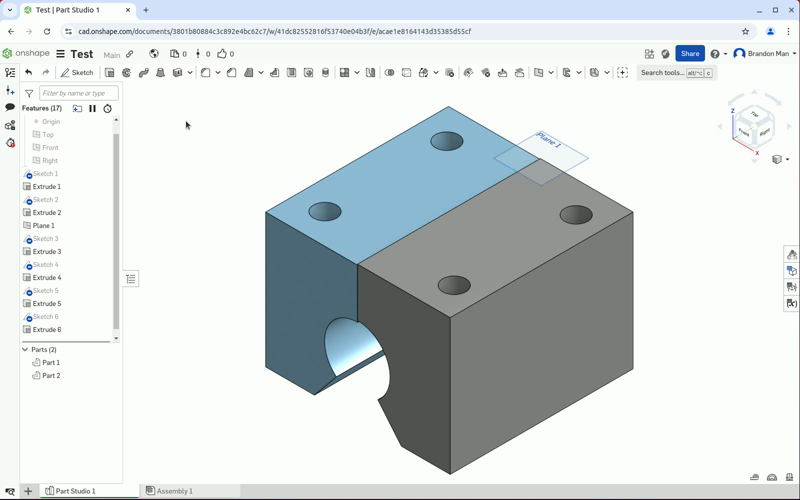
mouse_move(69, 176)
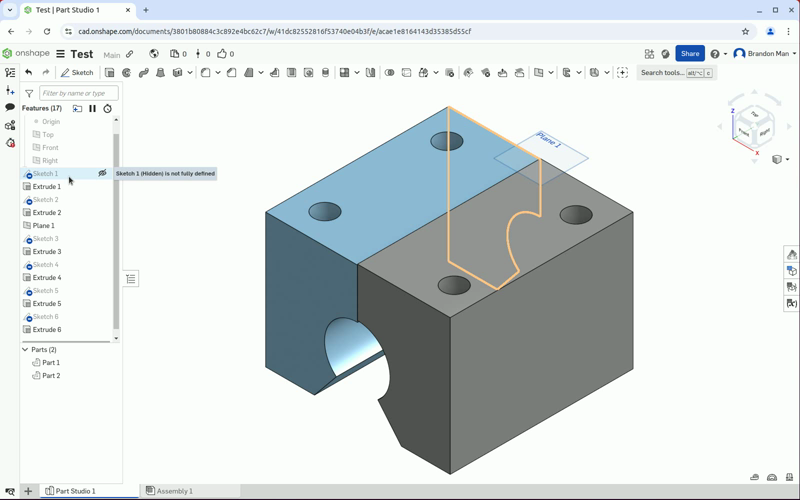
click(69, 176)